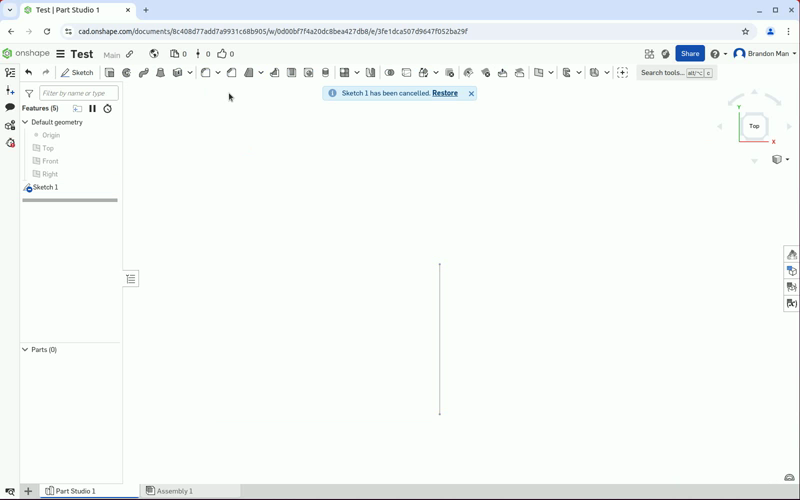
key(shift+h)
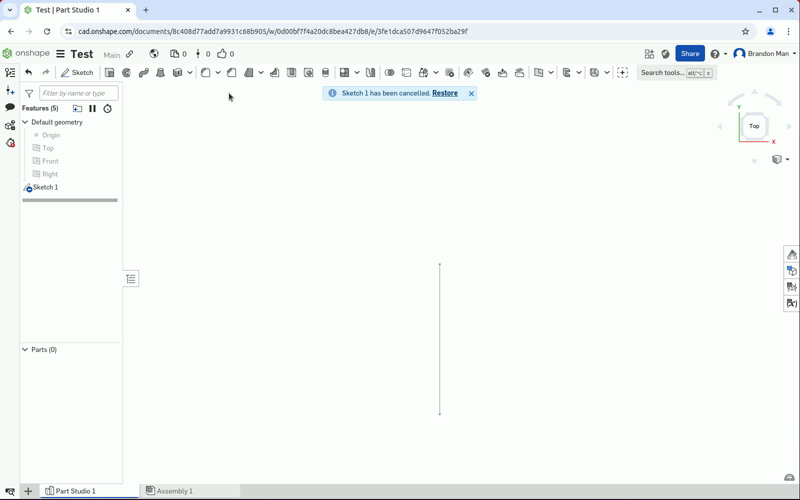
key(shift+s)
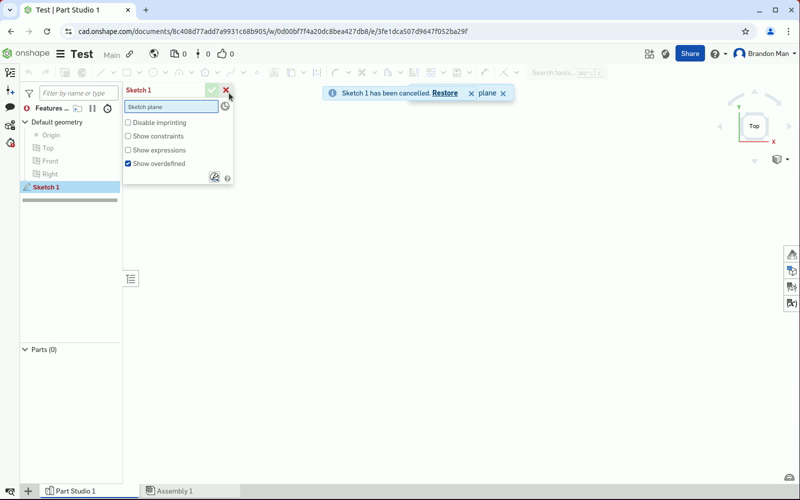
mouse_move(73, 150)
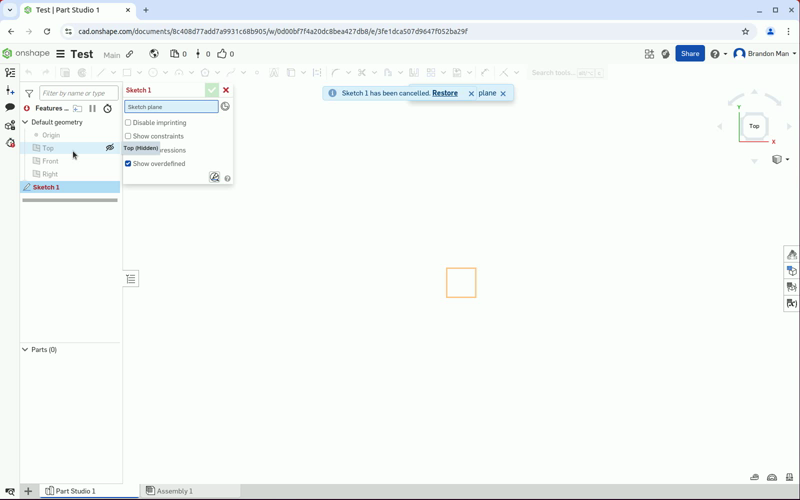
click(73, 150)
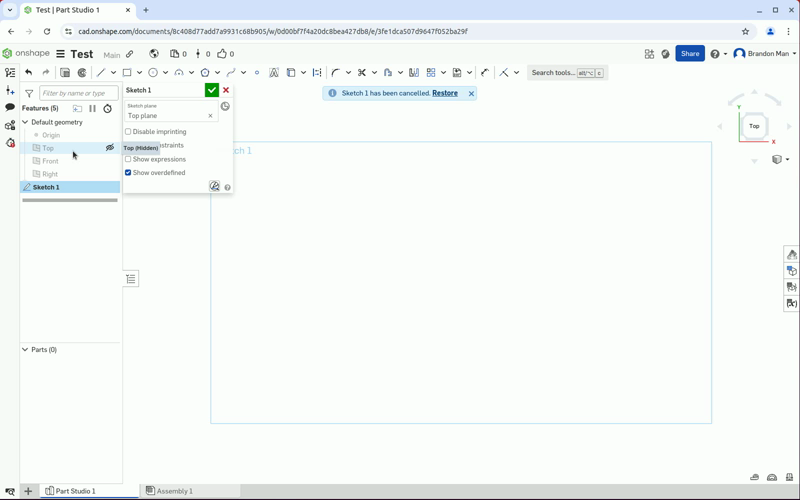
mouse_move(73, 352)
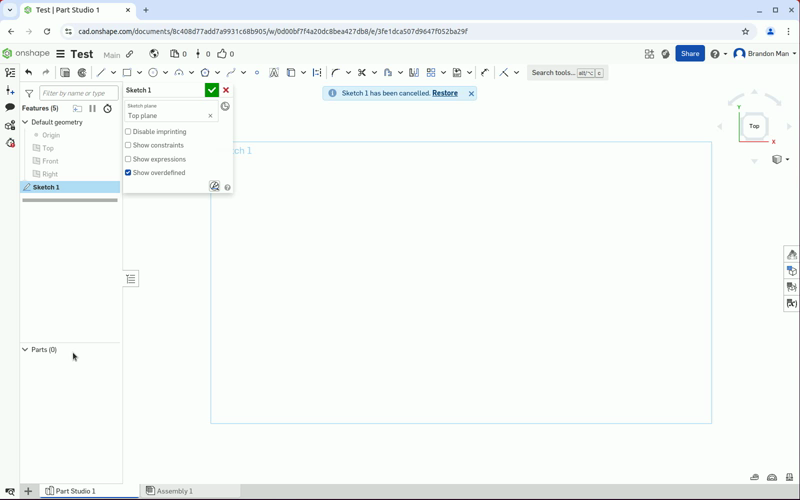
key(y)
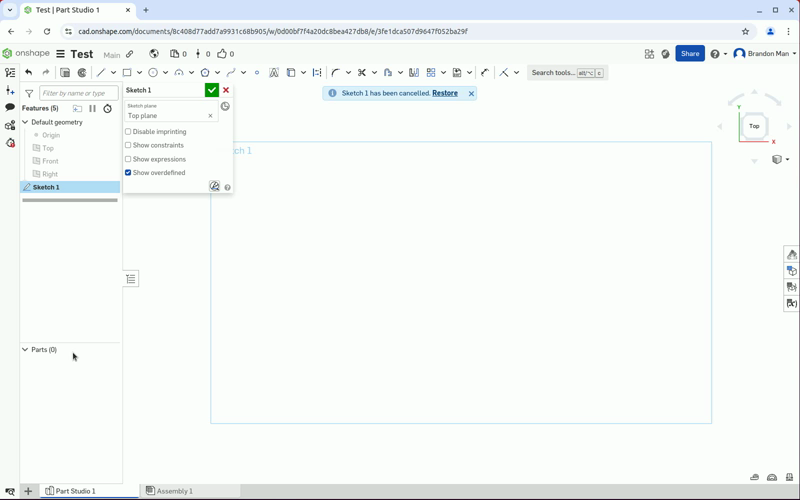
key(l)
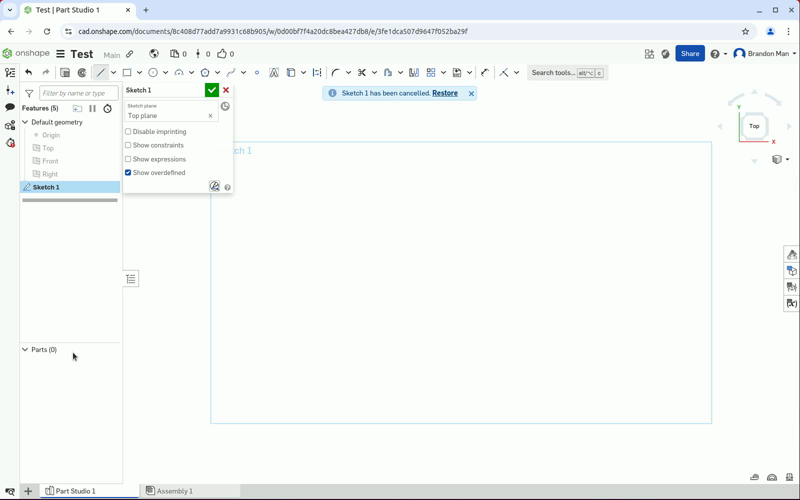
key_down(shift)
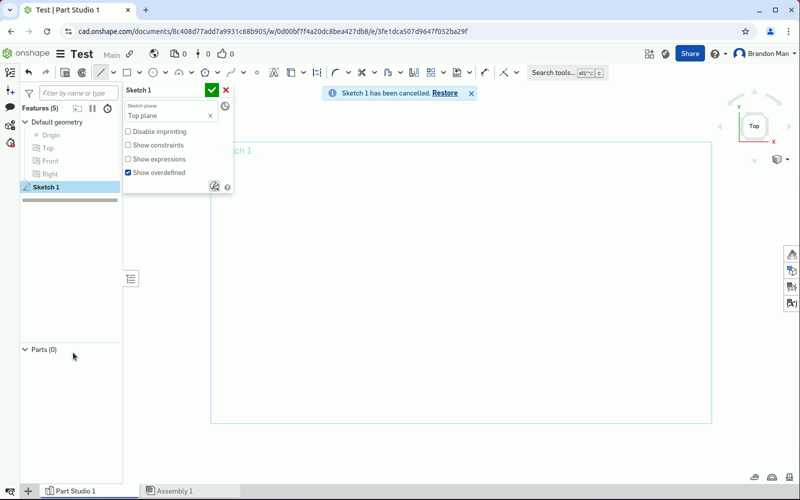
mouse_move(485, 278)
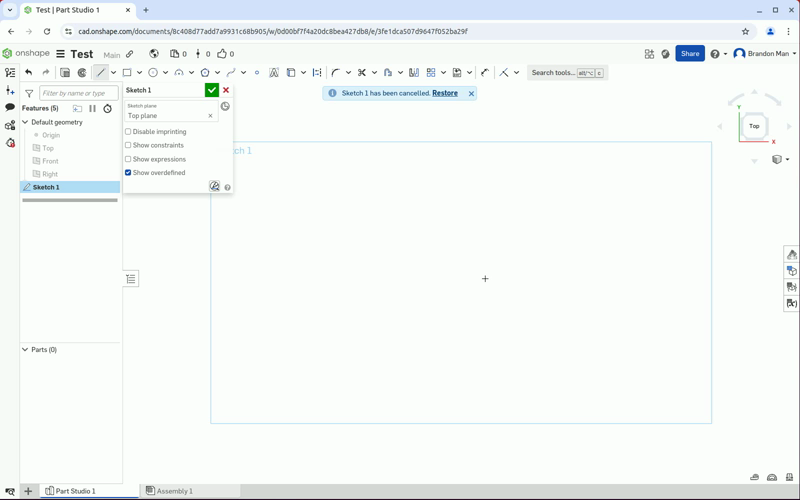
click(485, 278)
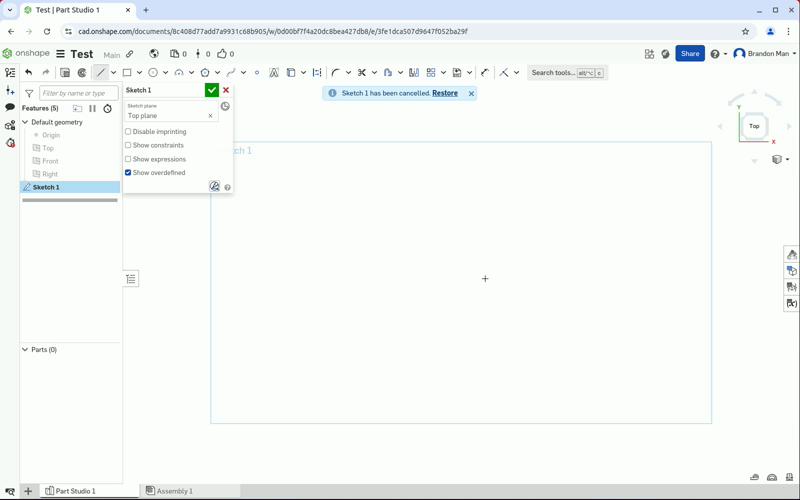
key_up(shift)
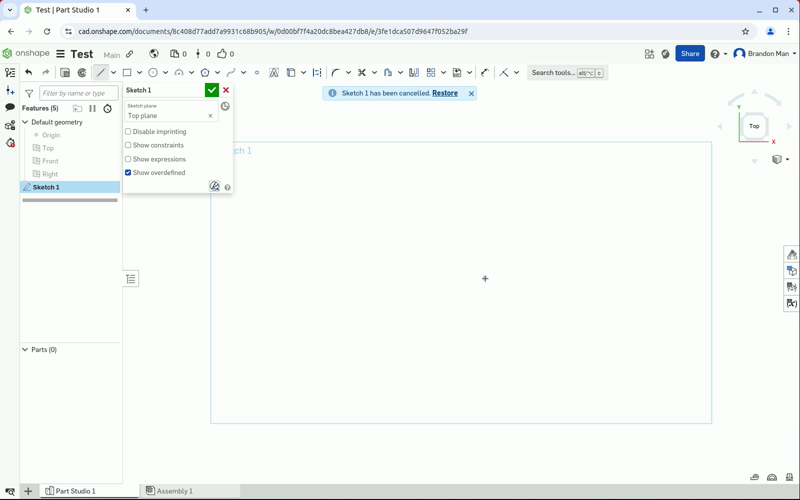
key_down(shift)
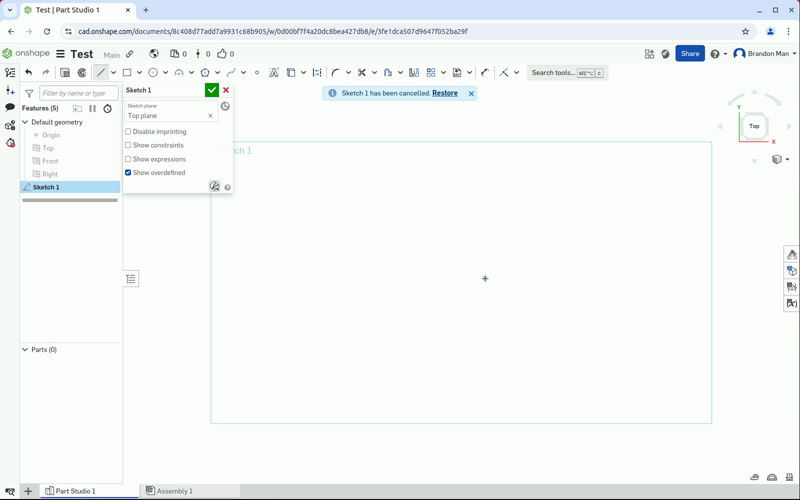
mouse_move(515, 278)
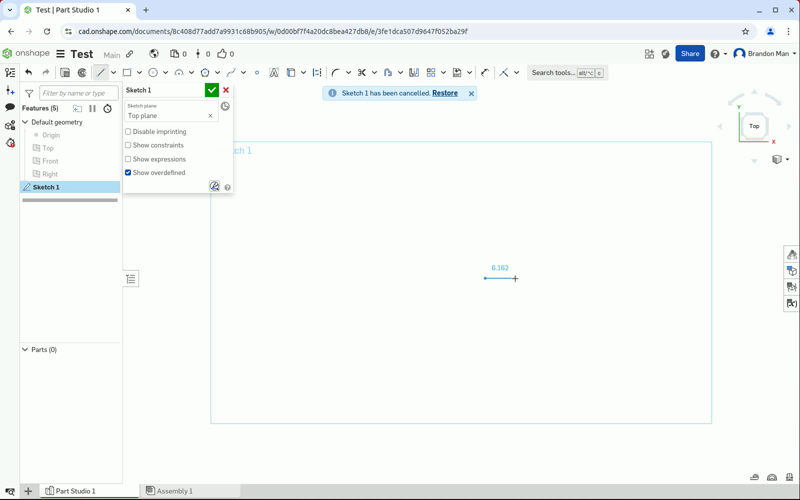
mouse_move(504, 278)
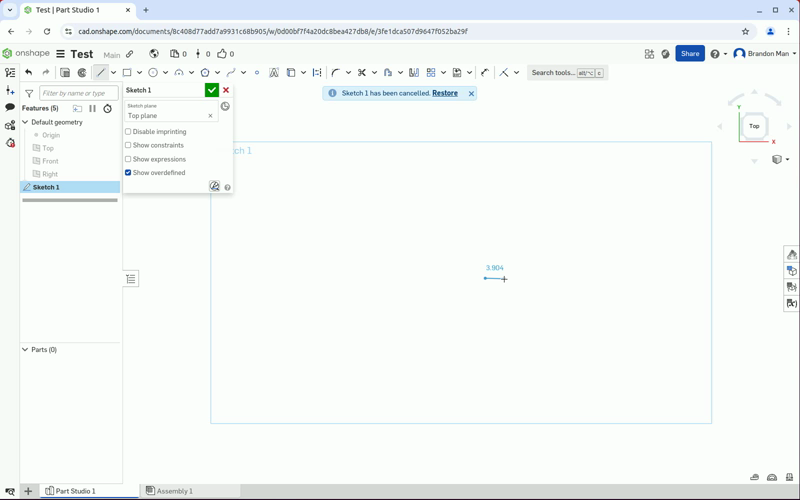
click(504, 278)
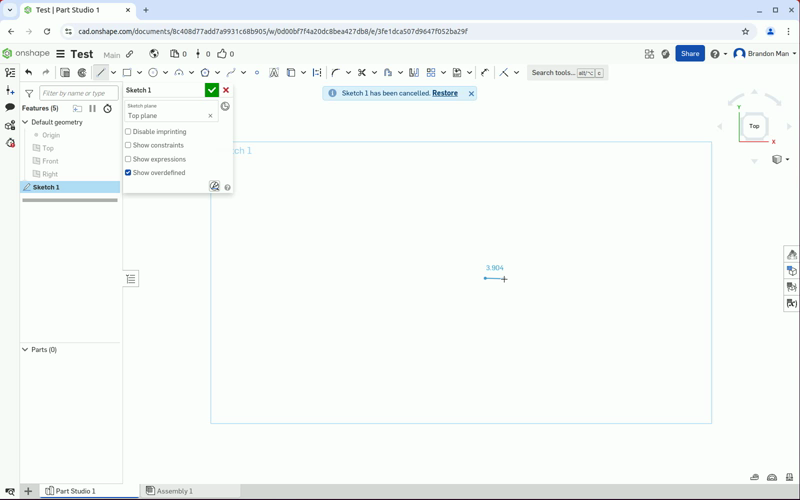
key_up(shift)
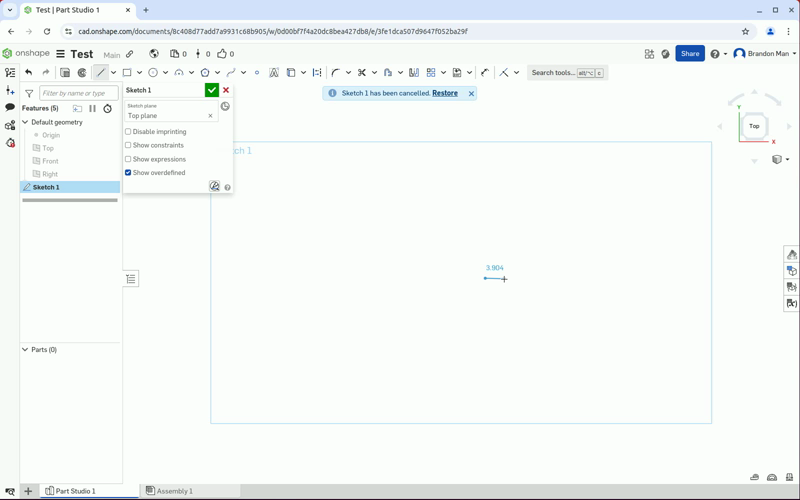
key_down(shift)
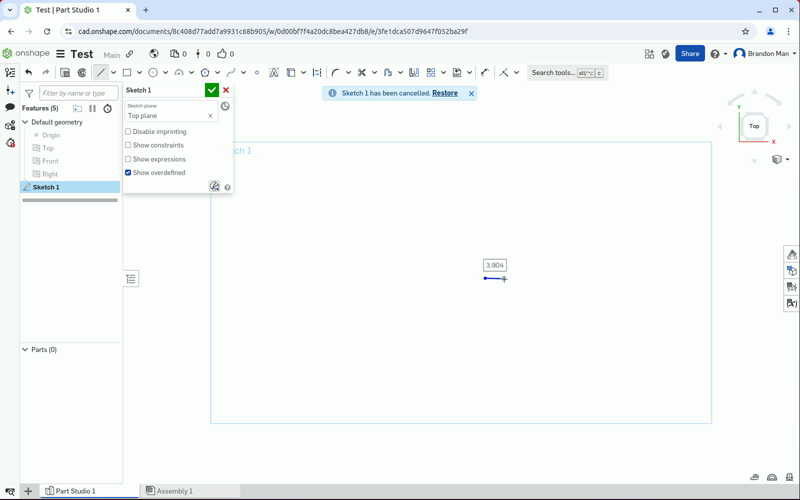
mouse_move(534, 278)
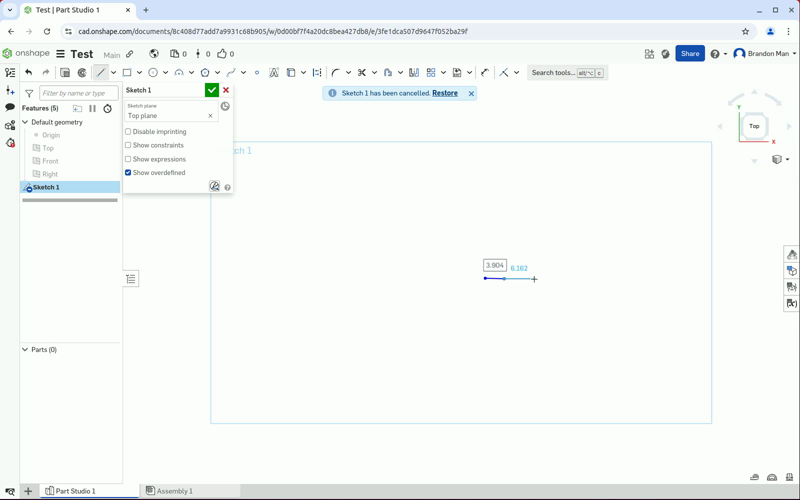
mouse_move(485, 249)
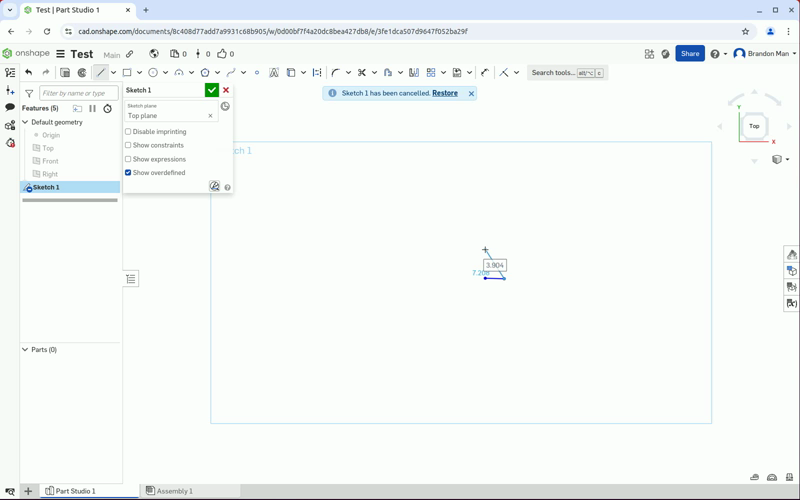
click(485, 249)
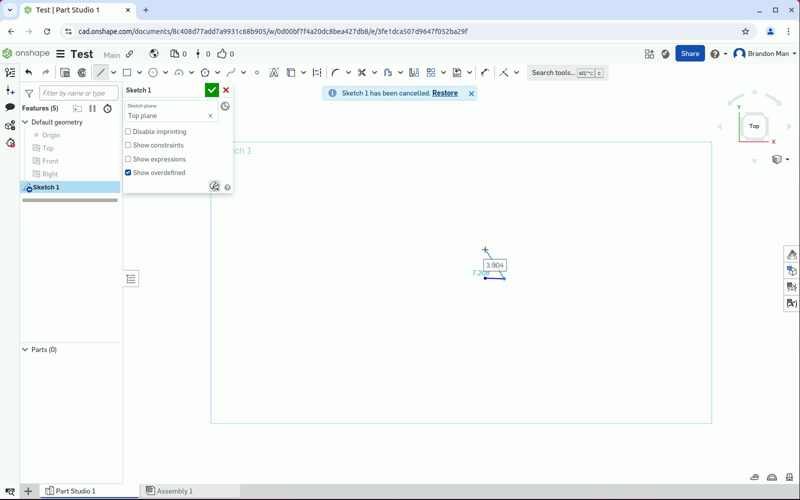
key_up(shift)
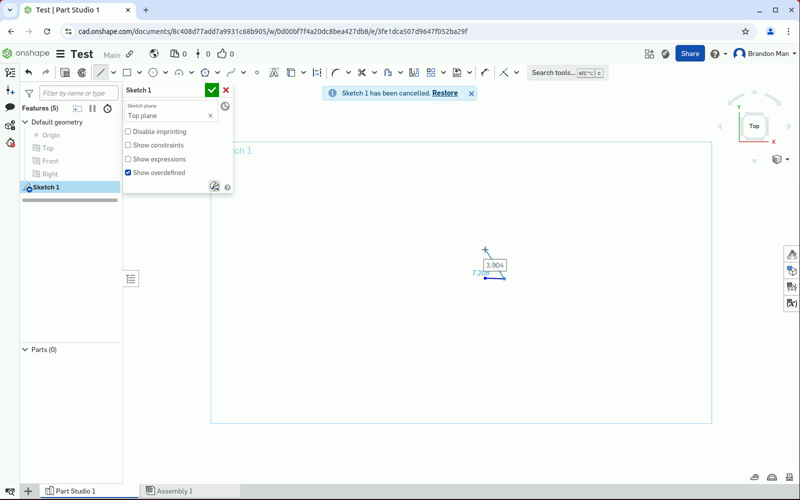
mouse_move(515, 249)
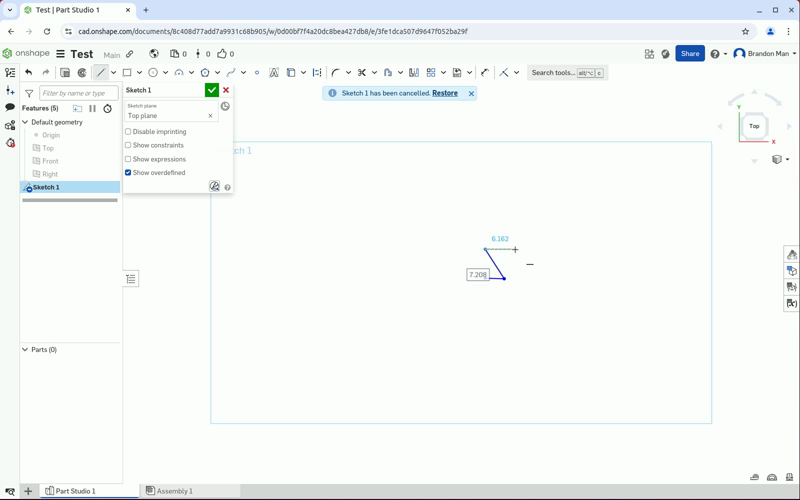
key_down(shift)
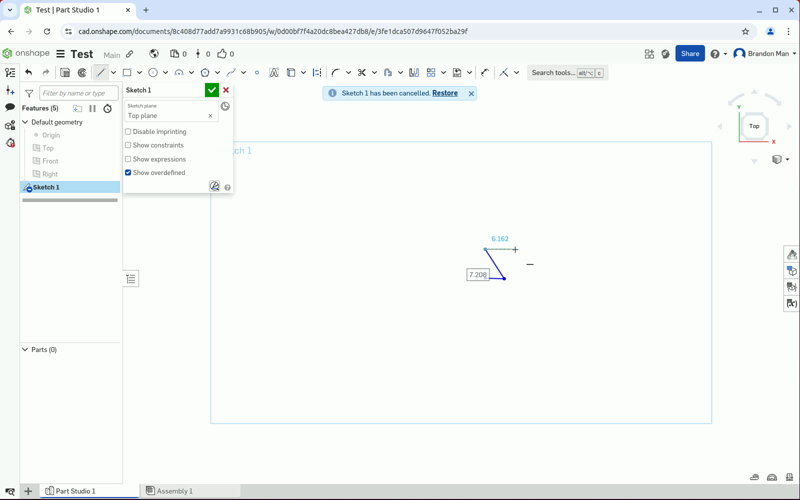
mouse_move(485, 278)
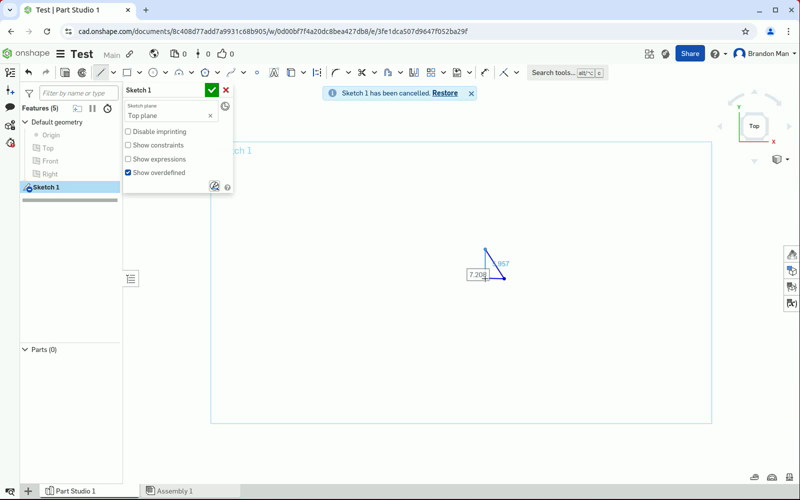
key_up(shift)
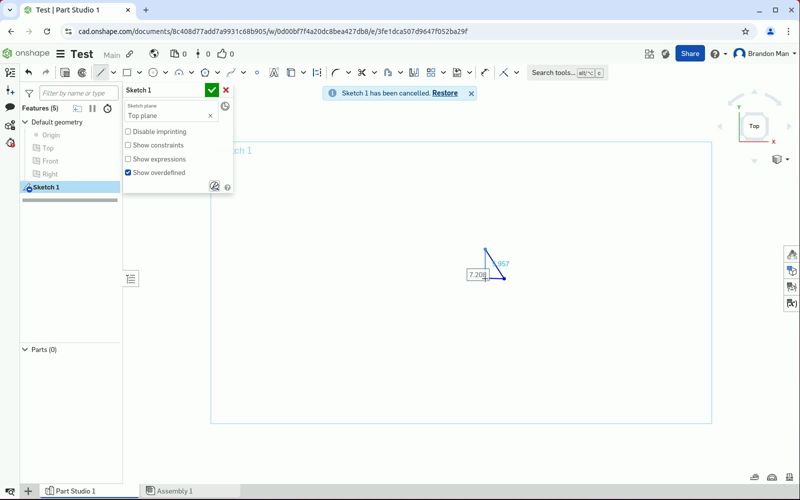
click(485, 278)
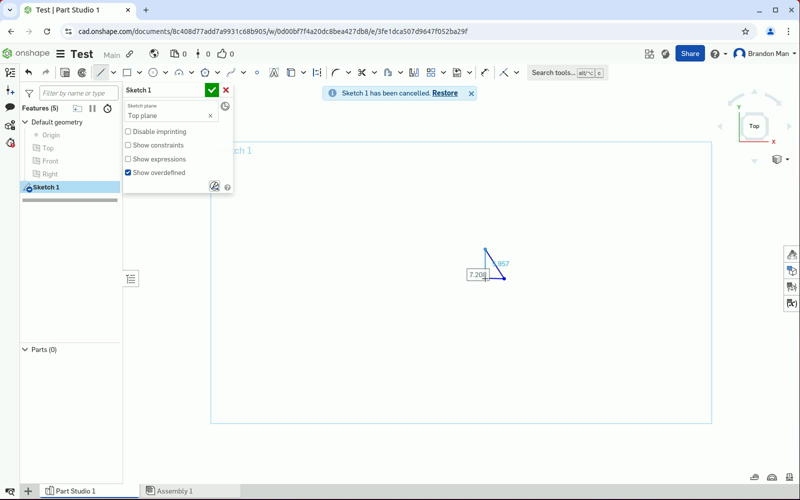
key(esc)
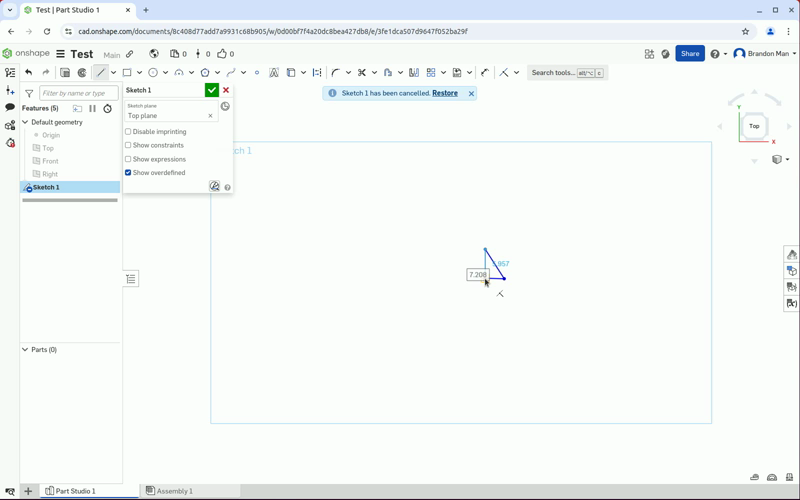
mouse_move(492, 269)
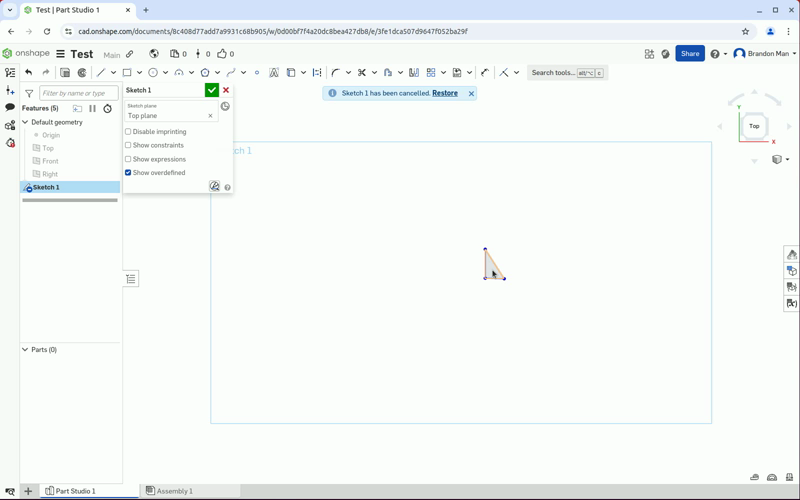
scroll(6)
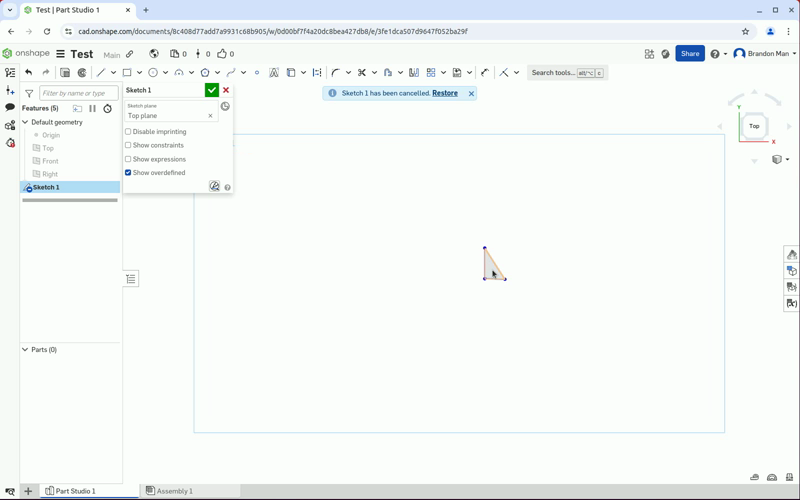
scroll(6)
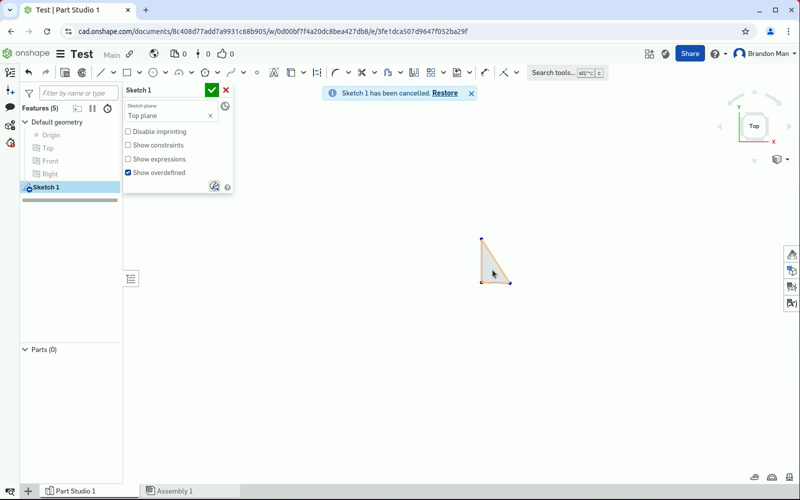
scroll(6)
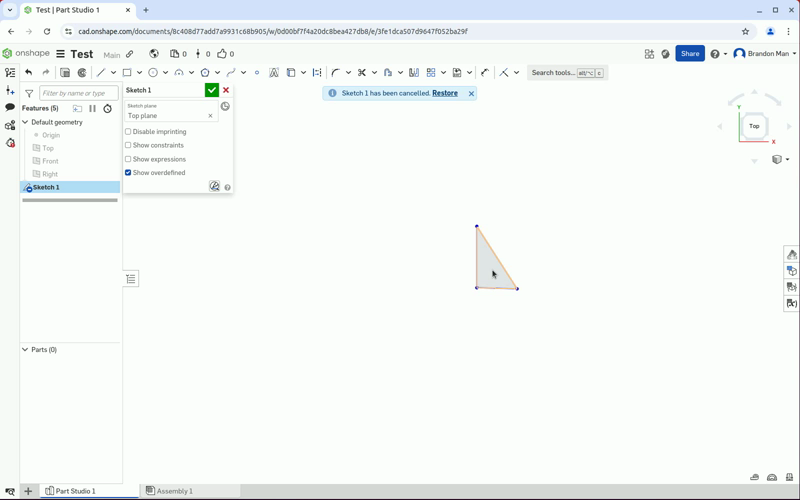
scroll(6)
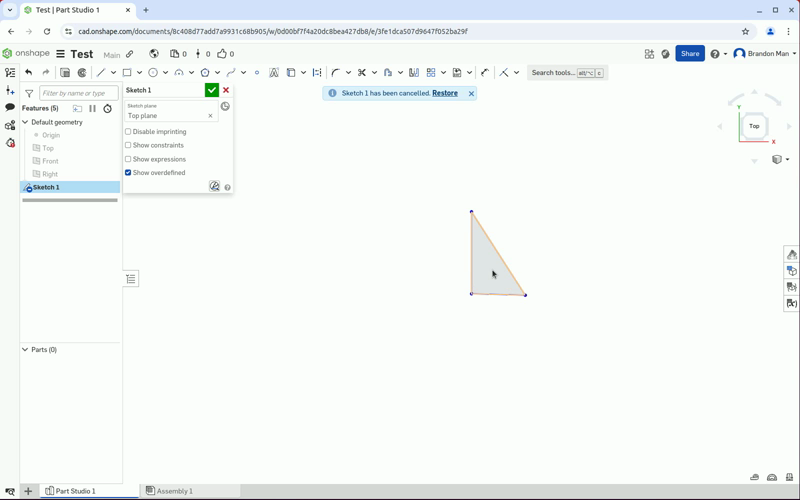
scroll(6)
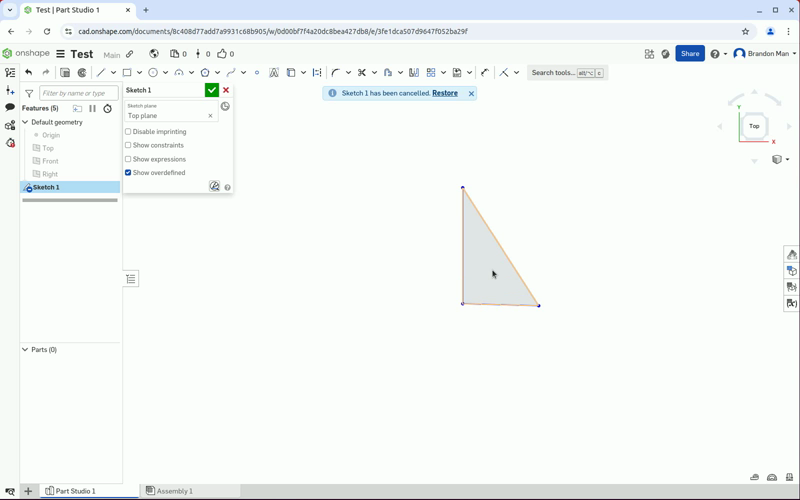
scroll(6)
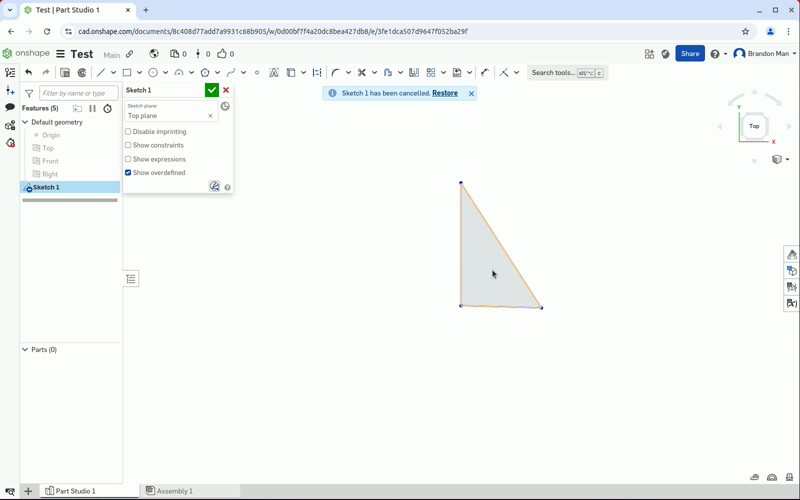
scroll(6)
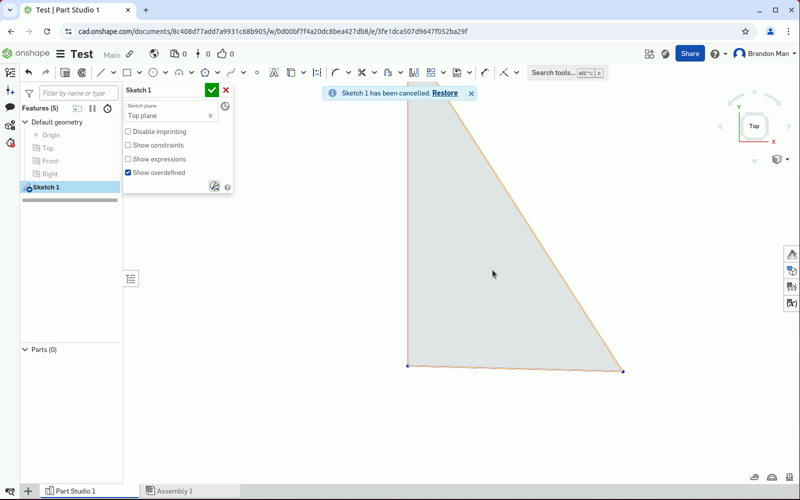
click(492, 269)
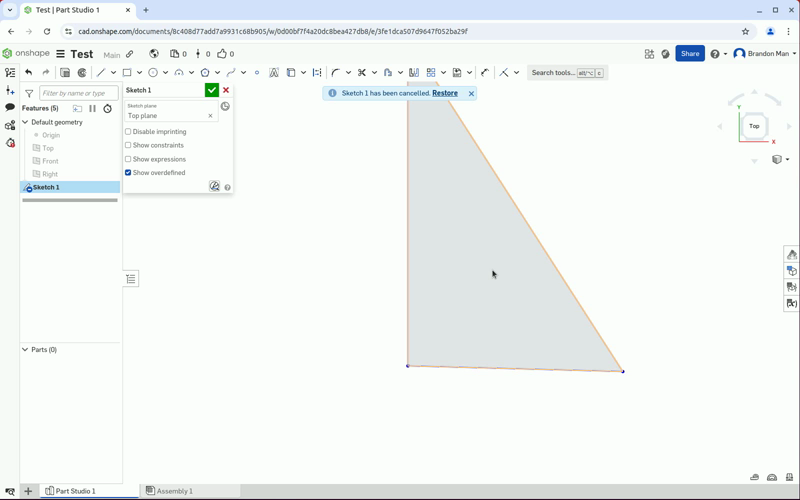
scroll(-6)
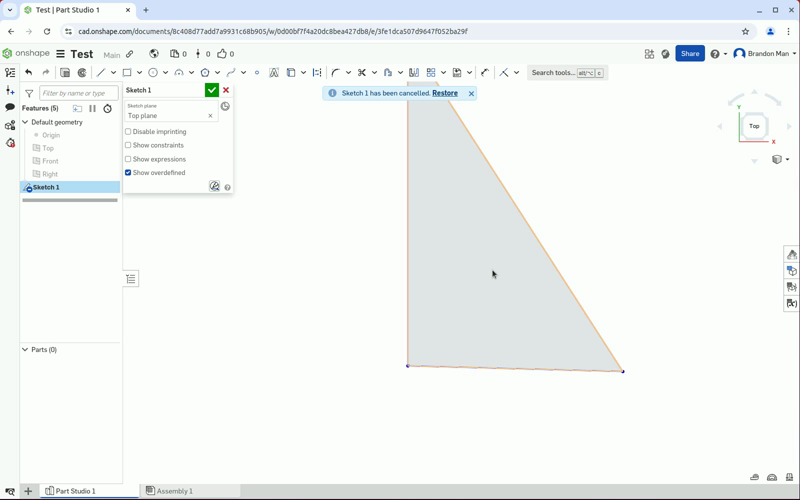
scroll(-6)
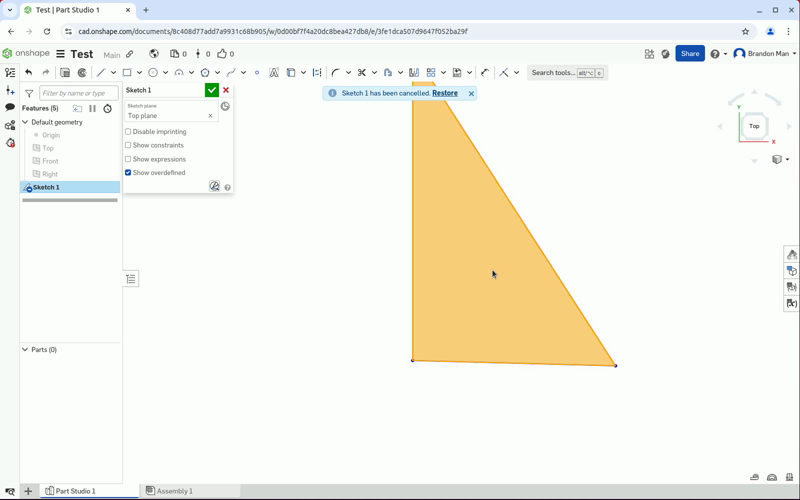
scroll(-6)
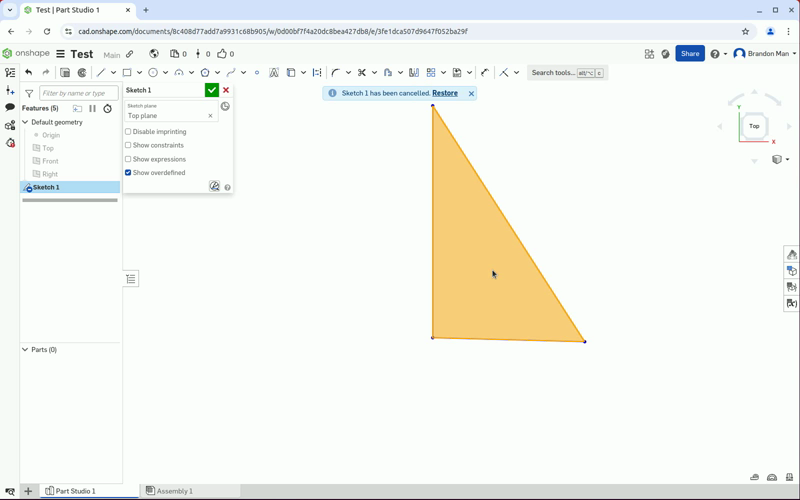
scroll(-6)
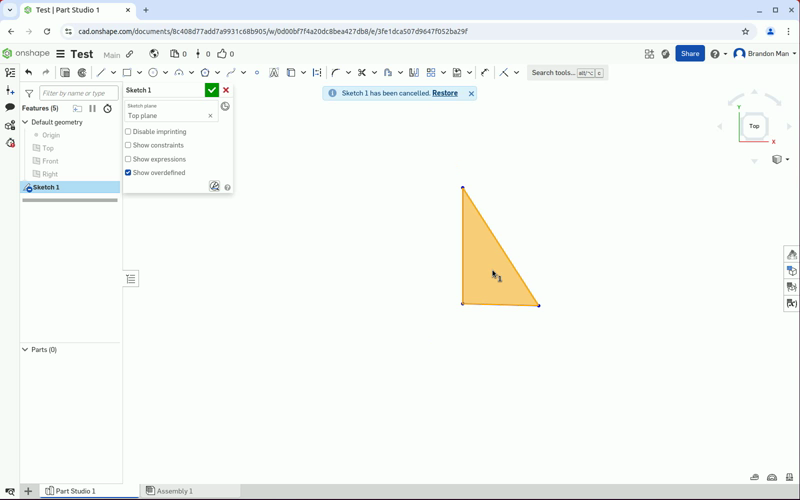
scroll(-6)
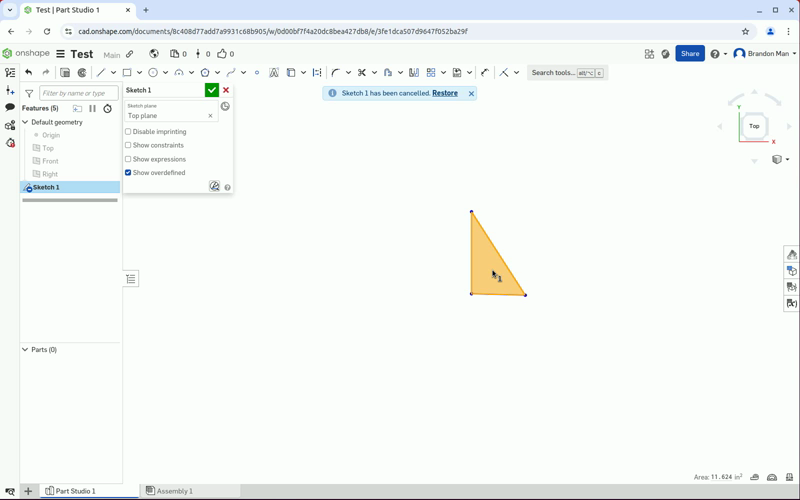
scroll(-6)
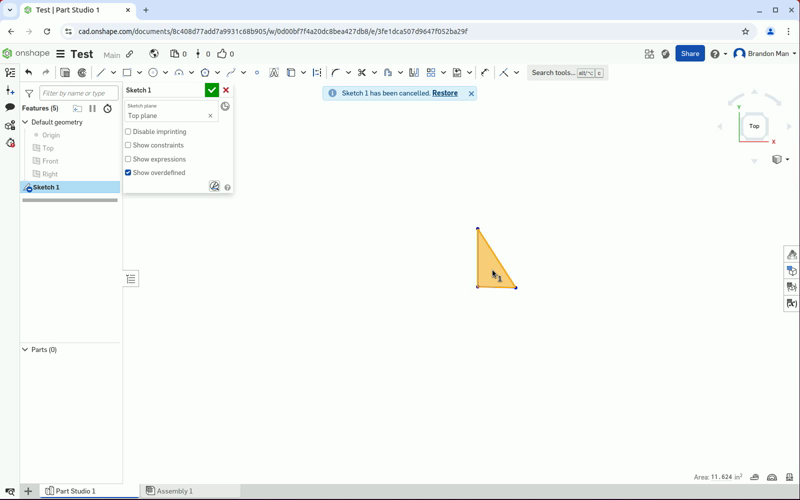
scroll(-6)
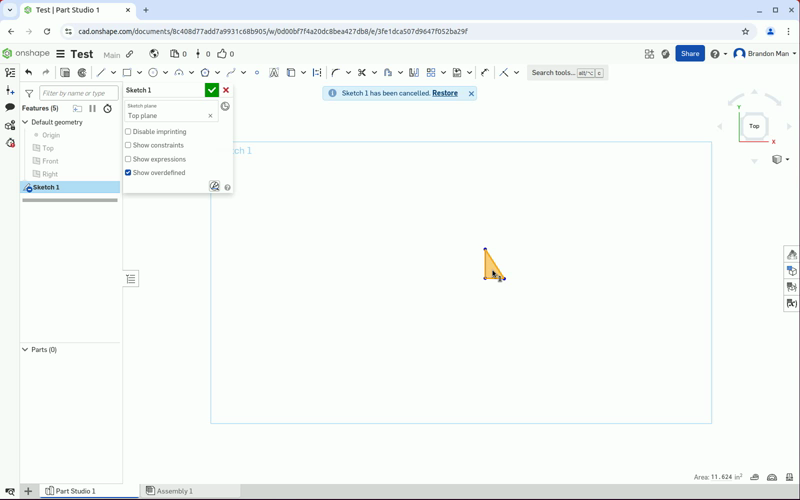
mouse_move(73, 352)
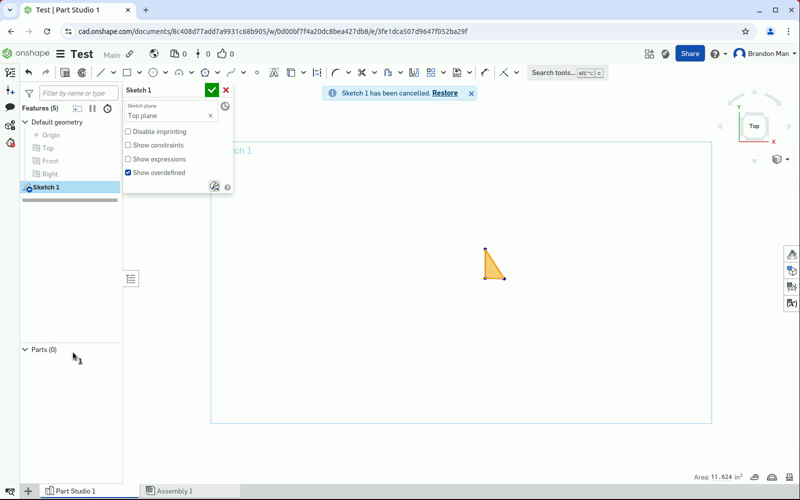
key(shift+y)
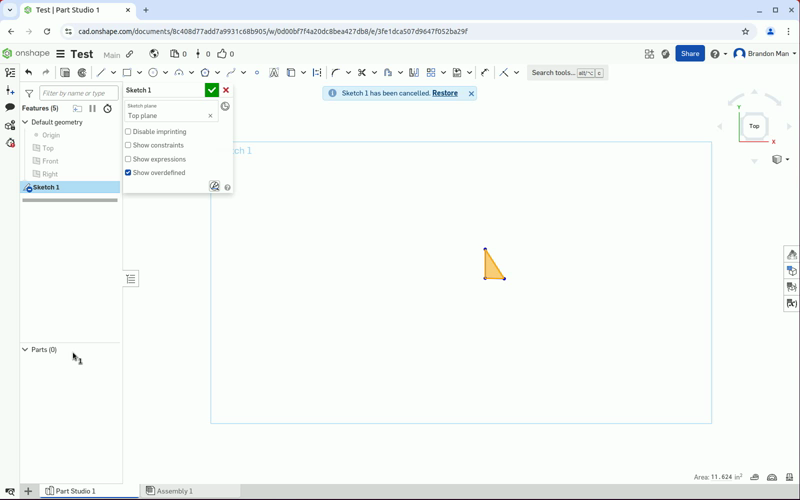
key(shift+e)
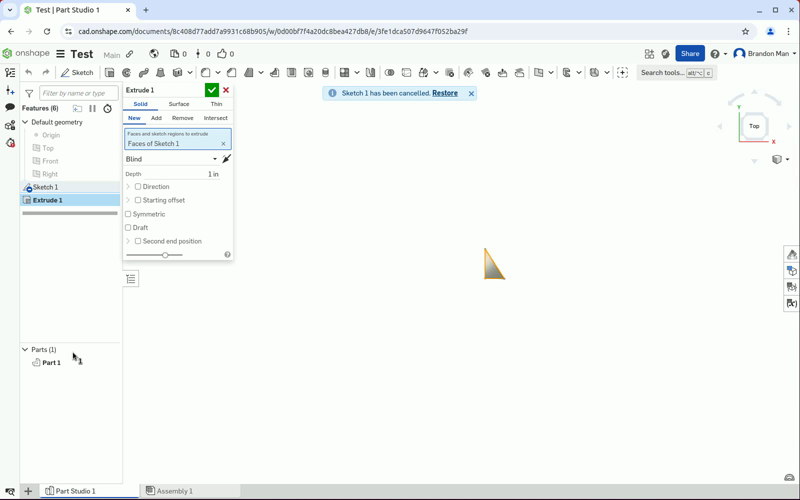
mouse_move(143, 106)
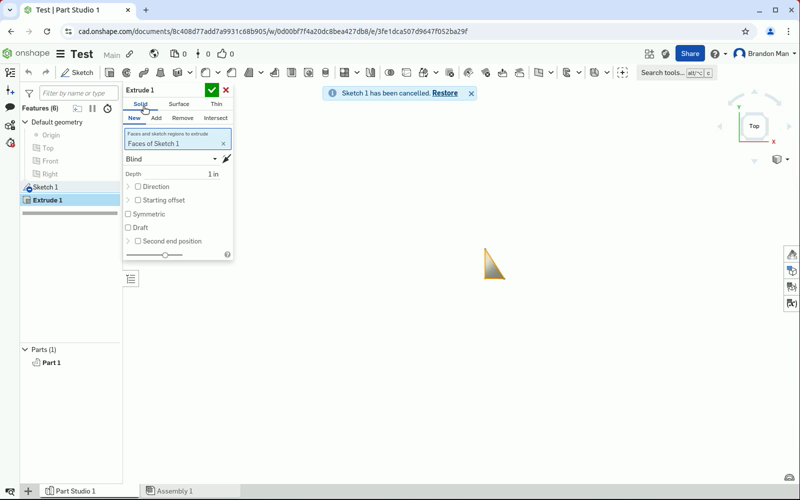
click(143, 106)
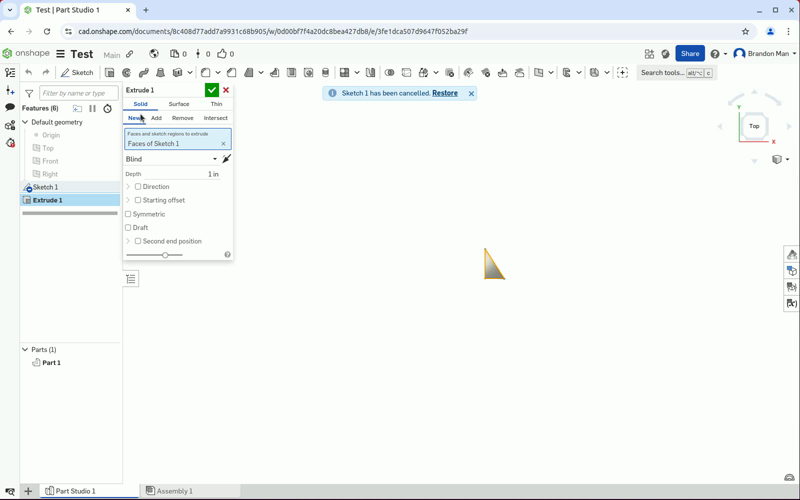
mouse_move(137, 120)
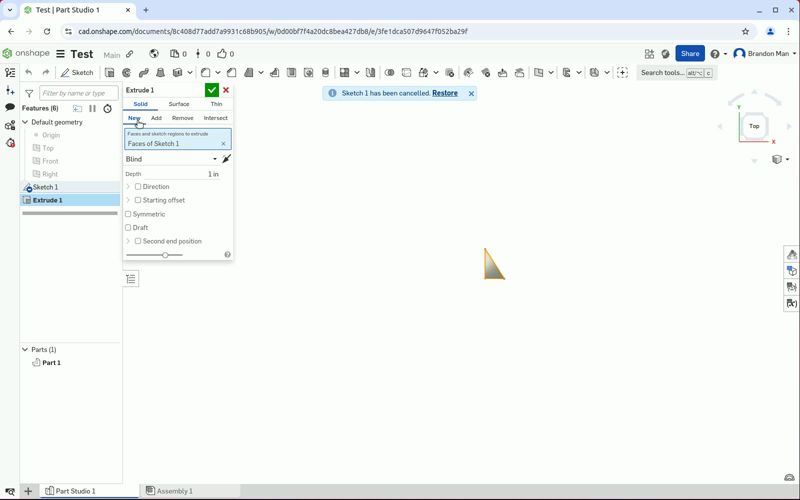
click(137, 120)
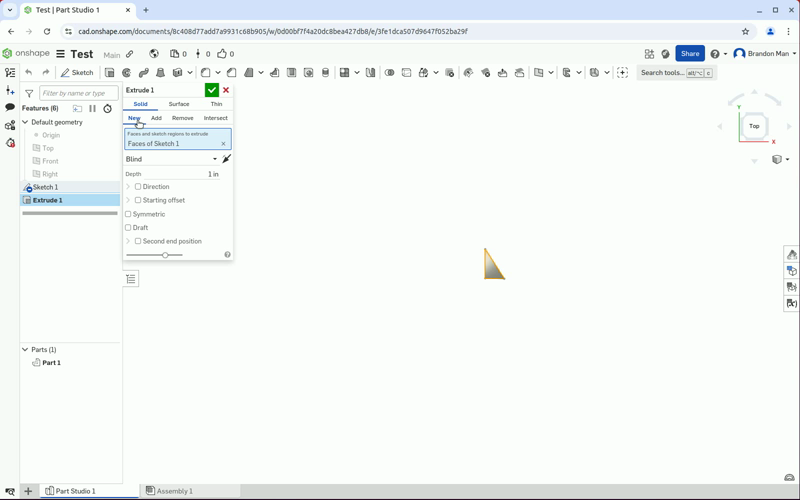
key(tab, 4)
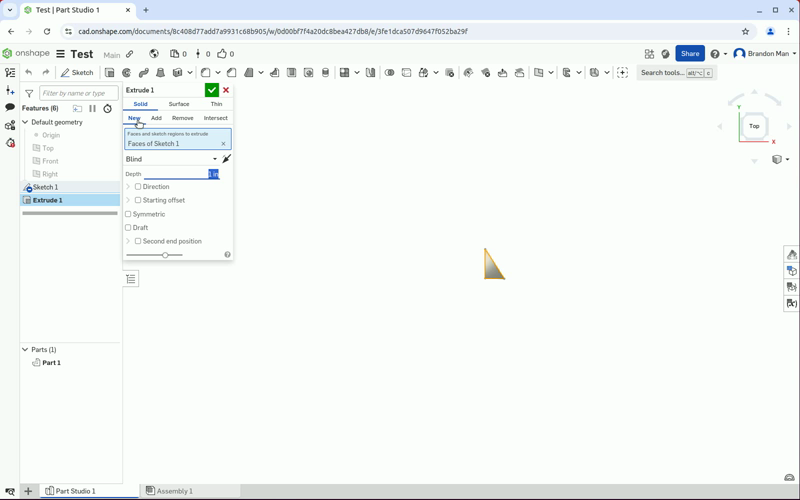
text(4.333)
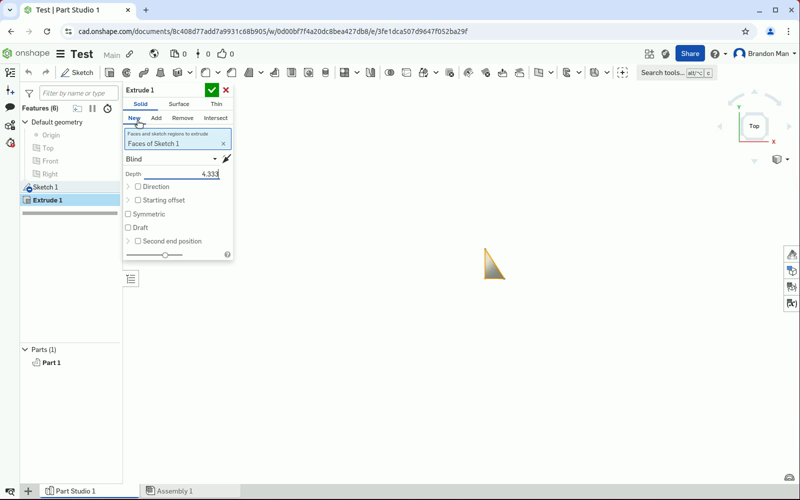
key(enter)
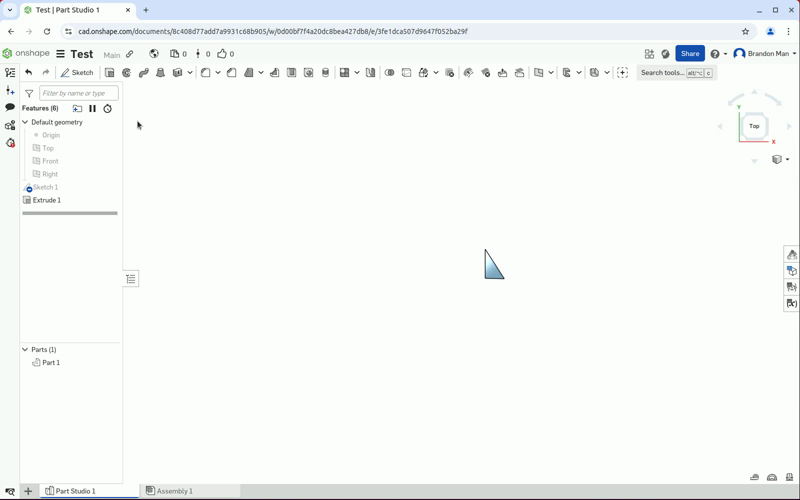
key(shift+h)
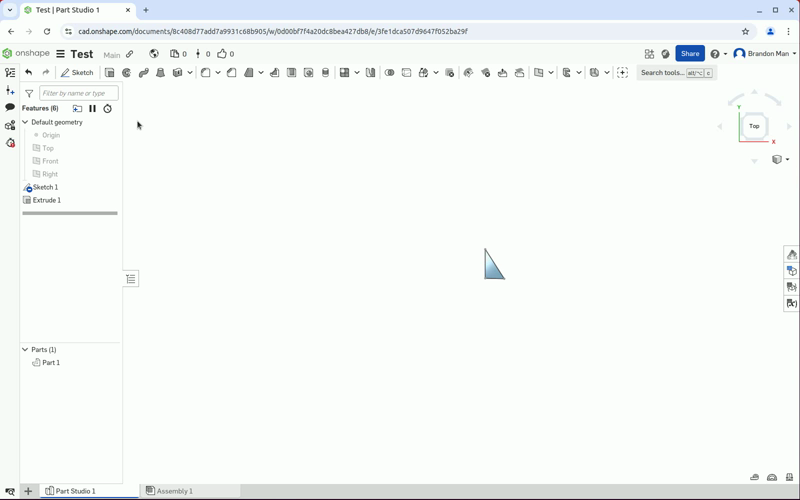
key(shift+h)
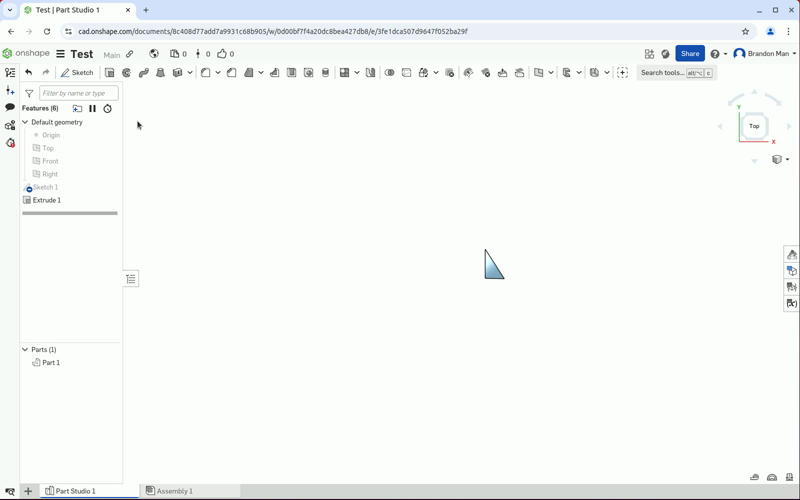
mouse_move(73, 189)
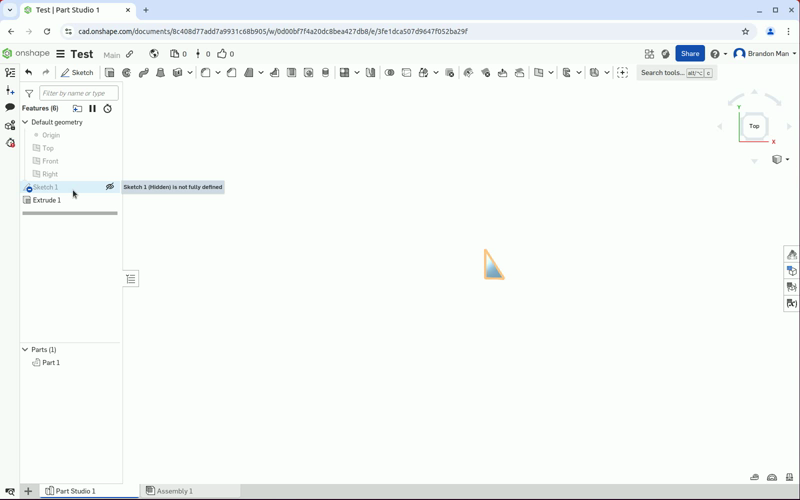
click(73, 189)
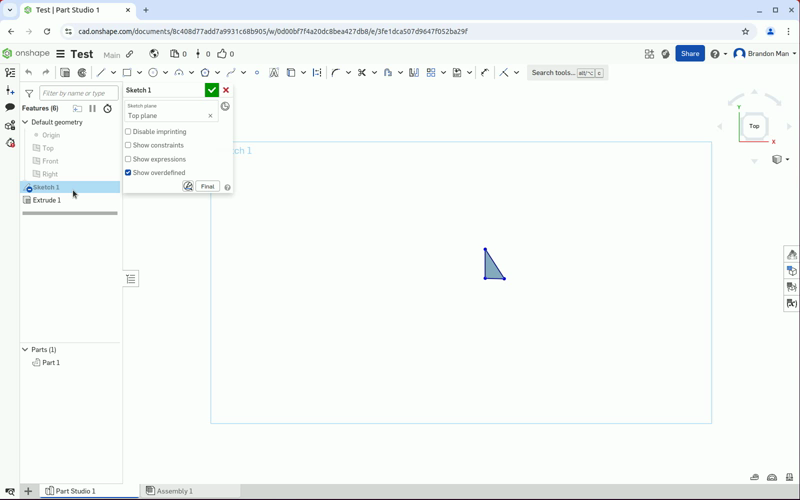
mouse_move(229, 92)
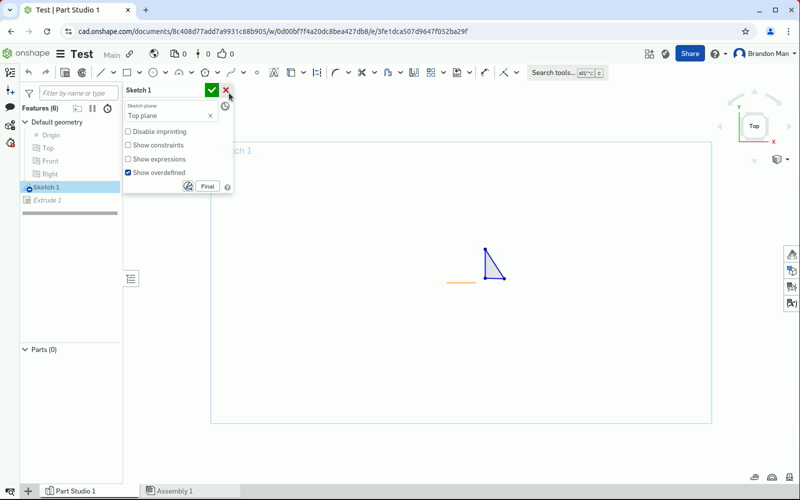
click(229, 92)
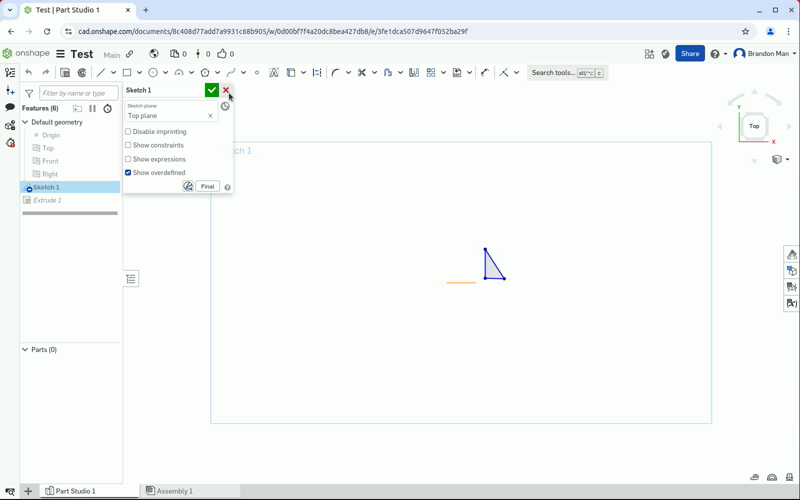
key(shift+s)
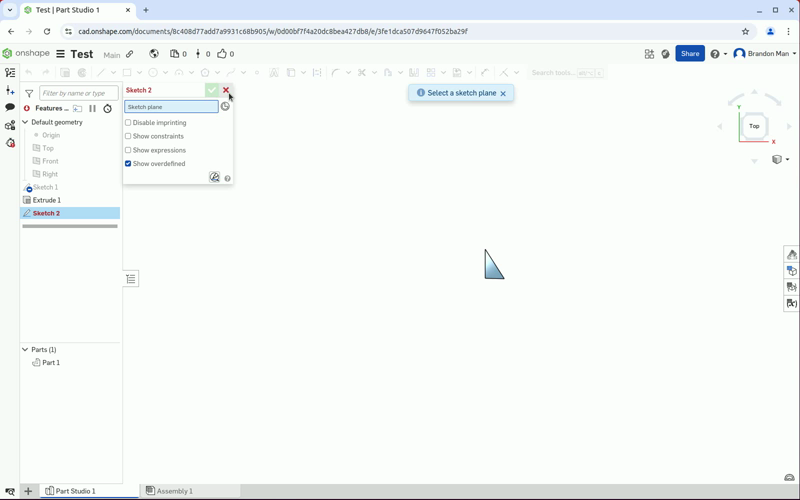
mouse_move(73, 150)
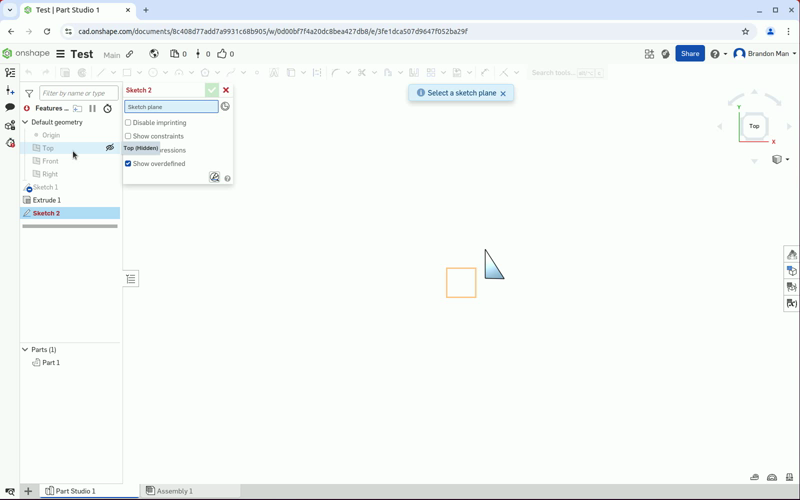
click(73, 150)
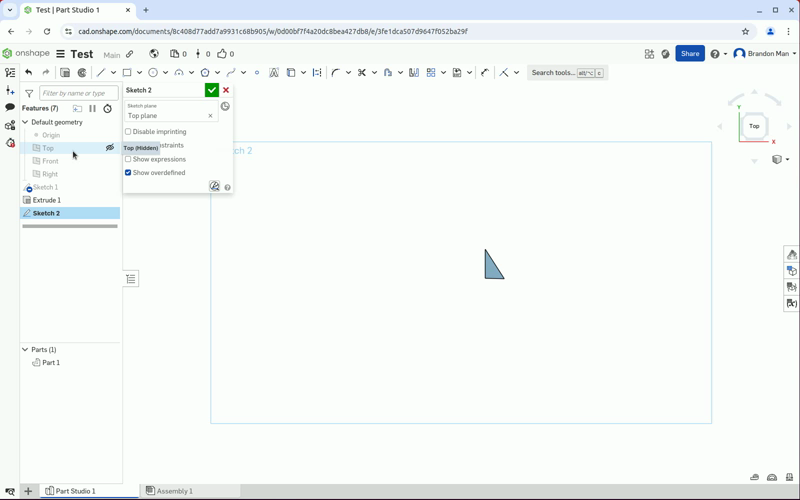
mouse_move(73, 352)
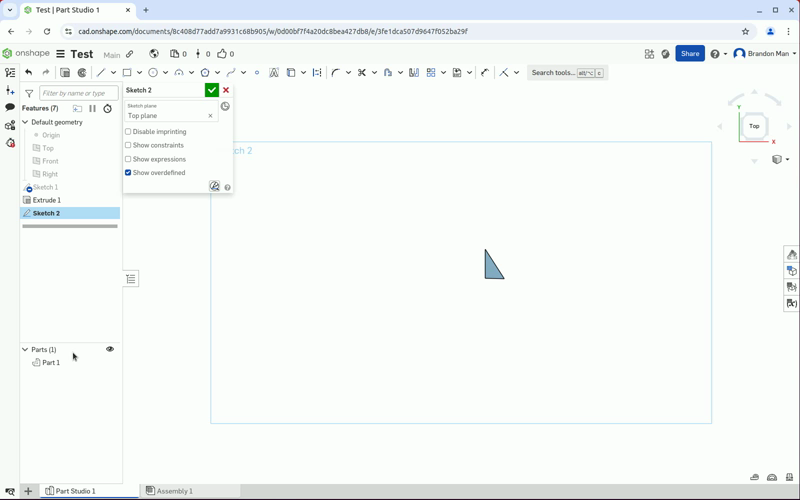
key(y)
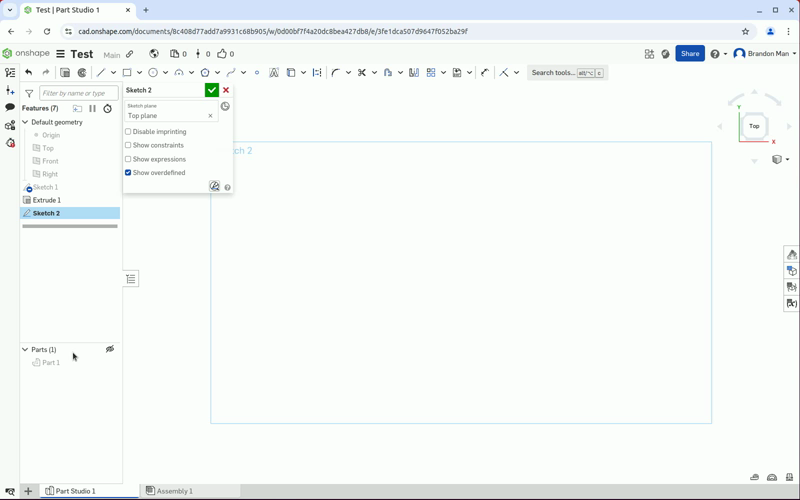
key(l)
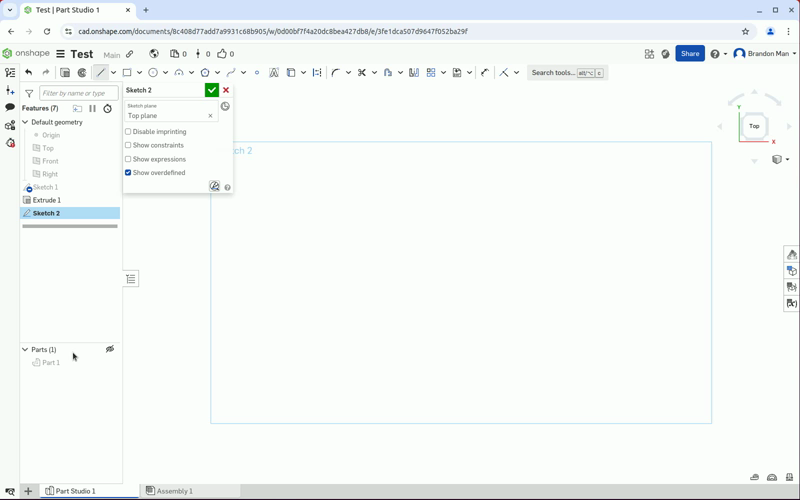
key_down(shift)
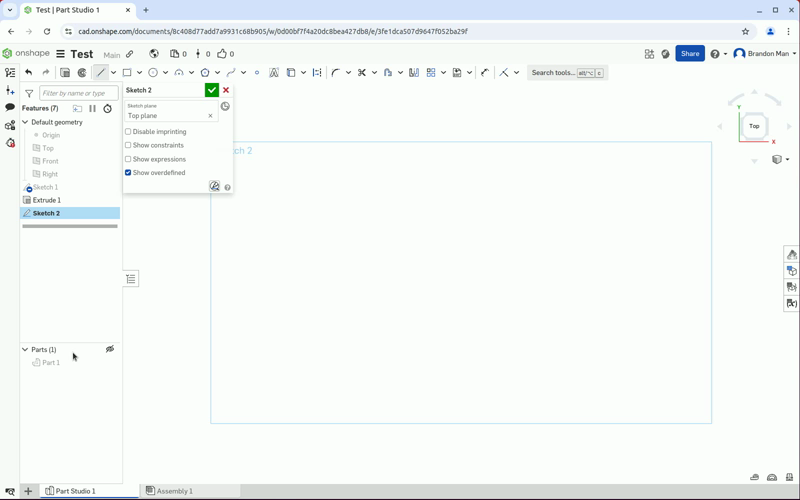
mouse_move(460, 210)
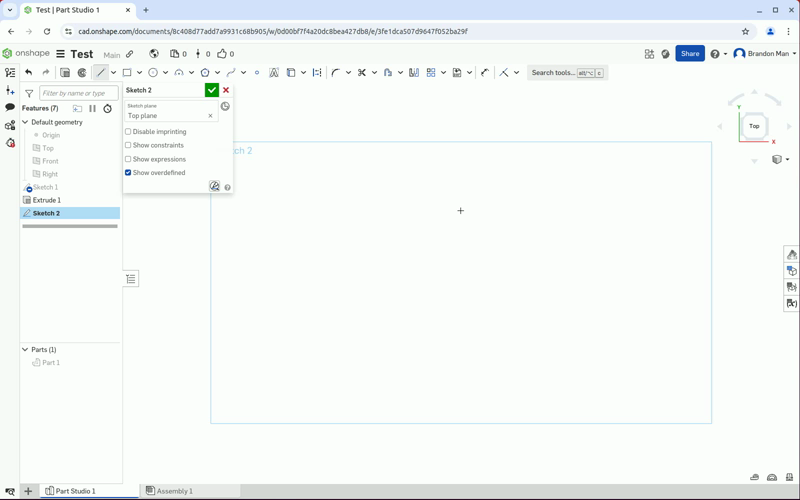
click(460, 210)
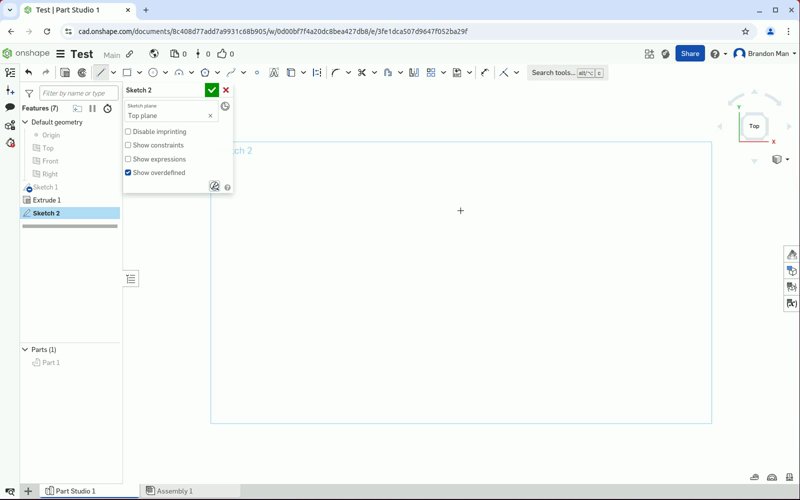
key_up(shift)
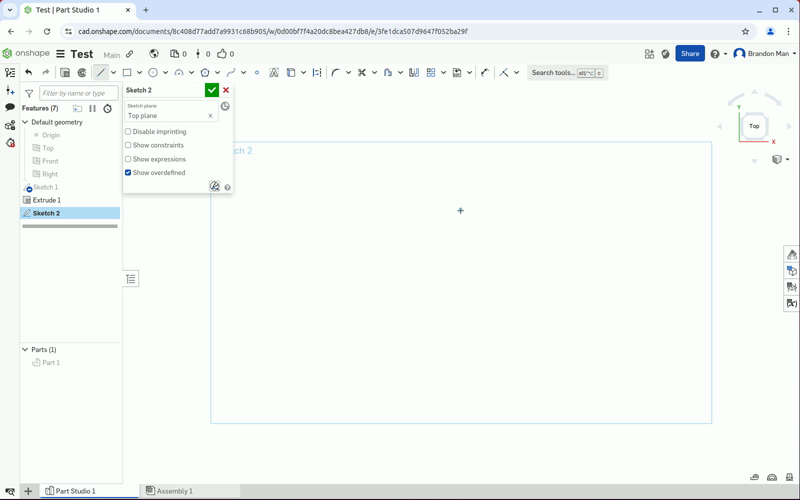
key_down(shift)
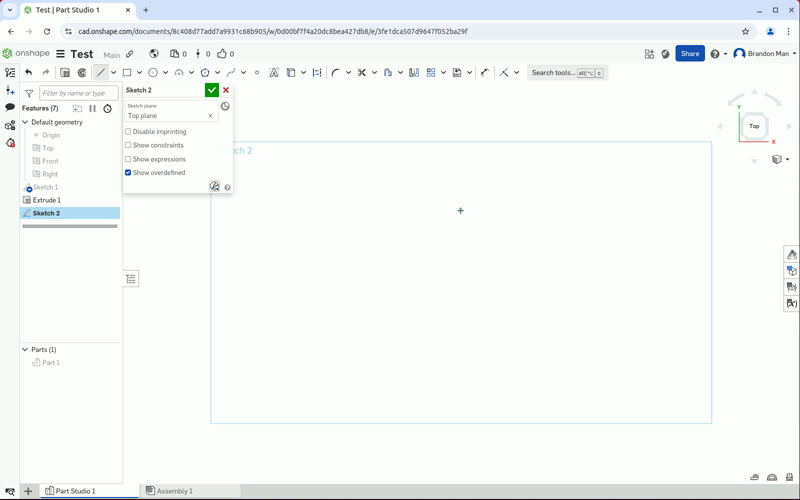
mouse_move(490, 210)
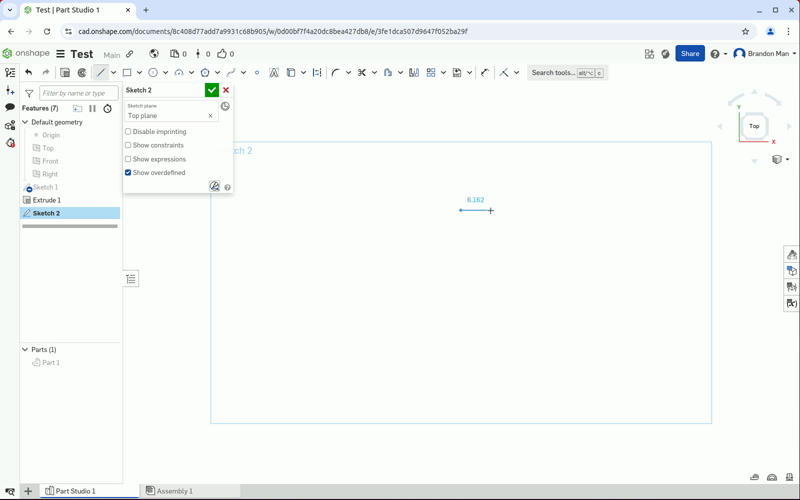
mouse_move(486, 250)
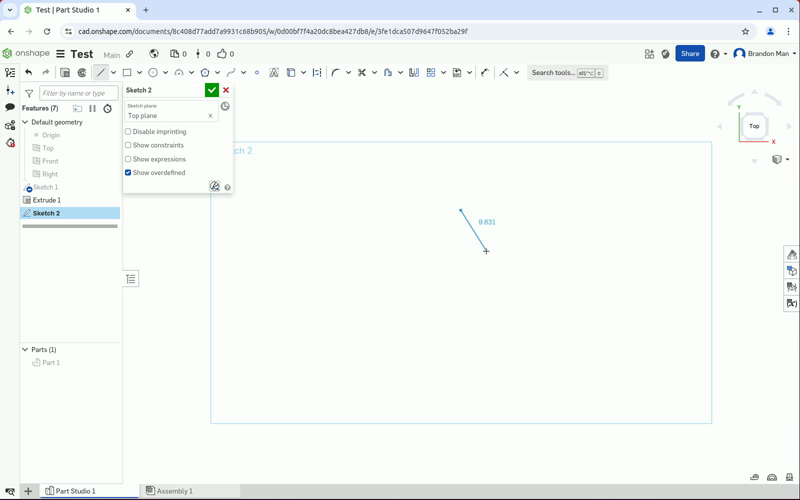
click(486, 250)
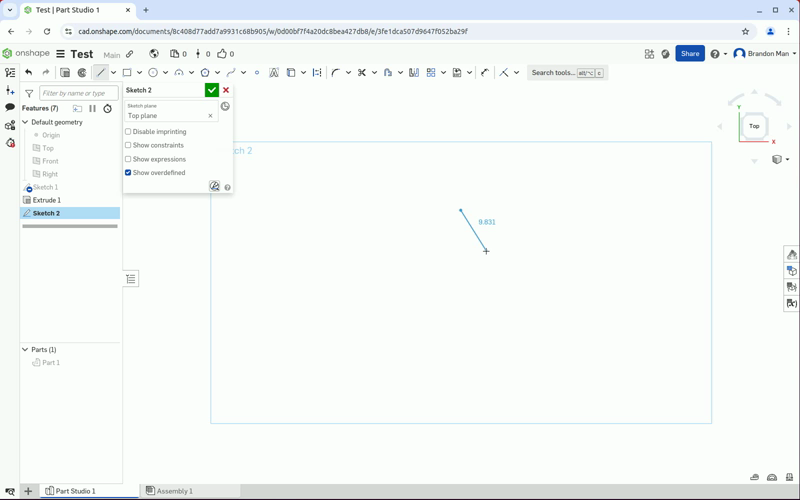
key_up(shift)
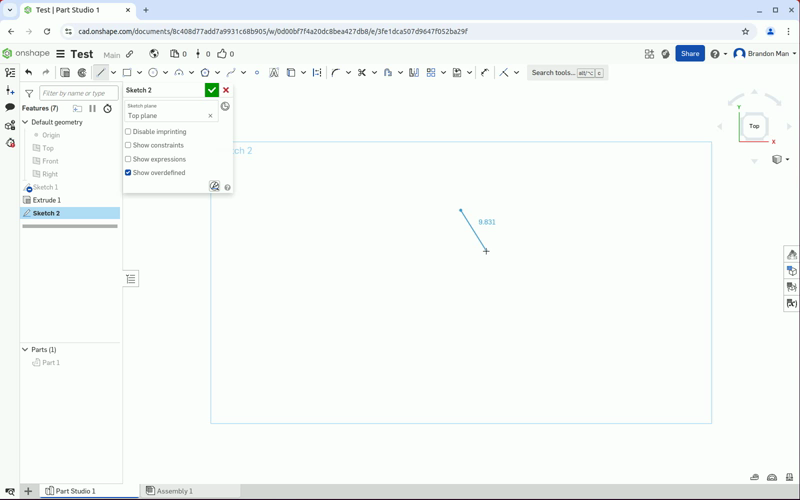
key_down(shift)
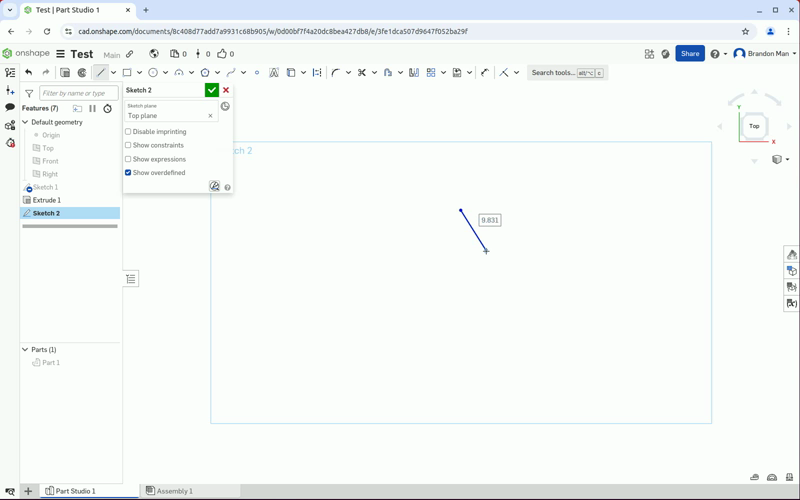
mouse_move(516, 250)
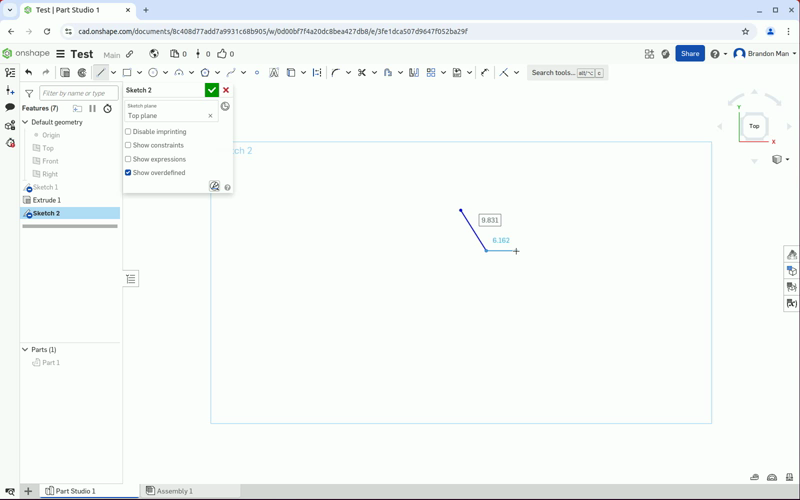
mouse_move(486, 248)
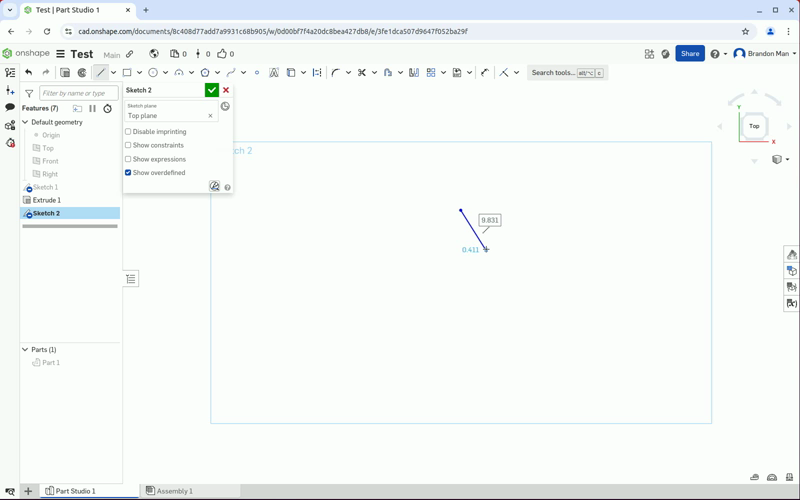
scroll(6)
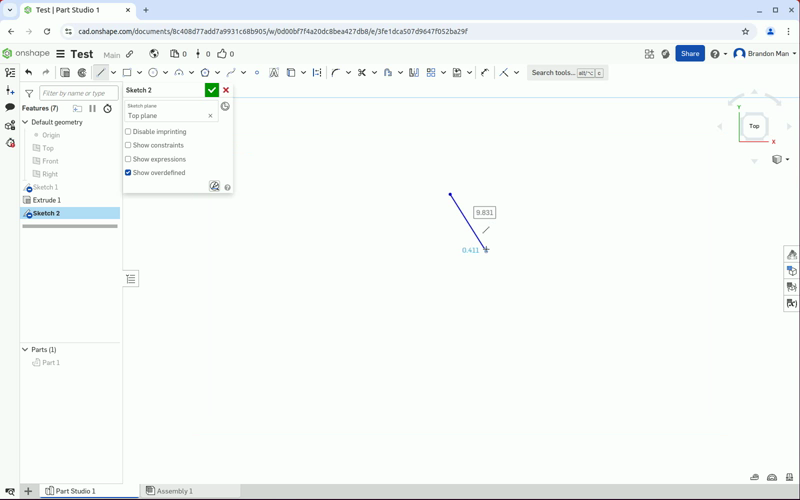
scroll(6)
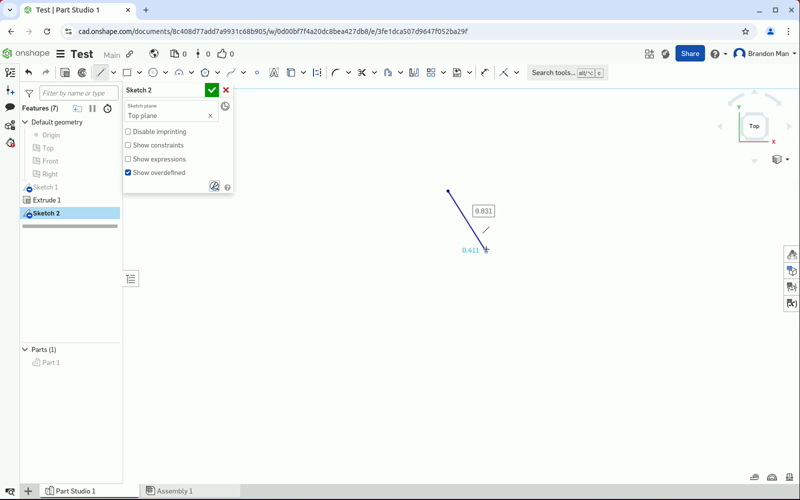
scroll(6)
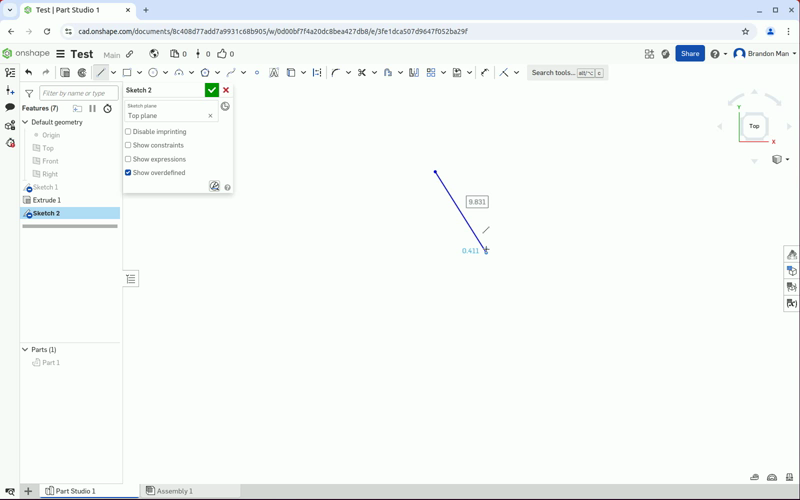
scroll(6)
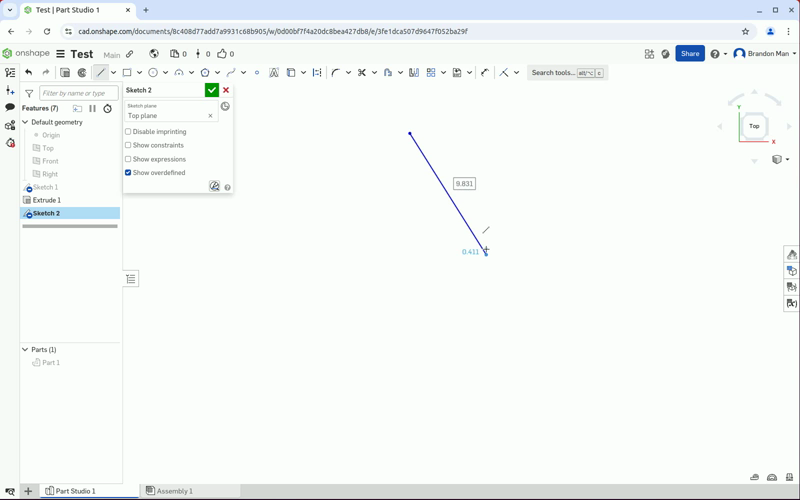
scroll(6)
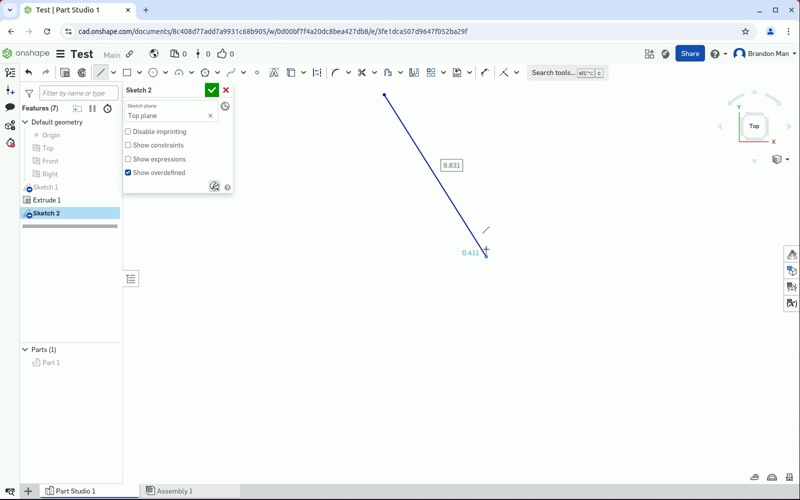
scroll(6)
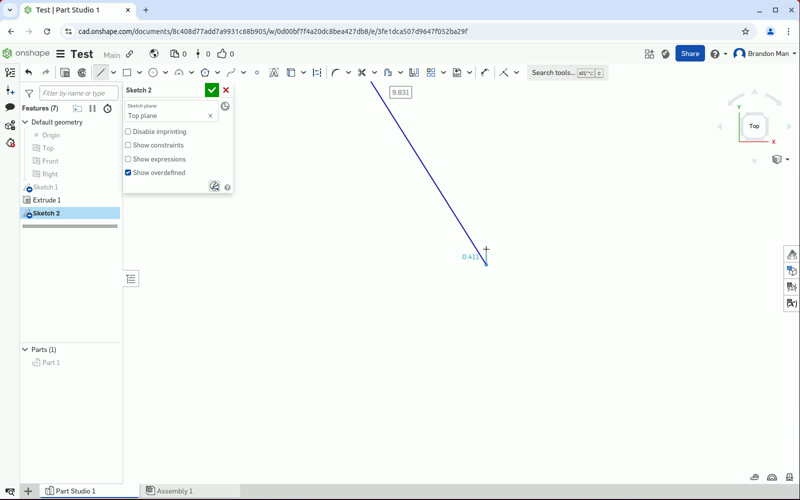
scroll(6)
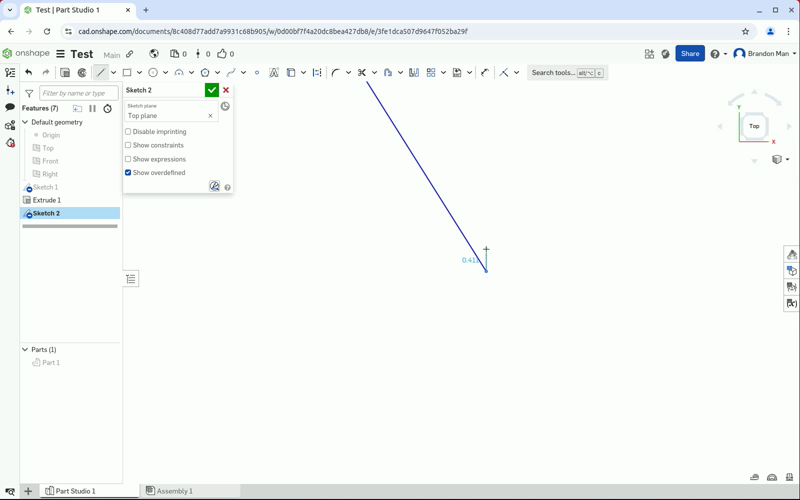
click(486, 248)
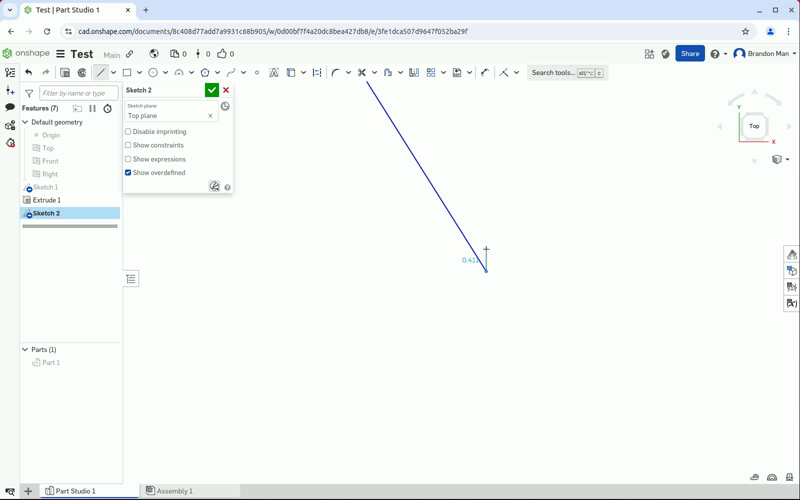
scroll(-6)
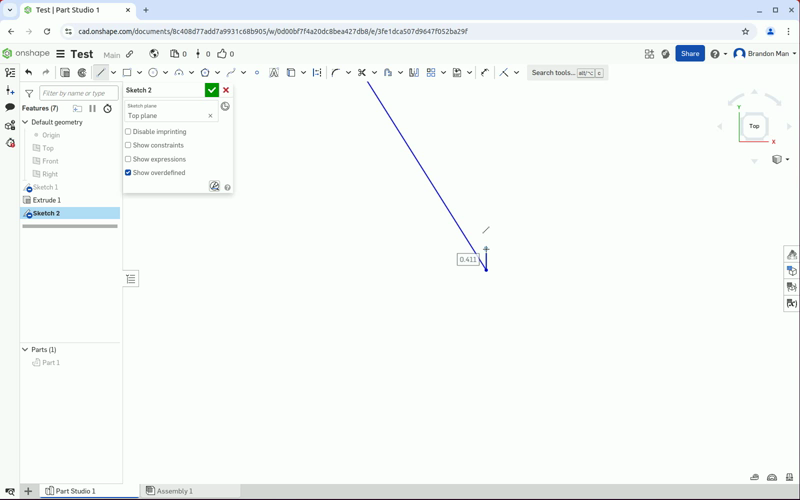
scroll(-6)
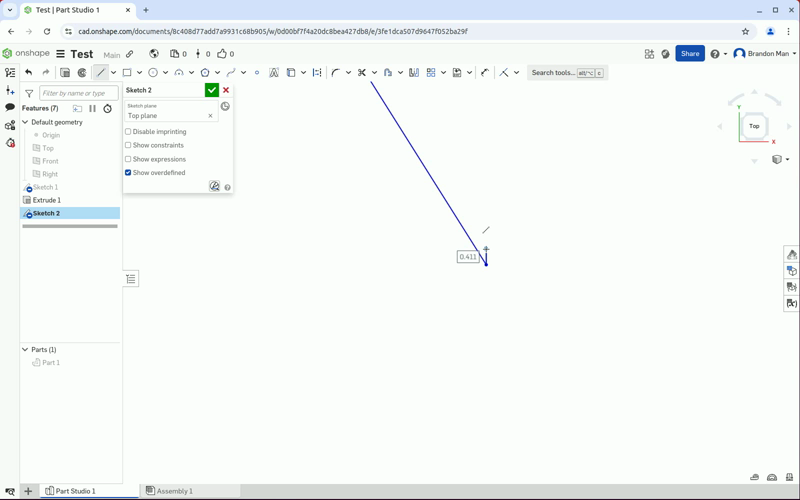
scroll(-6)
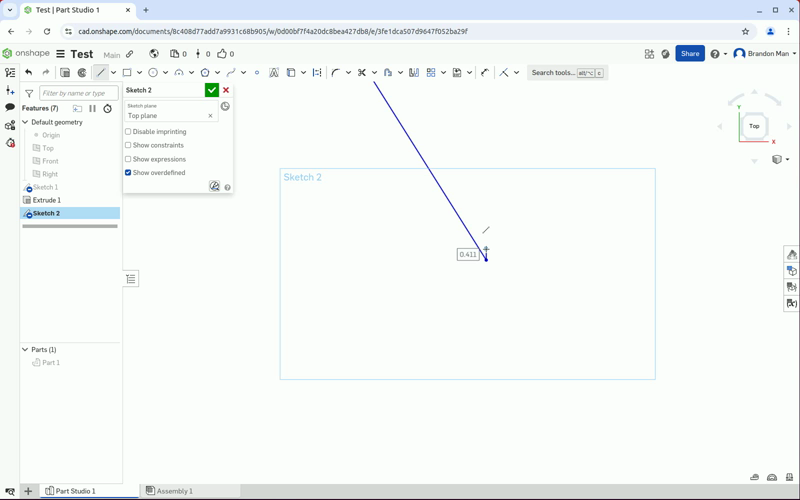
scroll(-6)
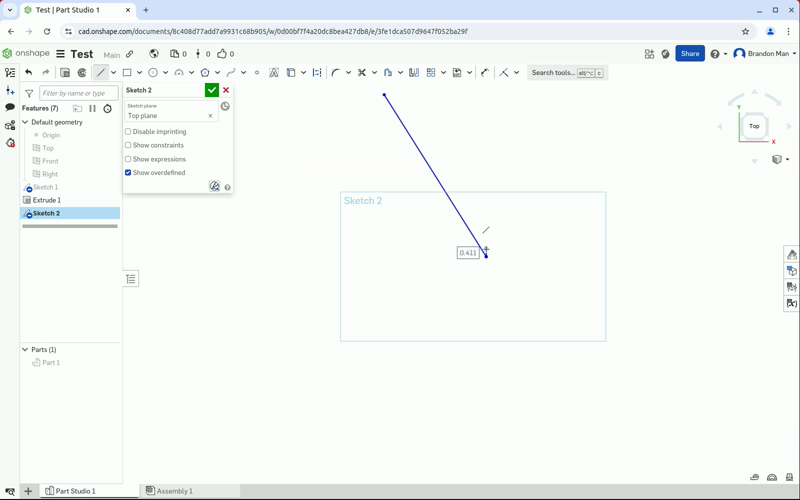
scroll(-6)
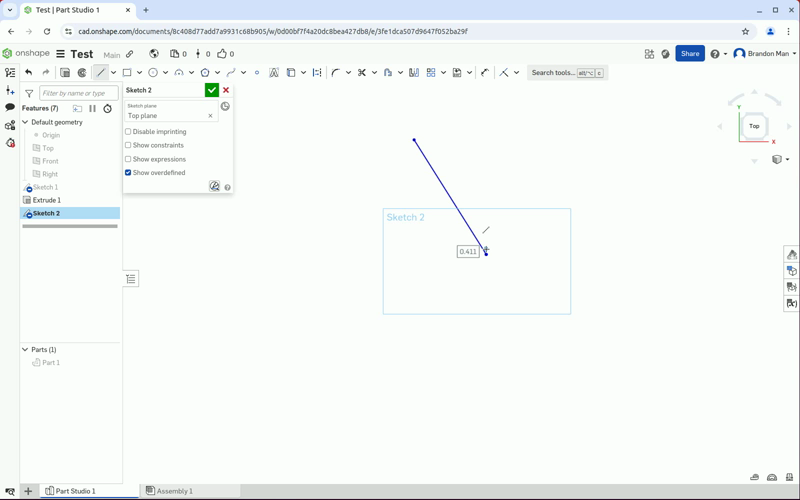
scroll(-6)
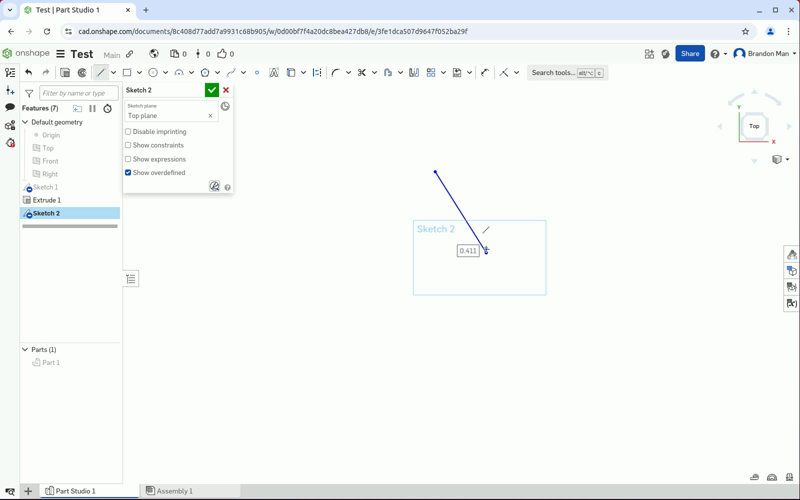
scroll(-6)
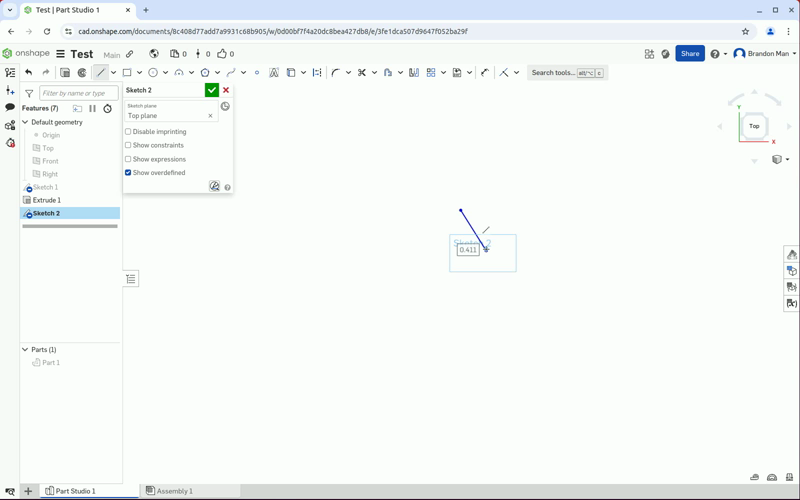
key_up(shift)
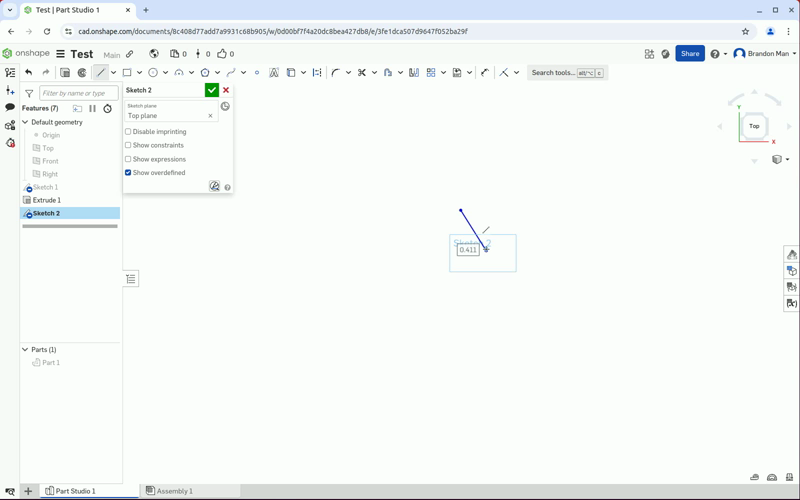
key_down(shift)
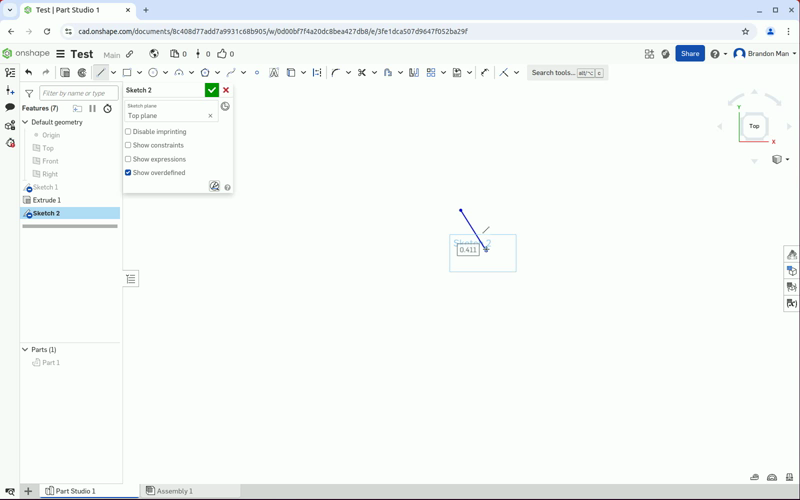
mouse_move(486, 169)
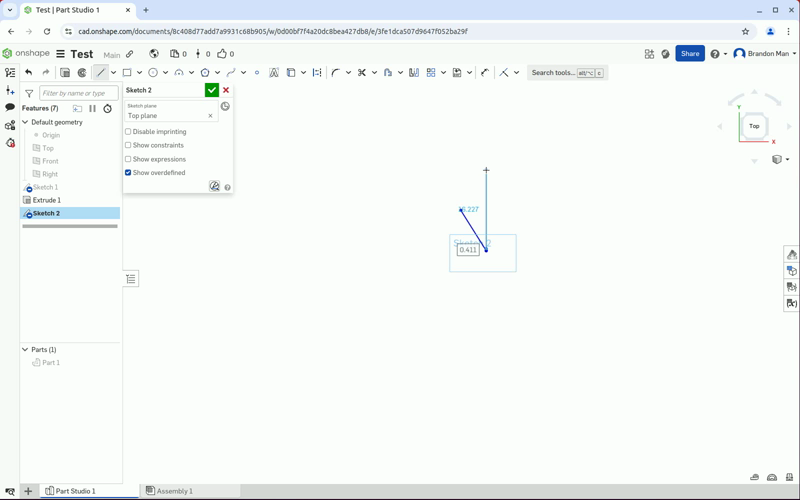
click(486, 169)
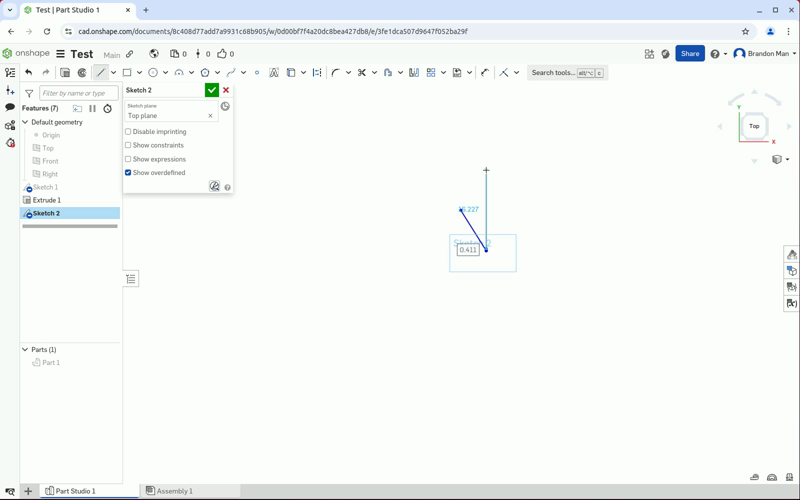
key_up(shift)
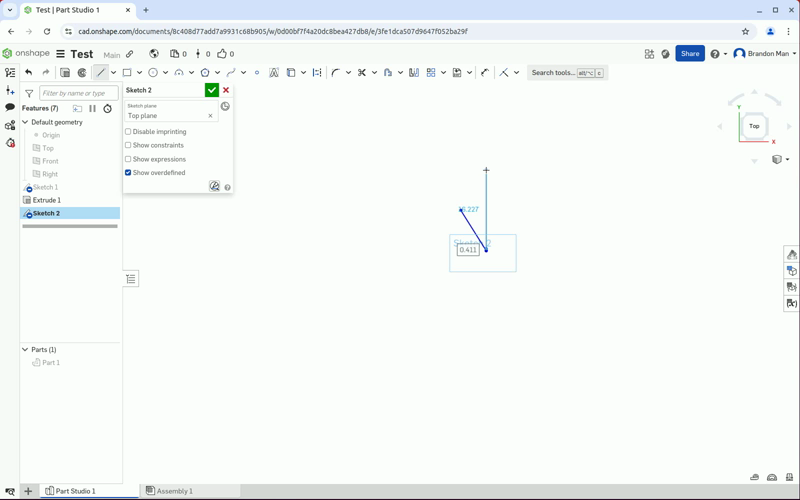
mouse_move(516, 169)
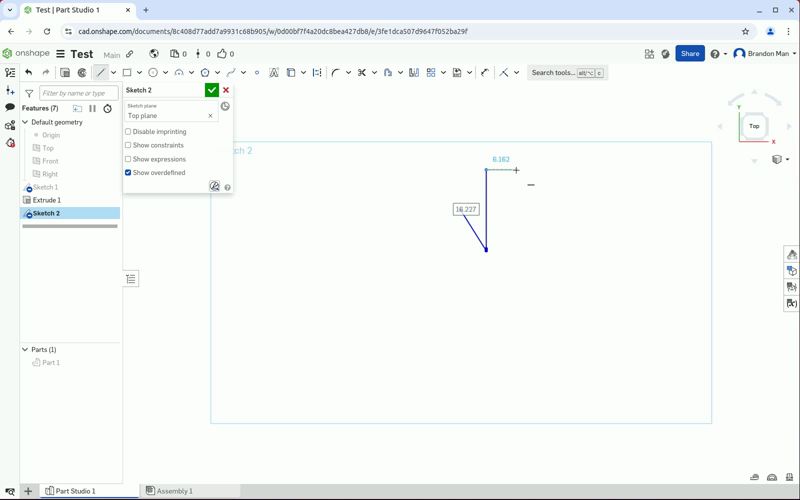
key_down(shift)
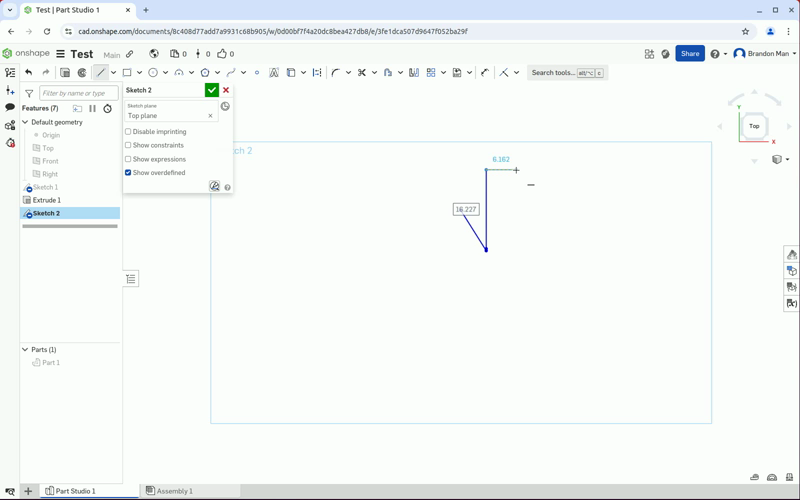
mouse_move(460, 210)
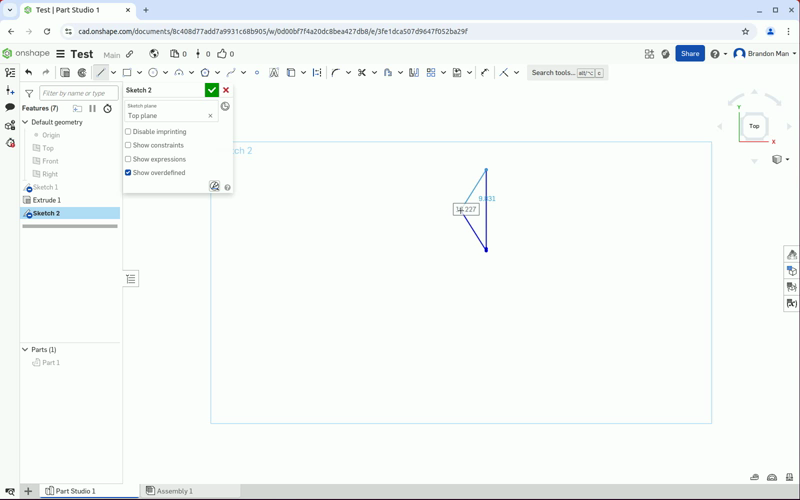
key_up(shift)
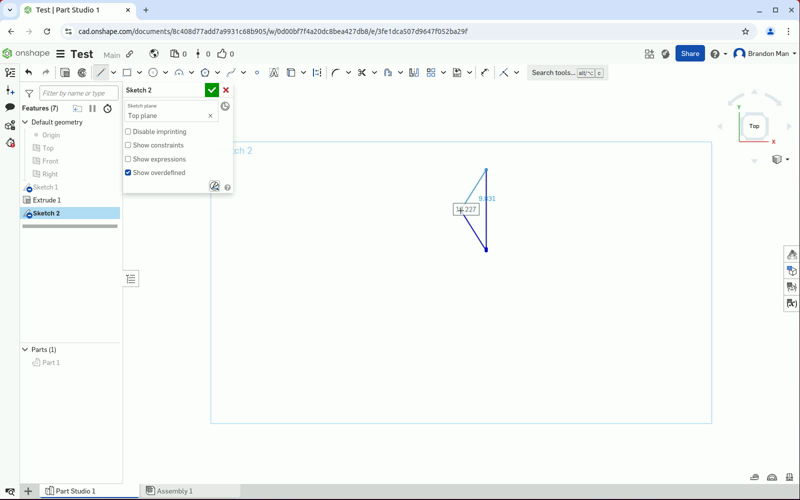
click(460, 210)
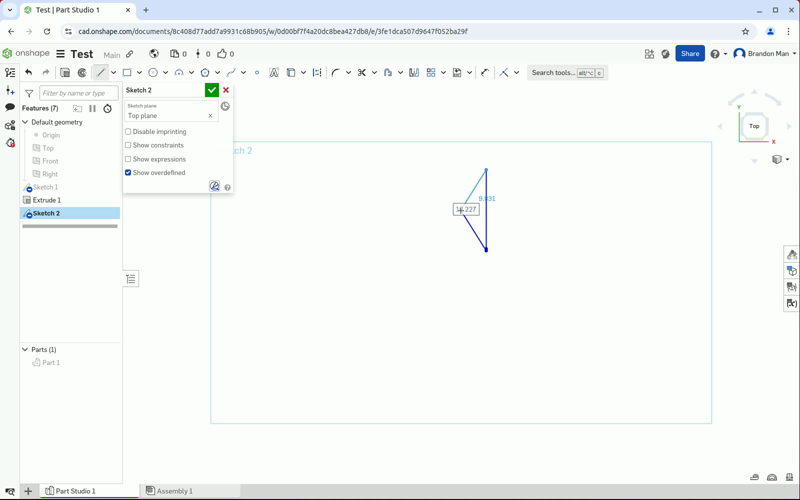
key(esc)
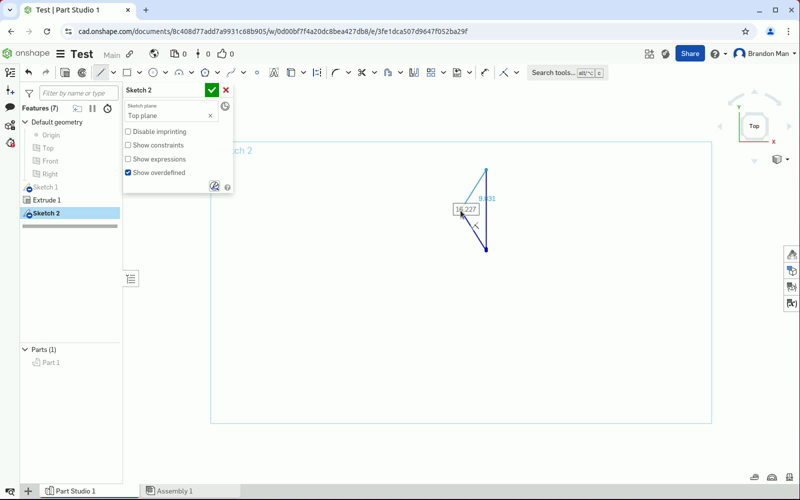
mouse_move(475, 214)
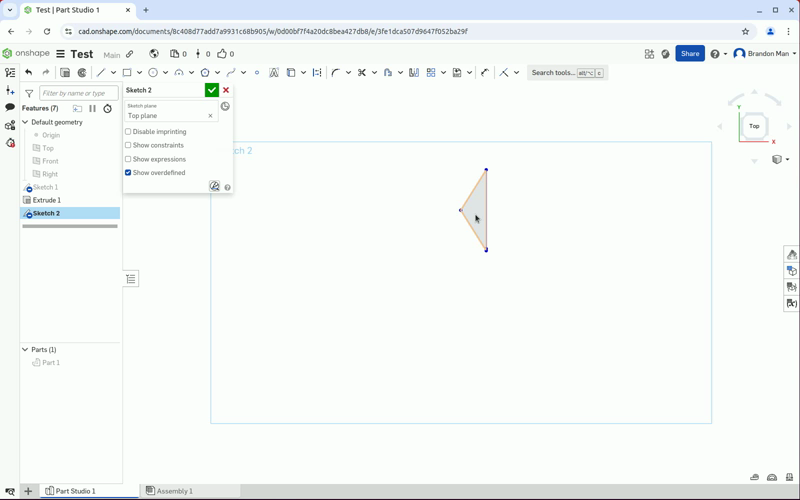
scroll(6)
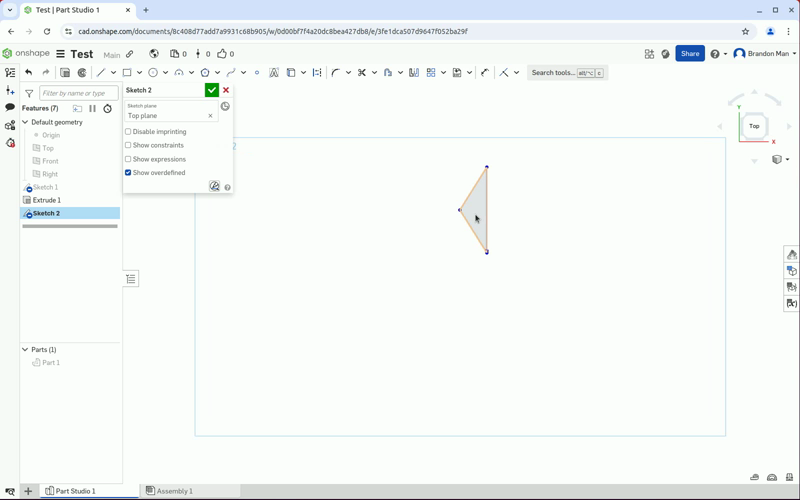
scroll(6)
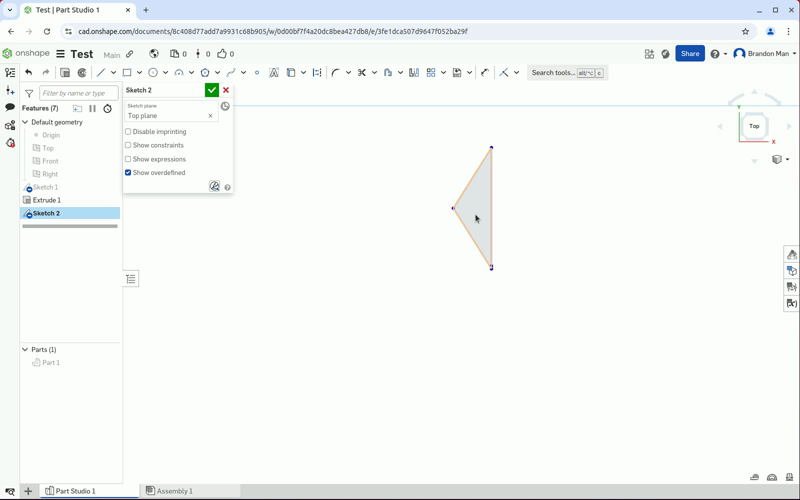
scroll(6)
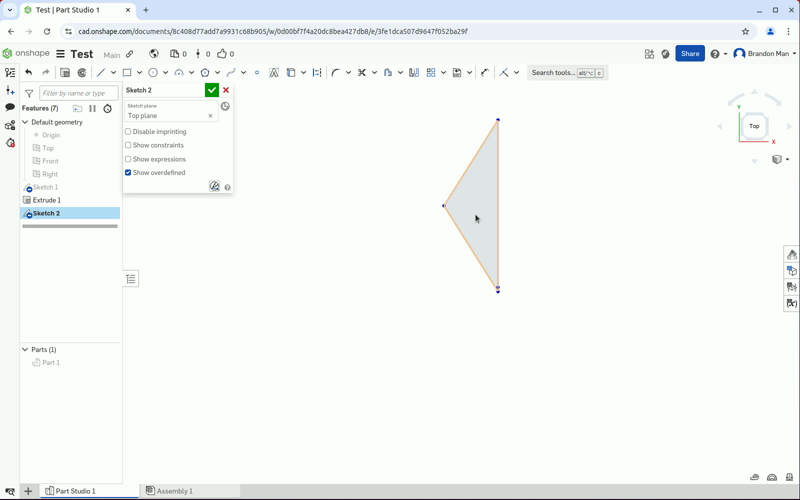
scroll(6)
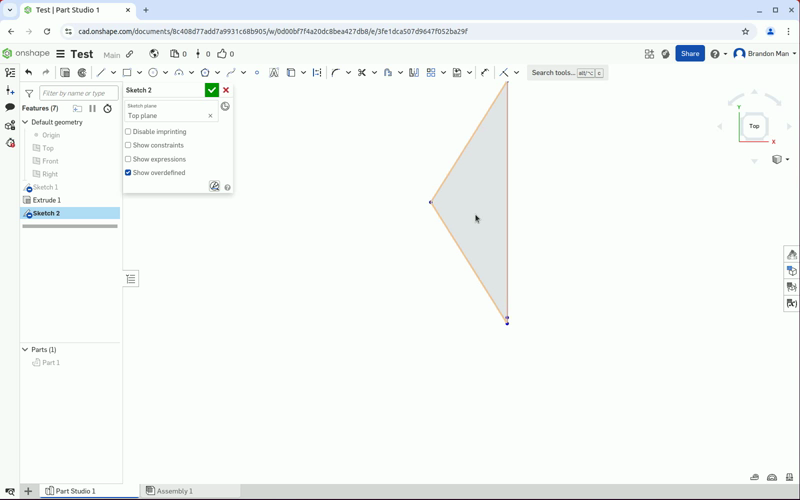
scroll(6)
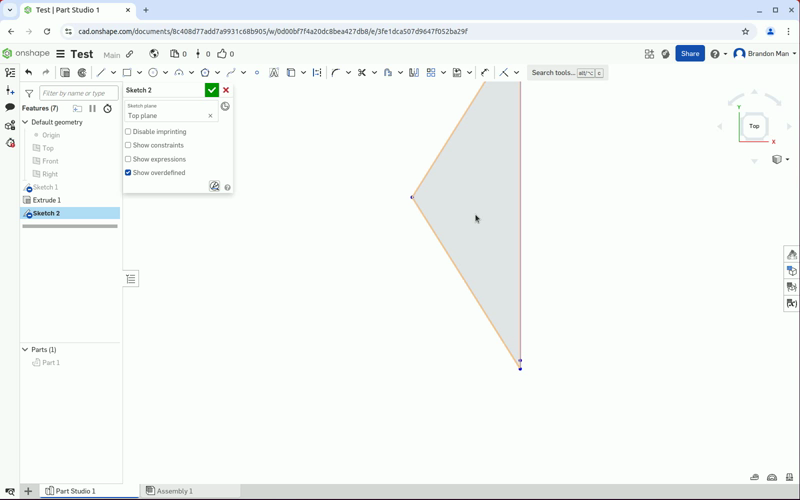
scroll(6)
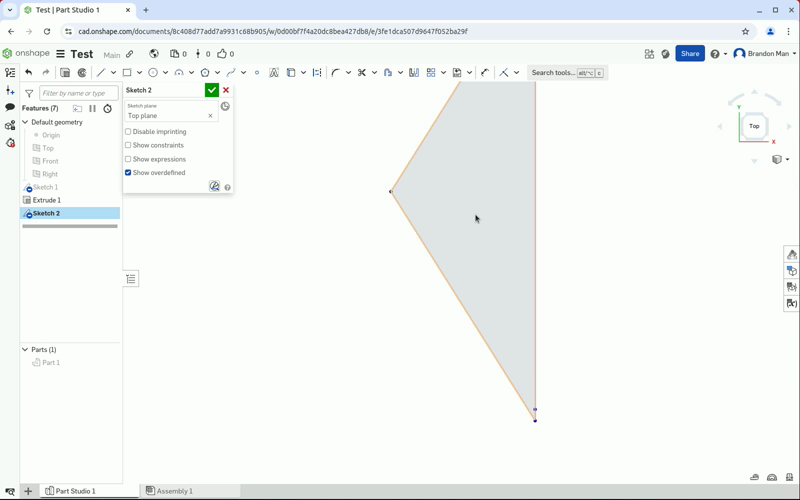
scroll(6)
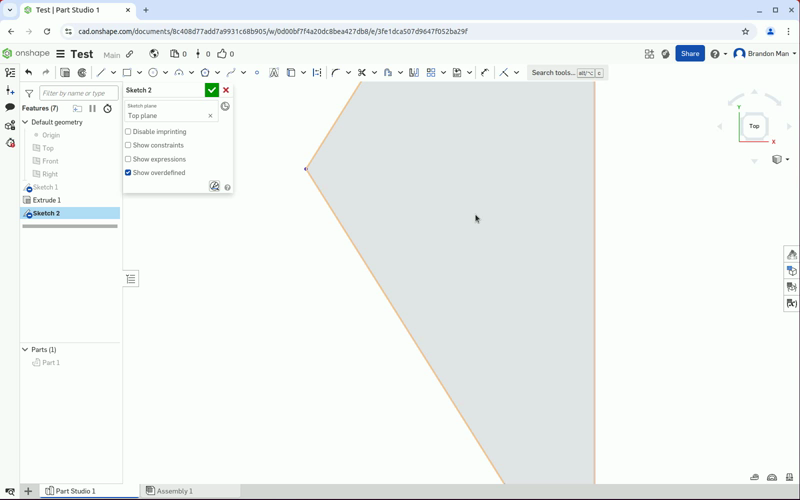
click(475, 214)
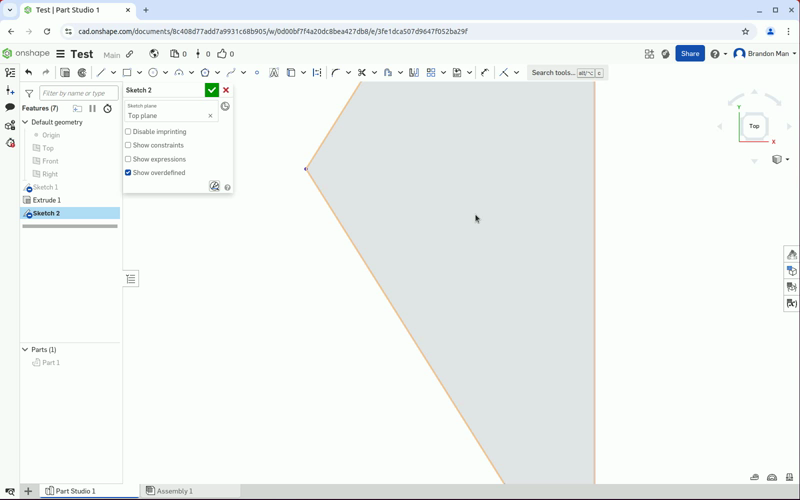
scroll(-6)
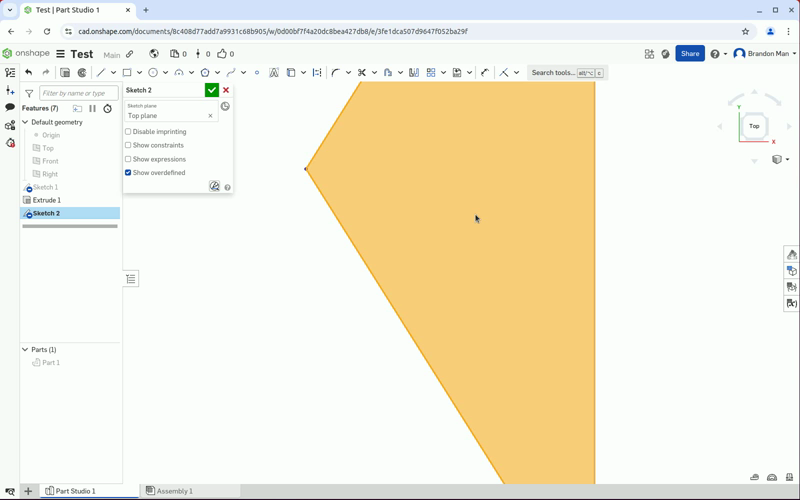
scroll(-6)
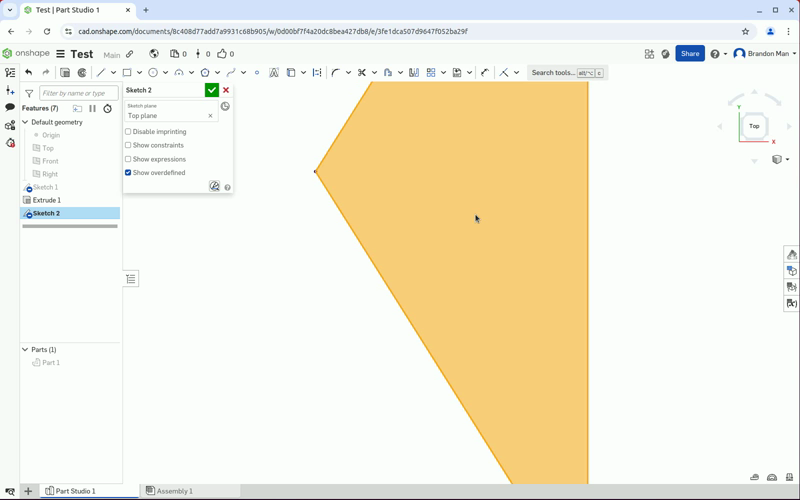
scroll(-6)
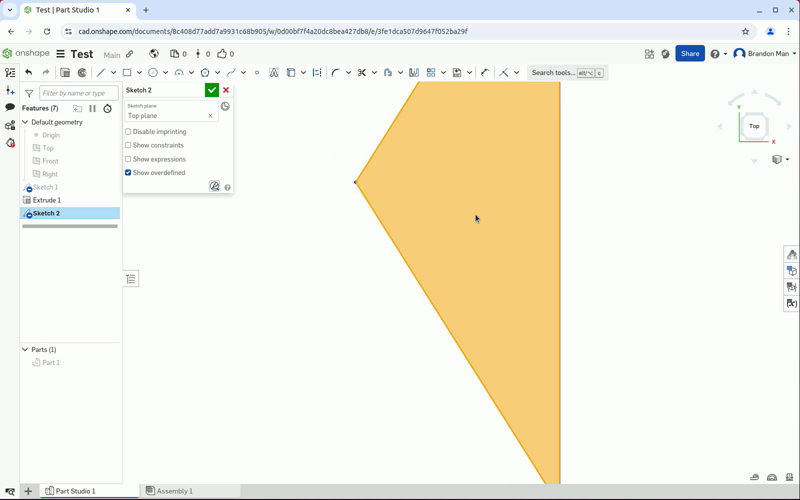
scroll(-6)
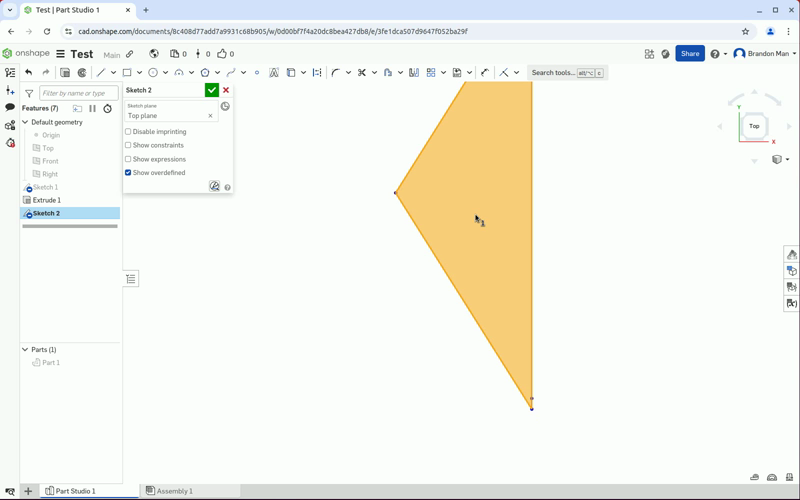
scroll(-6)
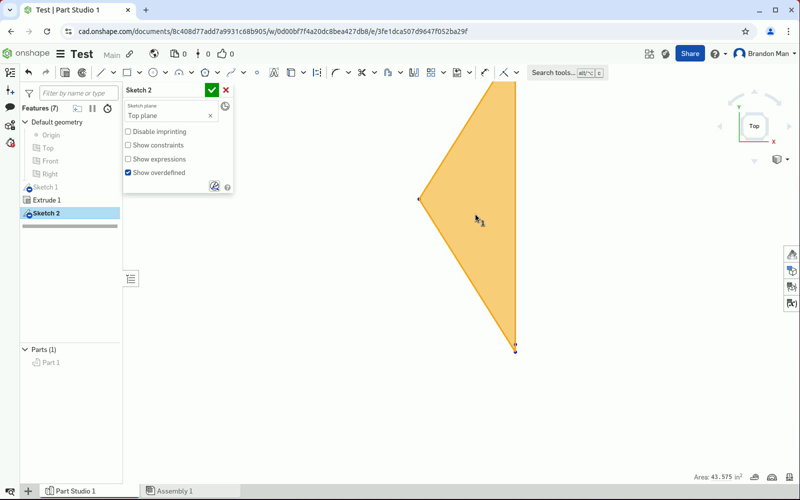
scroll(-6)
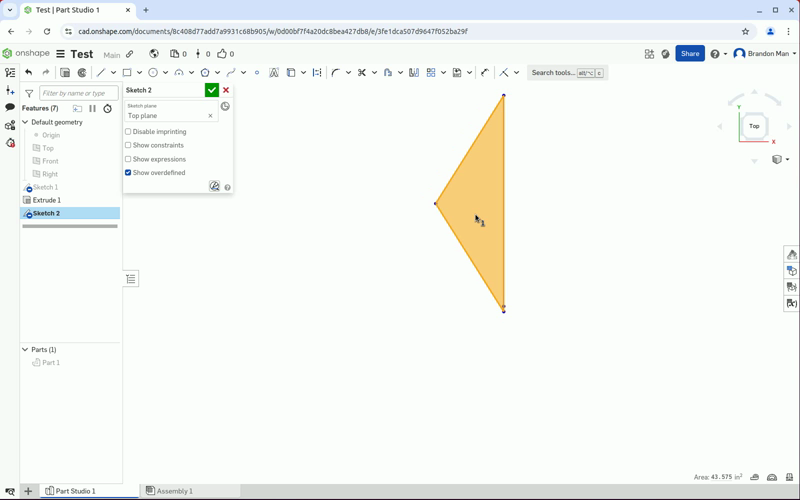
scroll(-6)
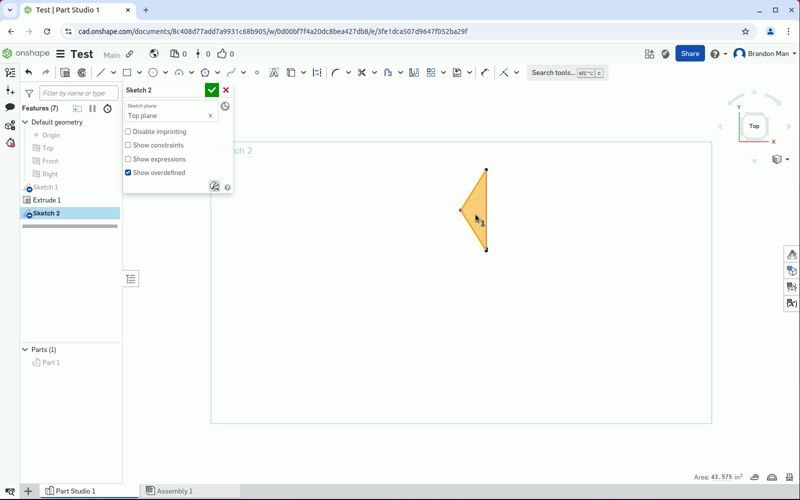
mouse_move(73, 352)
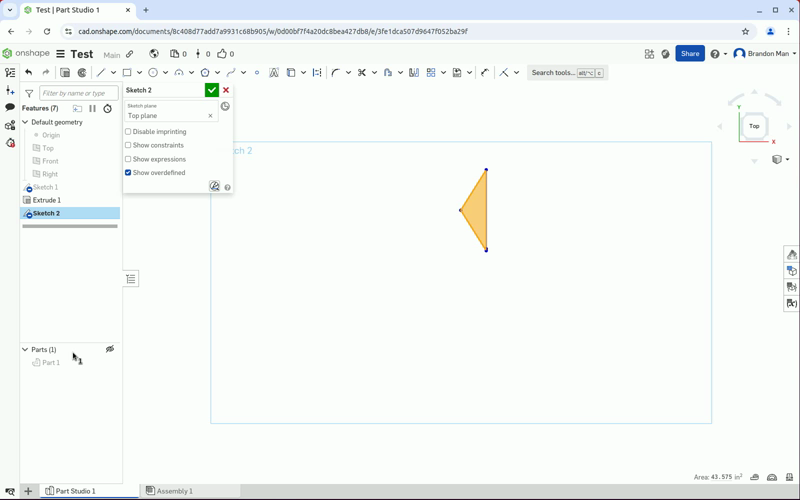
key(shift+y)
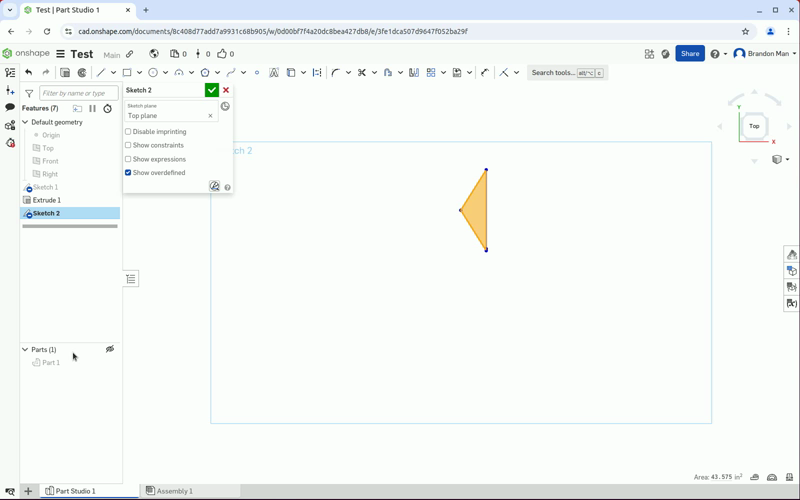
key(shift+e)
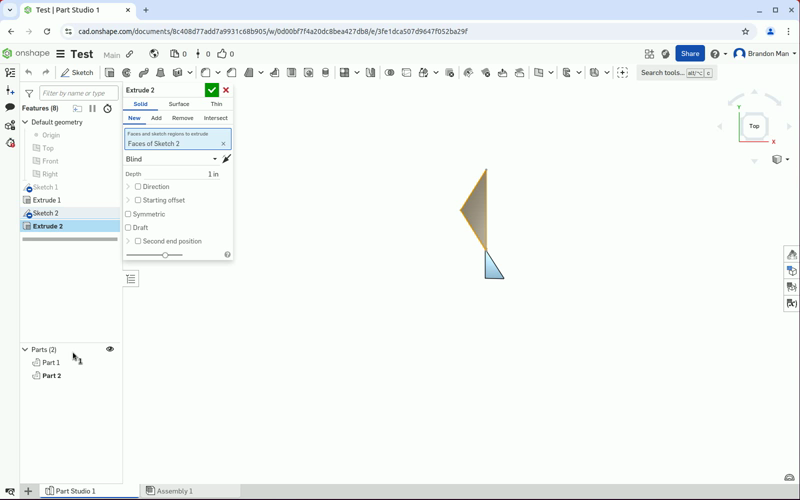
mouse_move(143, 106)
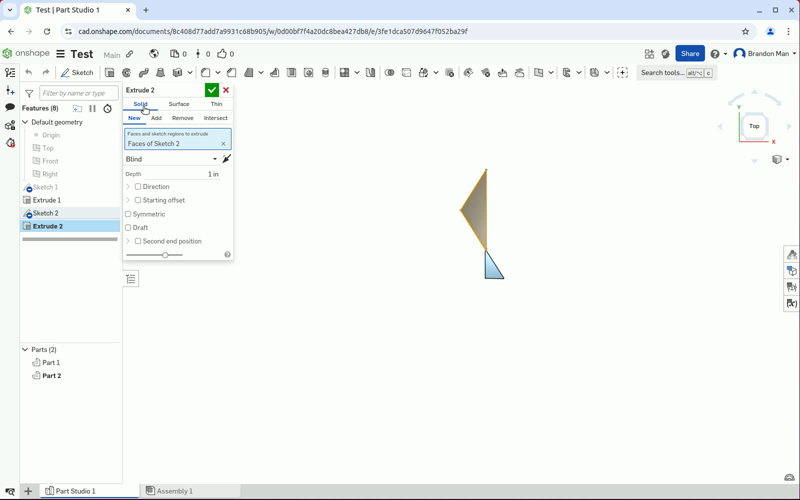
click(143, 106)
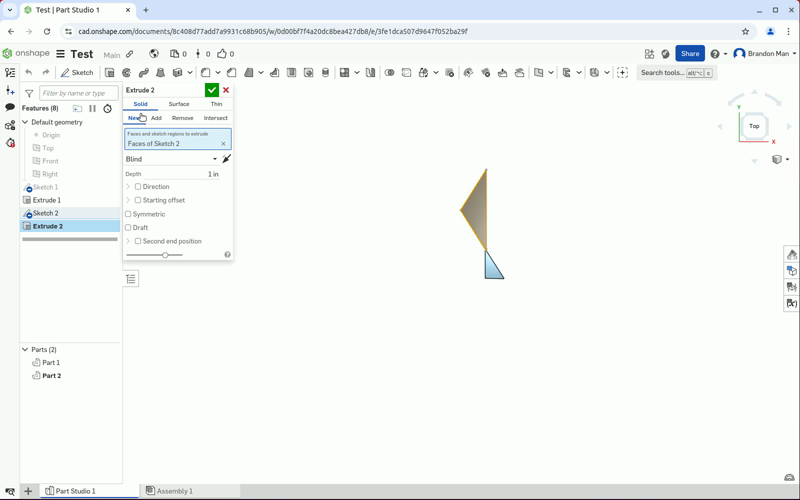
mouse_move(137, 120)
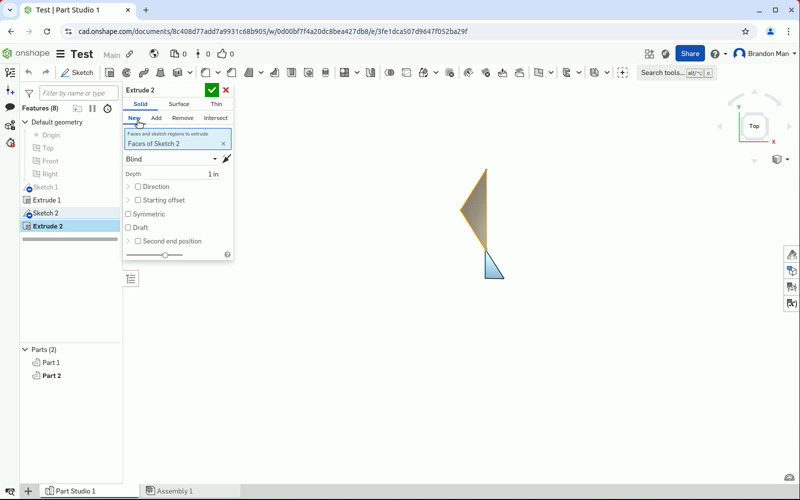
click(137, 120)
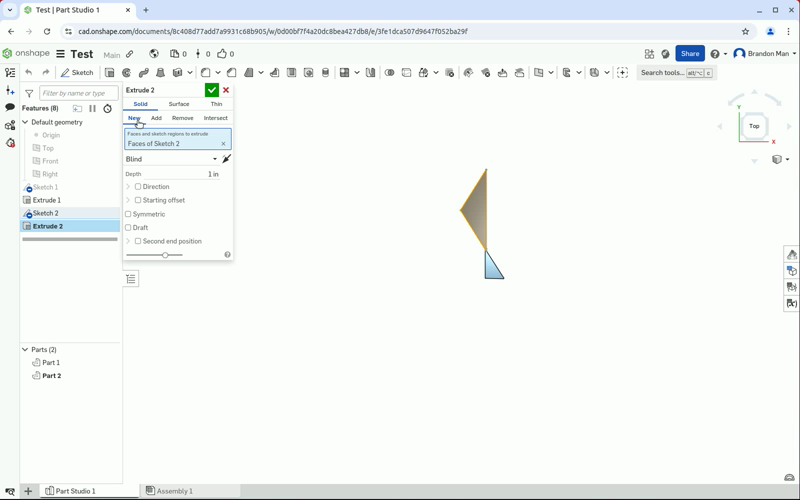
key(tab, 4)
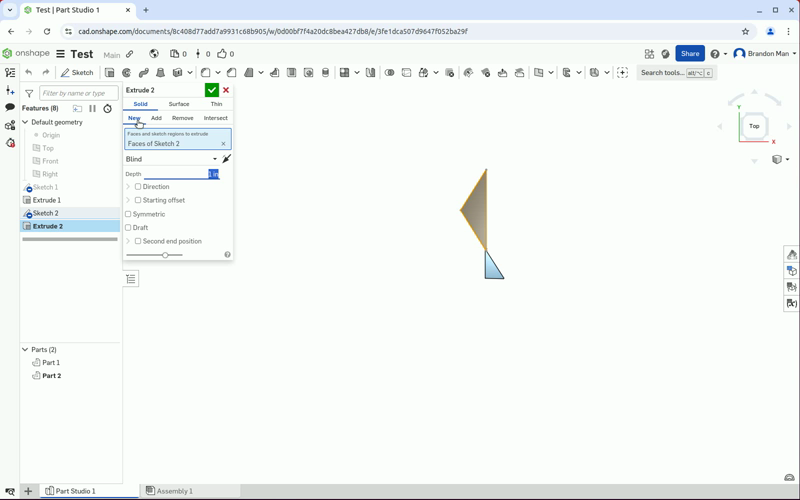
text(4.333)
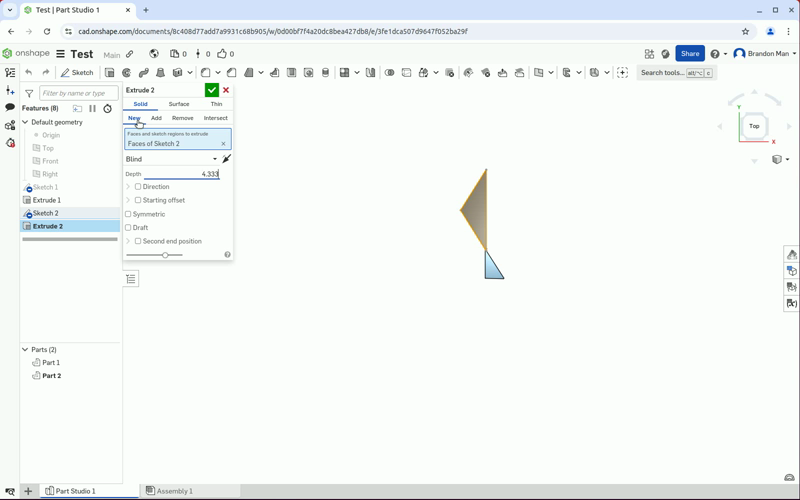
key(enter)
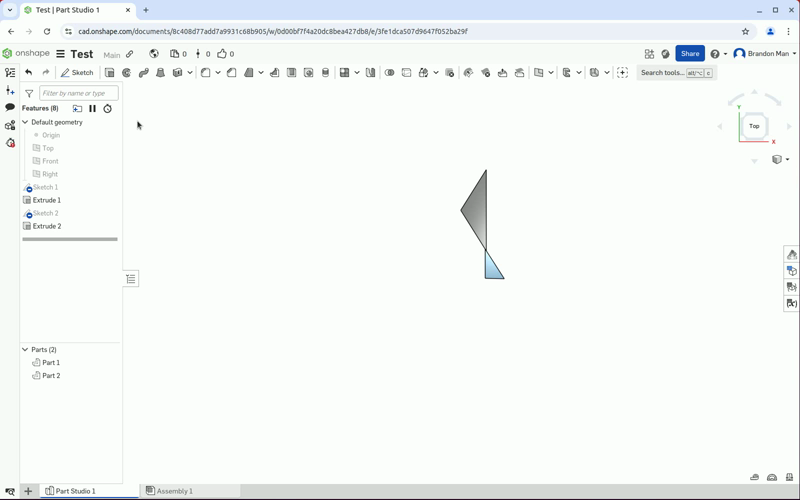
key(shift+h)
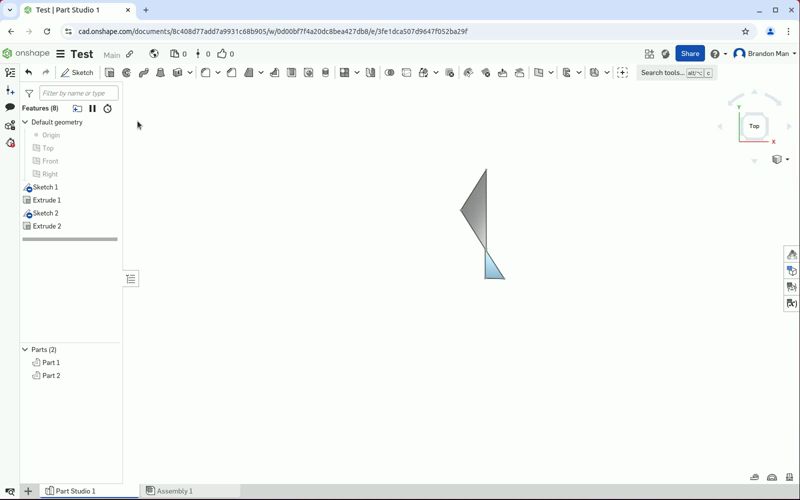
key(shift+h)
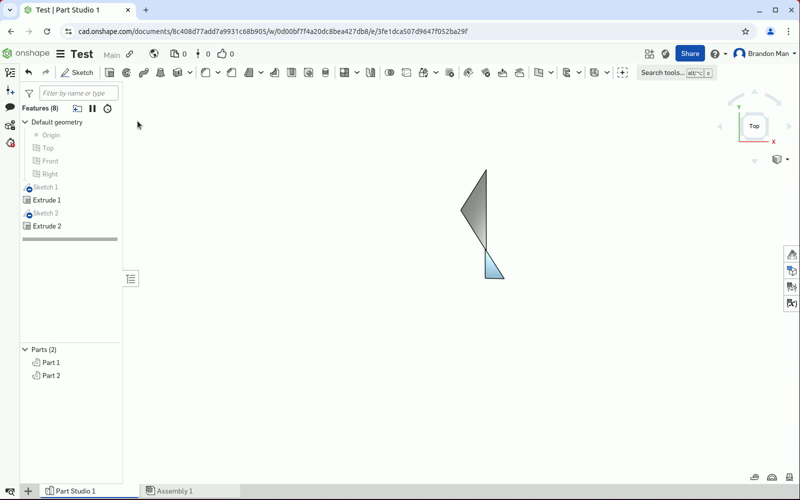
mouse_move(73, 189)
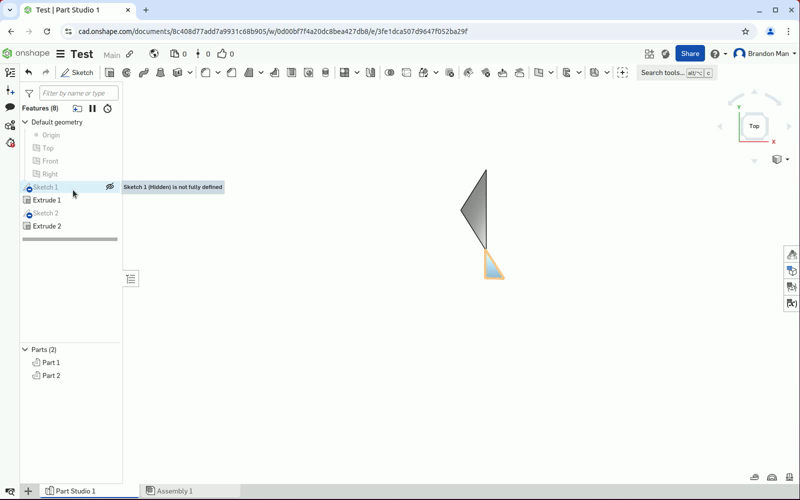
click(73, 189)
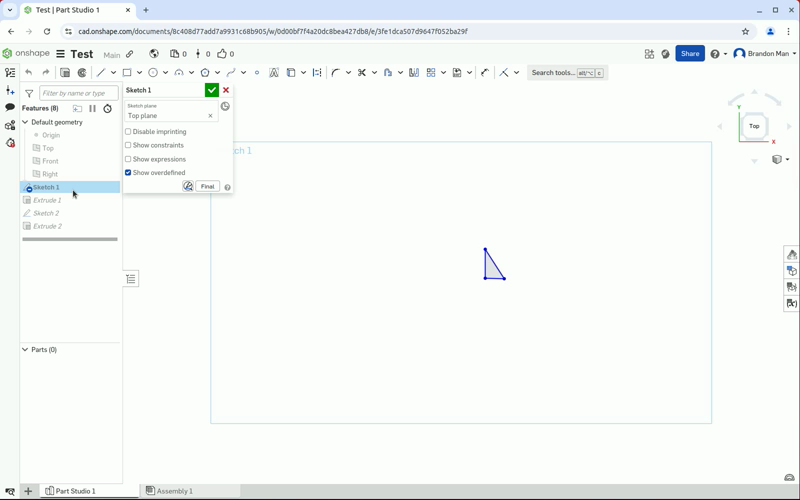
mouse_move(229, 92)
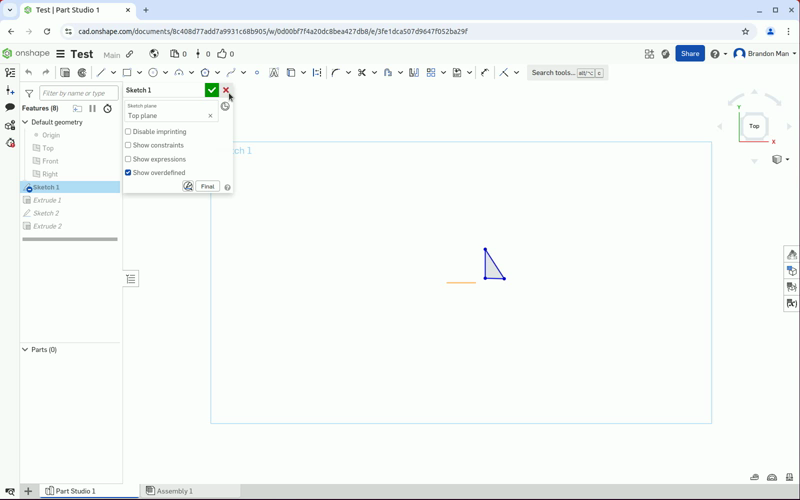
click(229, 92)
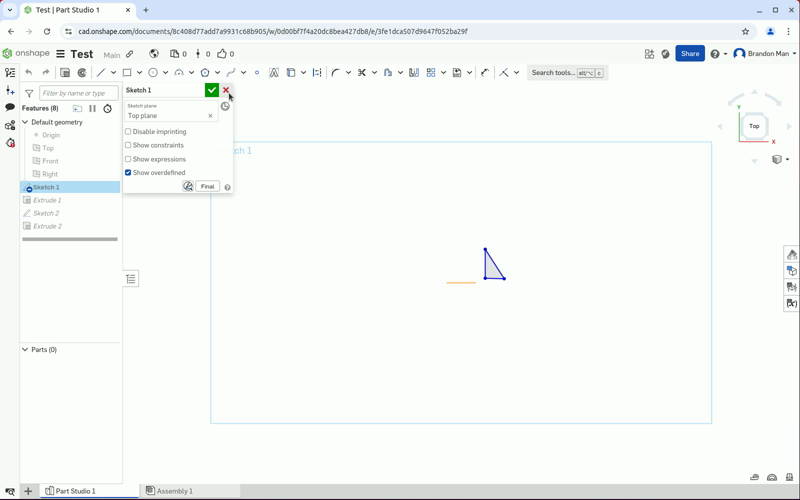
key(shift+s)
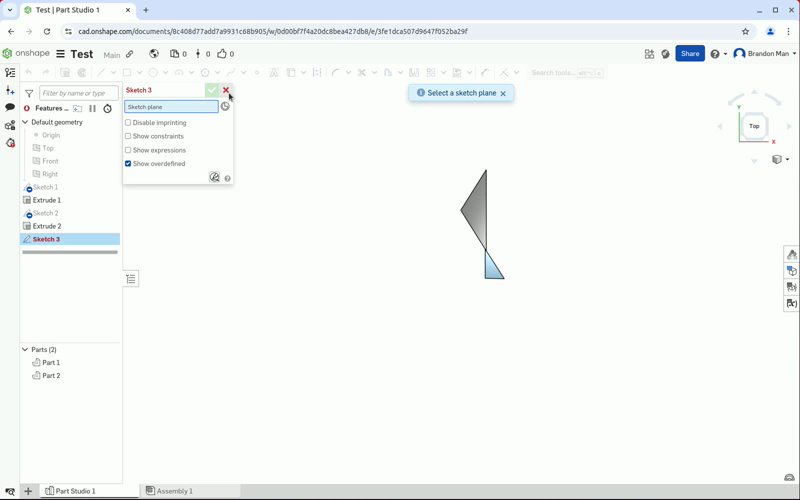
mouse_move(73, 150)
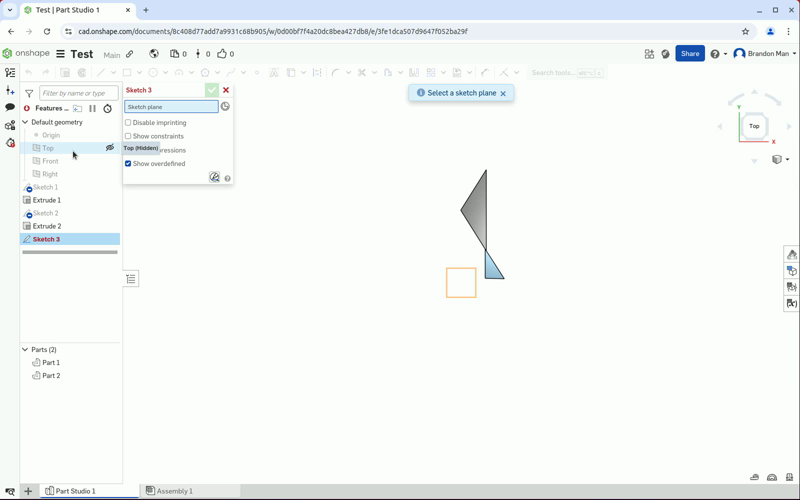
click(73, 150)
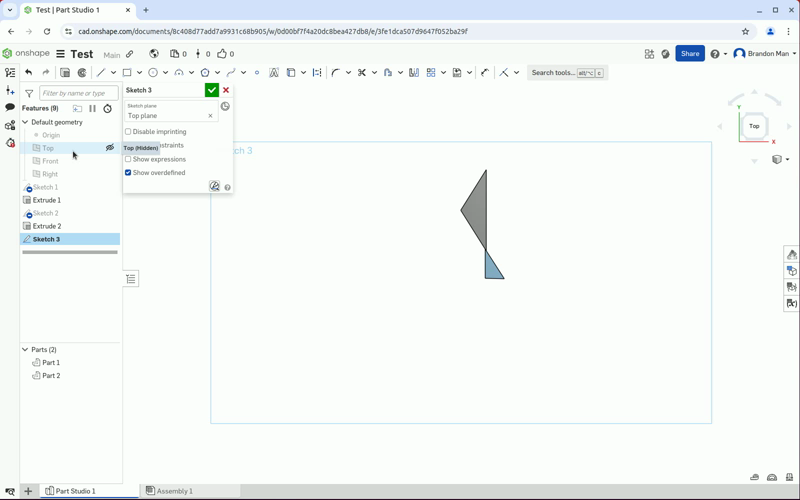
mouse_move(73, 352)
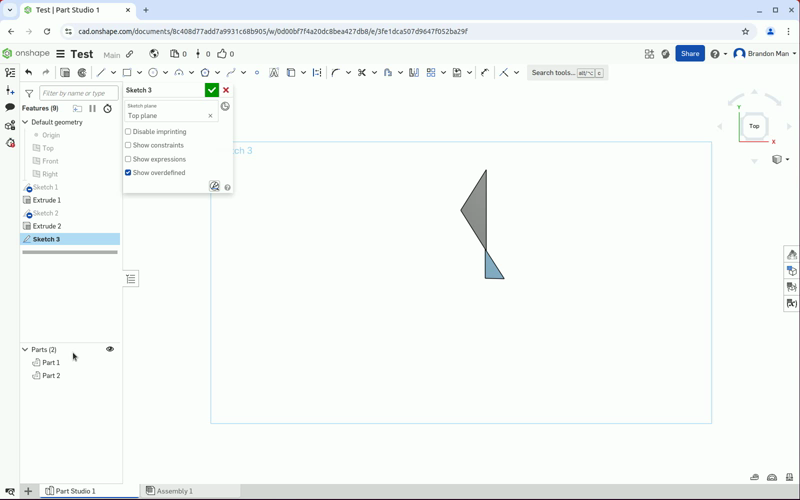
key(y)
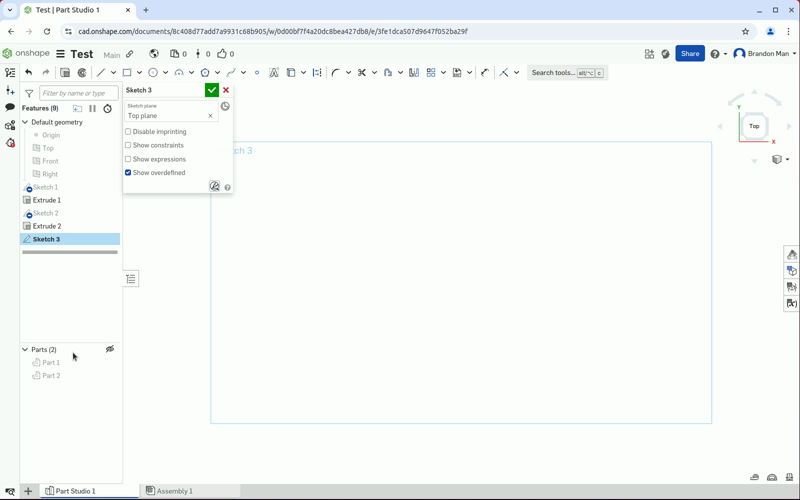
key(l)
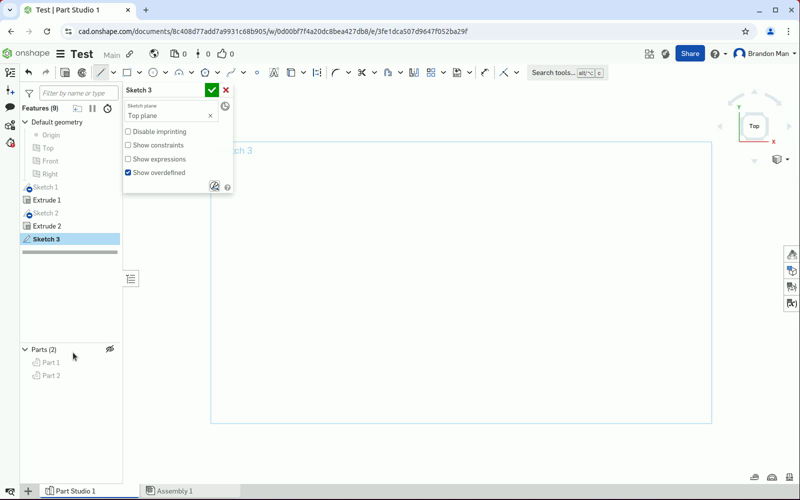
key_down(shift)
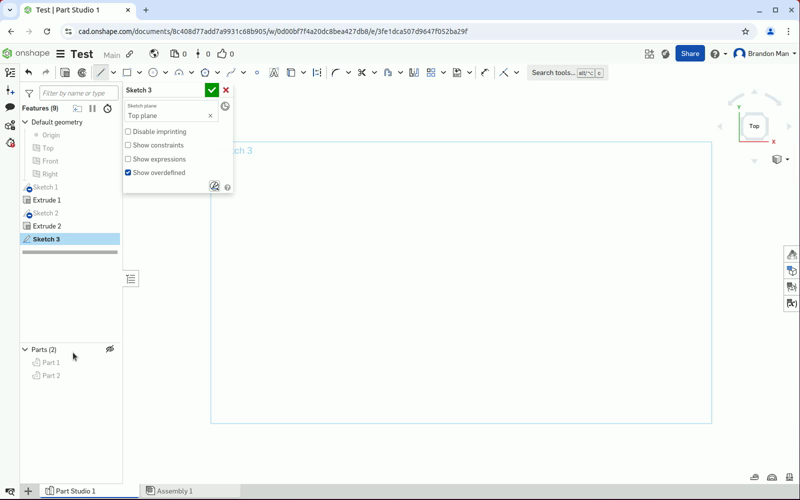
mouse_move(485, 325)
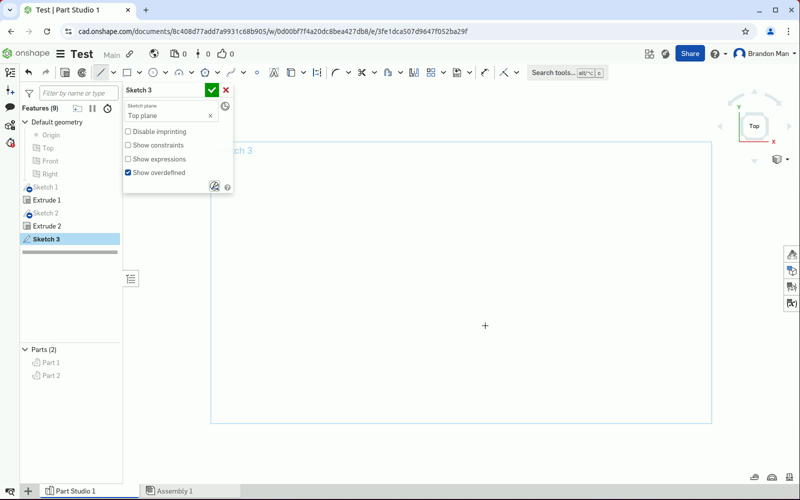
click(485, 325)
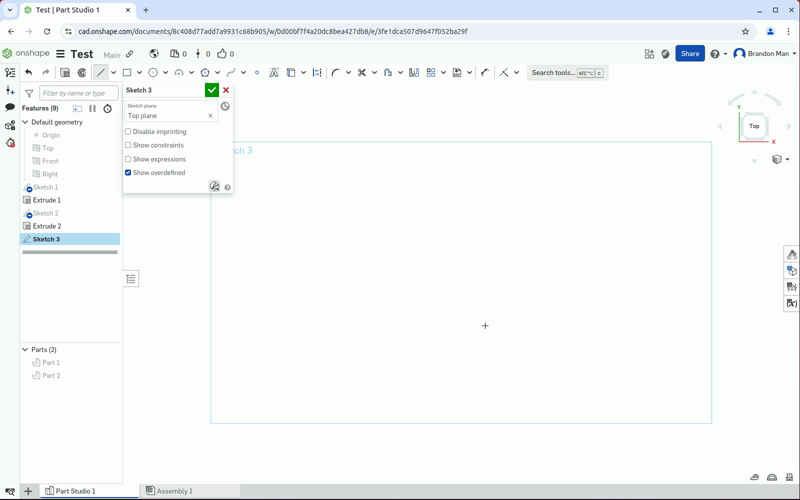
key_up(shift)
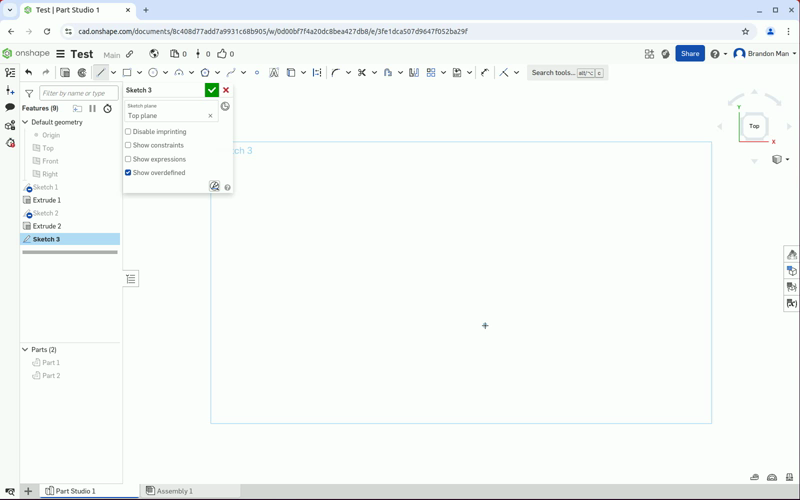
key_down(shift)
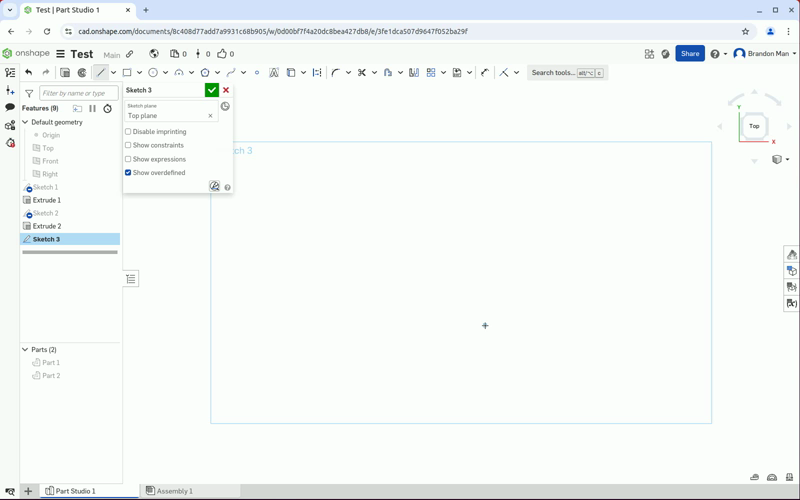
mouse_move(517, 247)
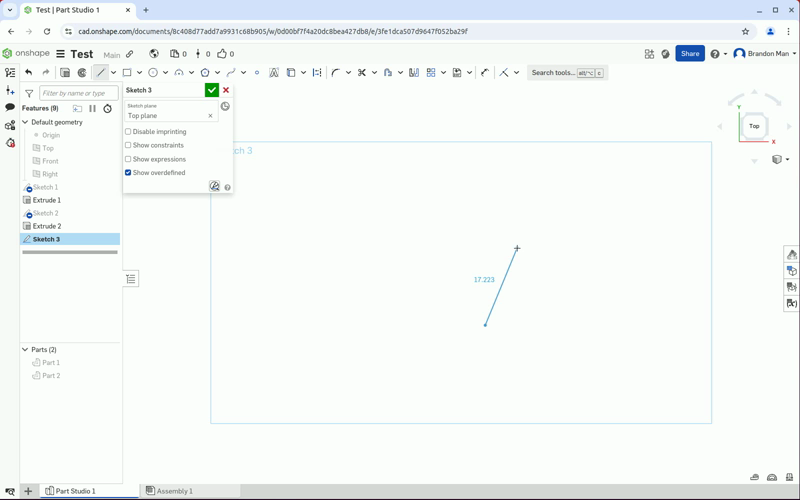
click(517, 247)
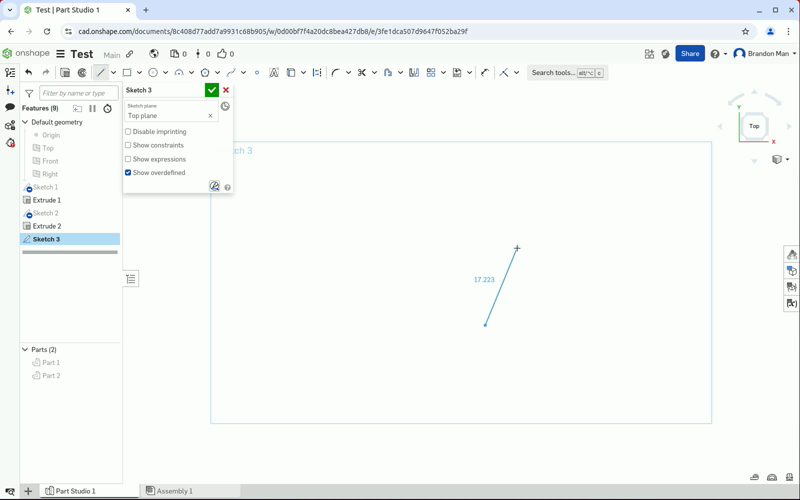
key_up(shift)
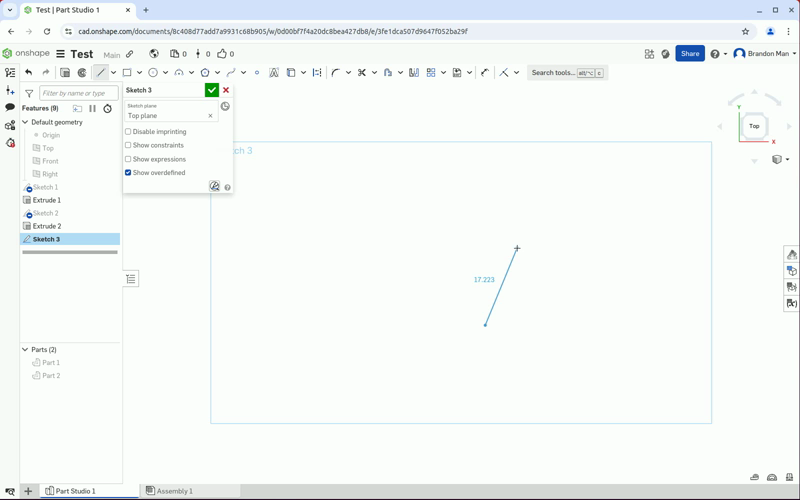
key_down(shift)
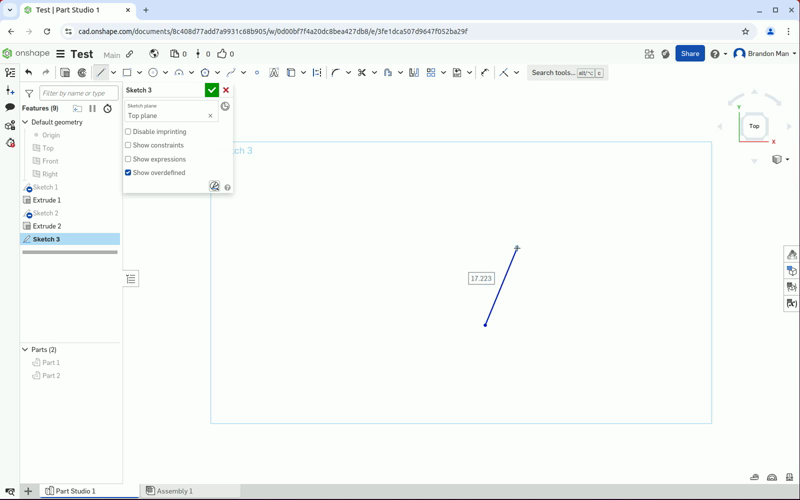
mouse_move(547, 247)
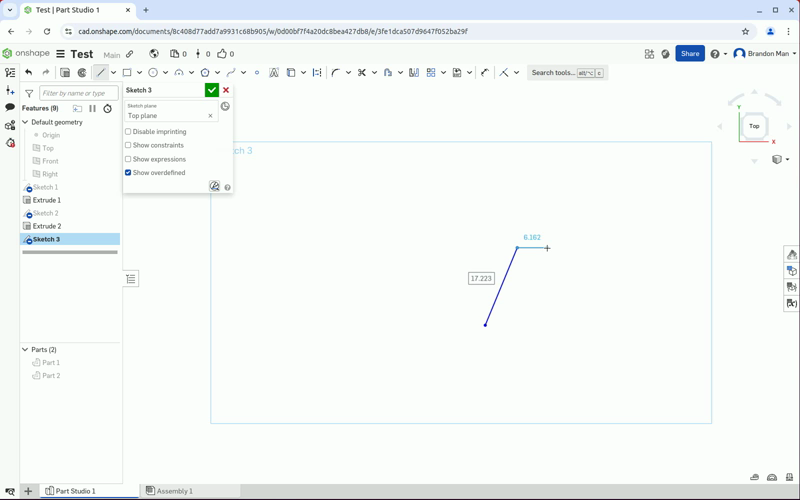
mouse_move(485, 247)
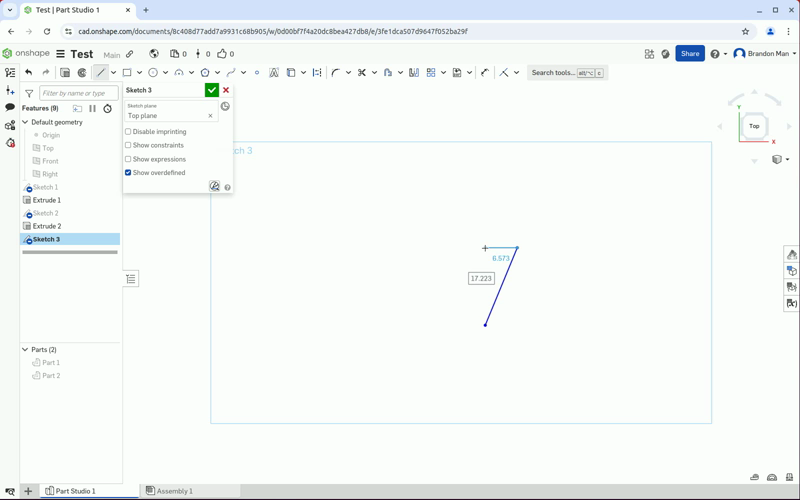
click(485, 247)
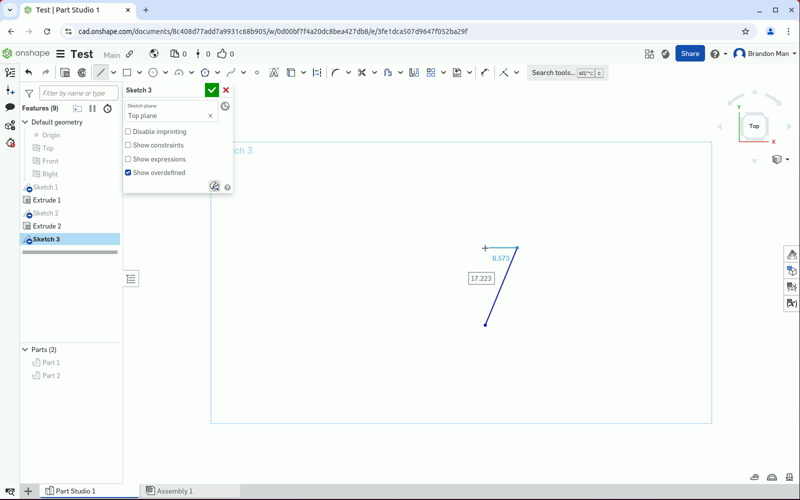
key_up(shift)
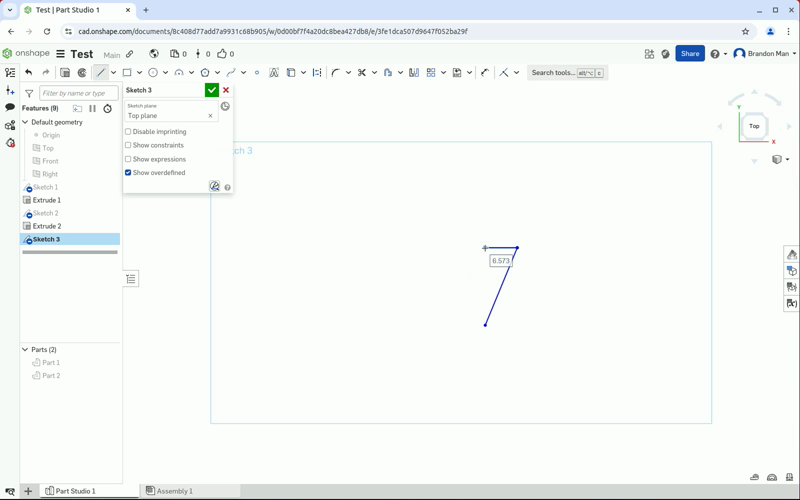
key_down(shift)
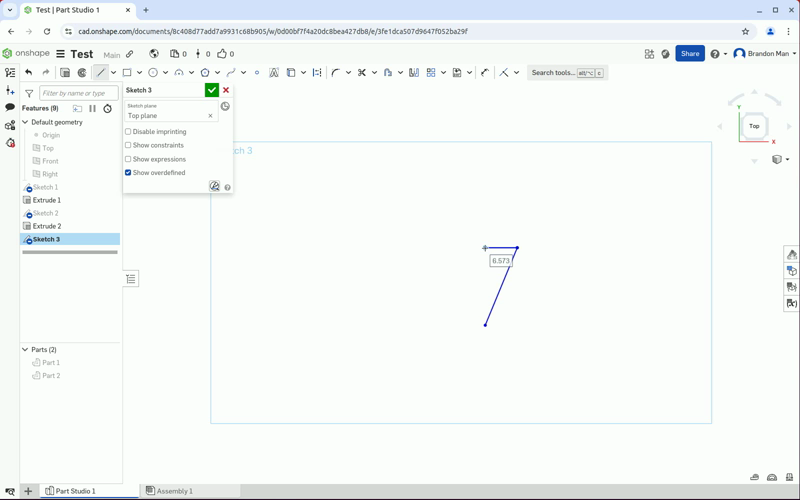
mouse_move(515, 247)
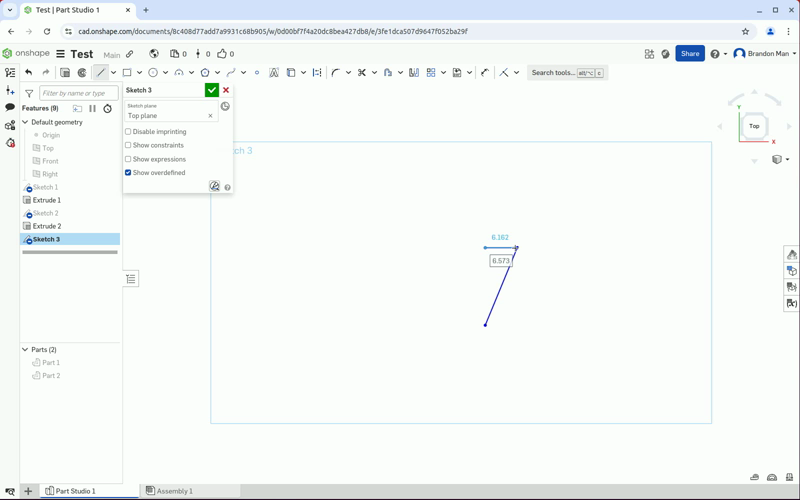
mouse_move(485, 249)
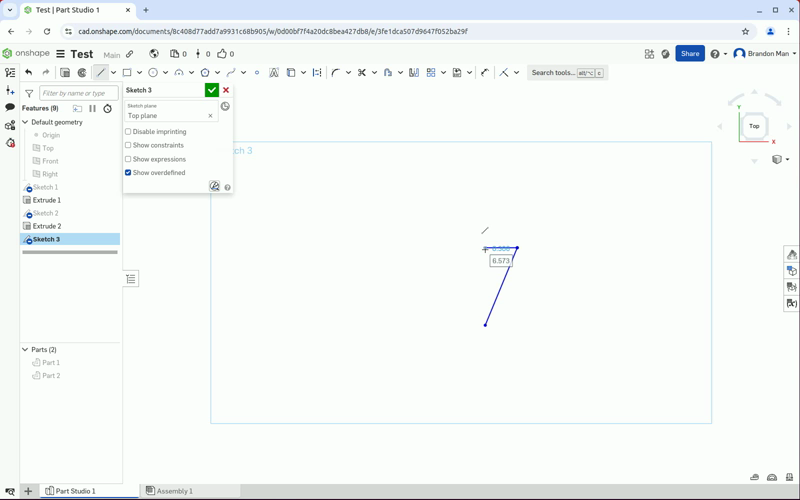
scroll(6)
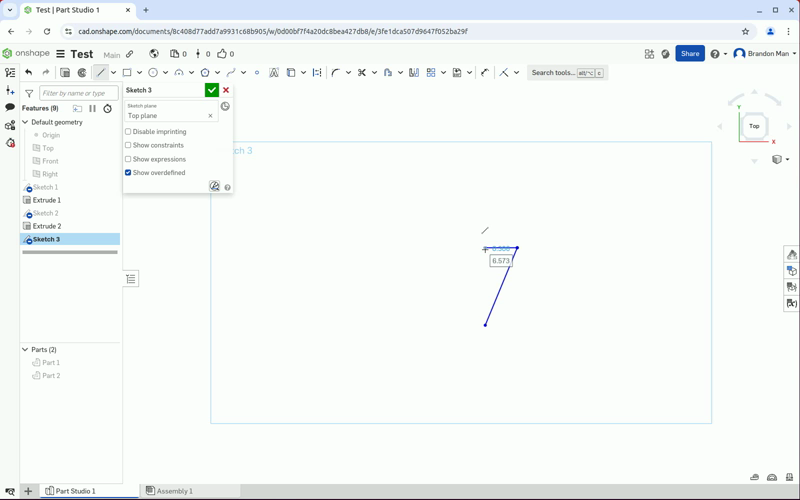
scroll(6)
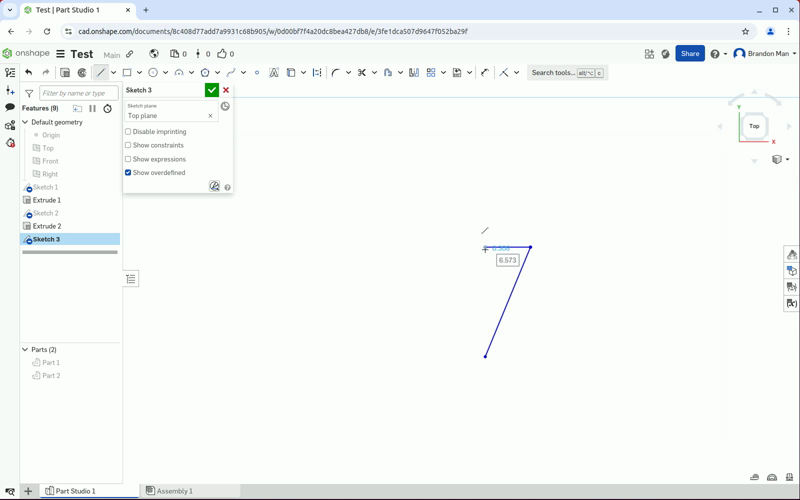
scroll(6)
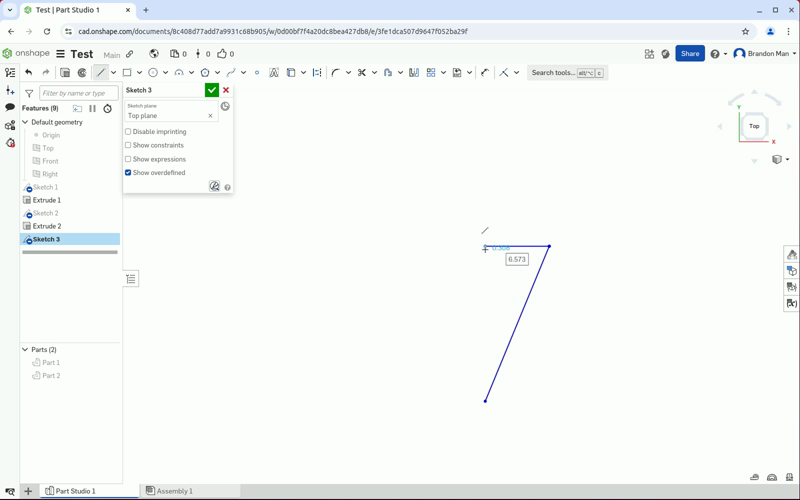
scroll(6)
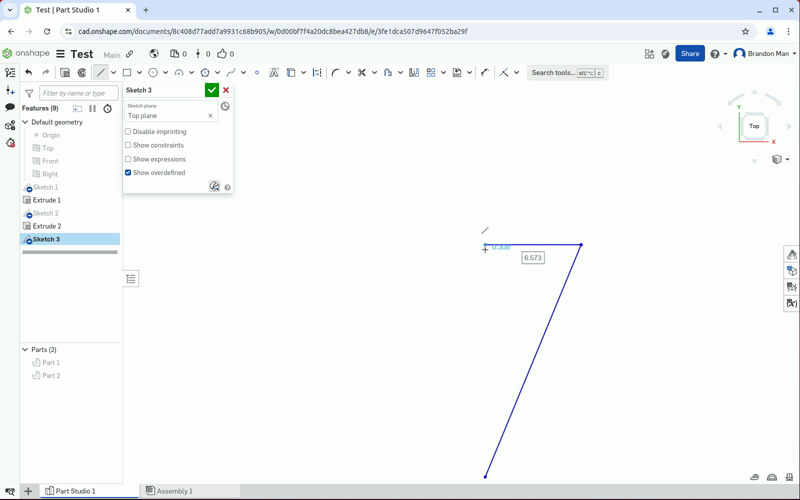
scroll(6)
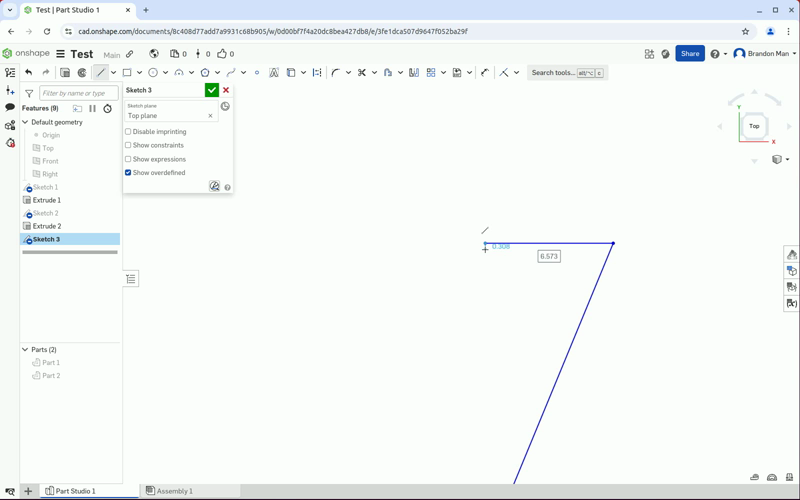
scroll(6)
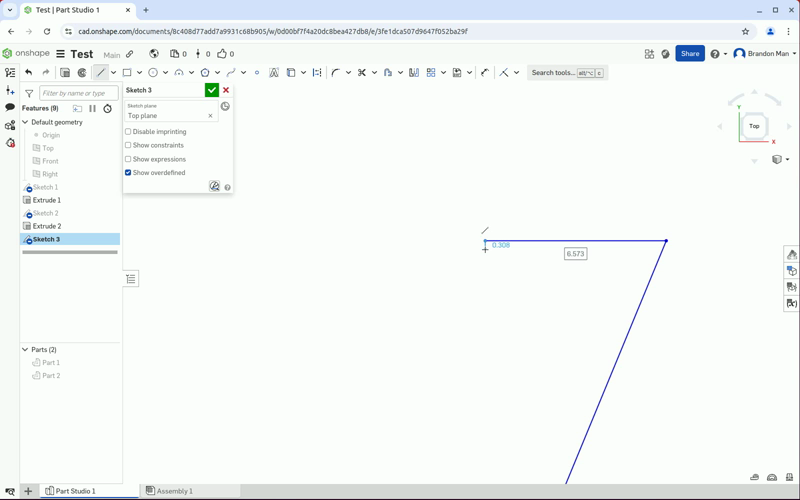
scroll(6)
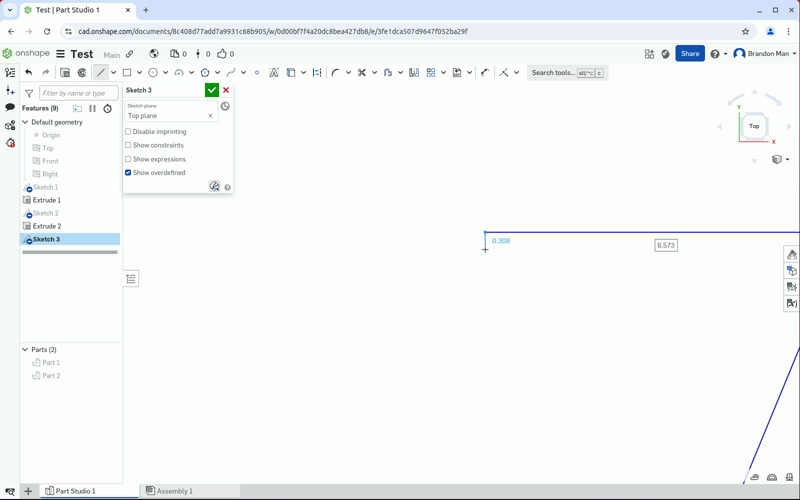
click(485, 249)
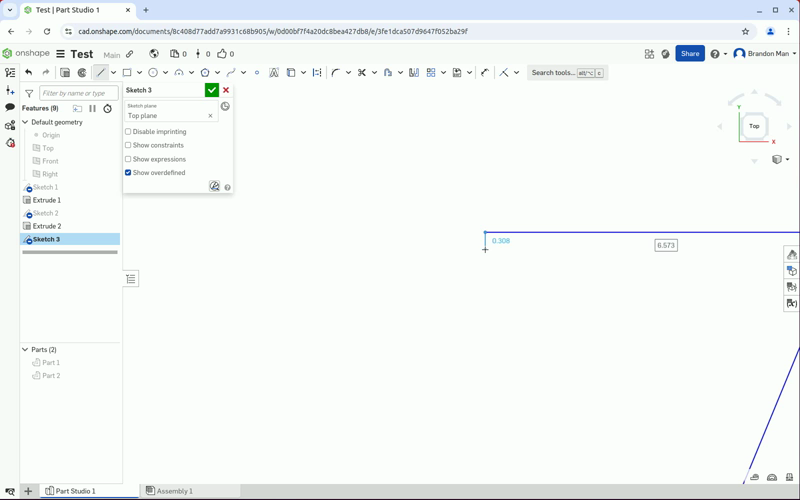
scroll(-6)
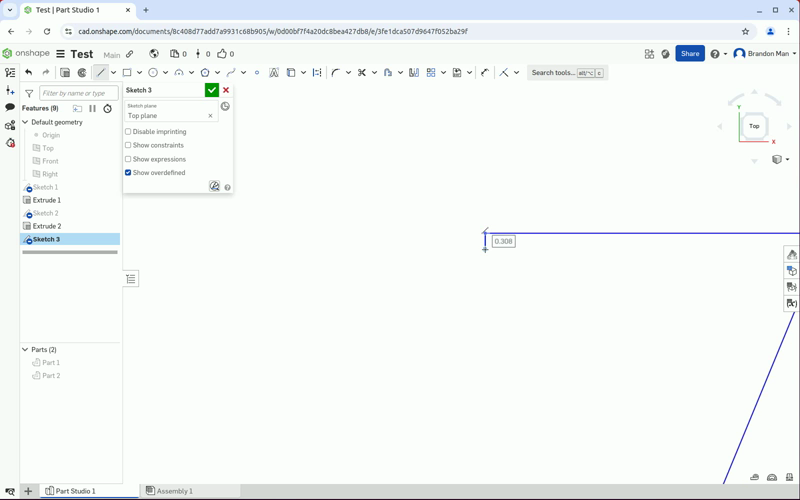
scroll(-6)
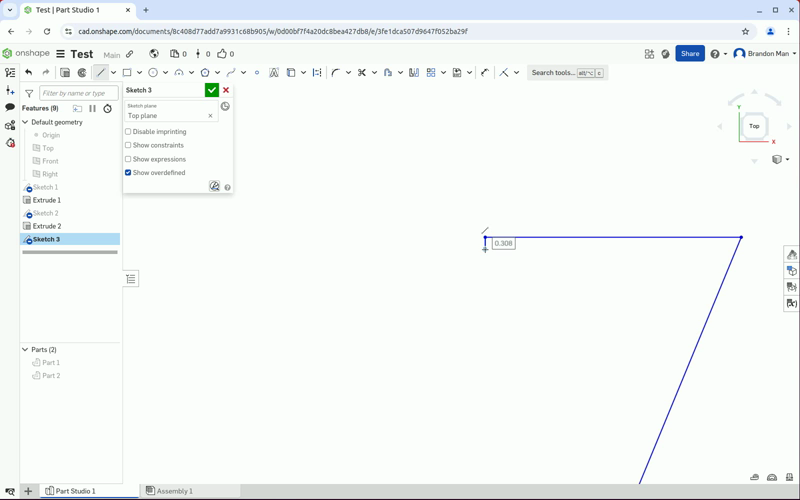
scroll(-6)
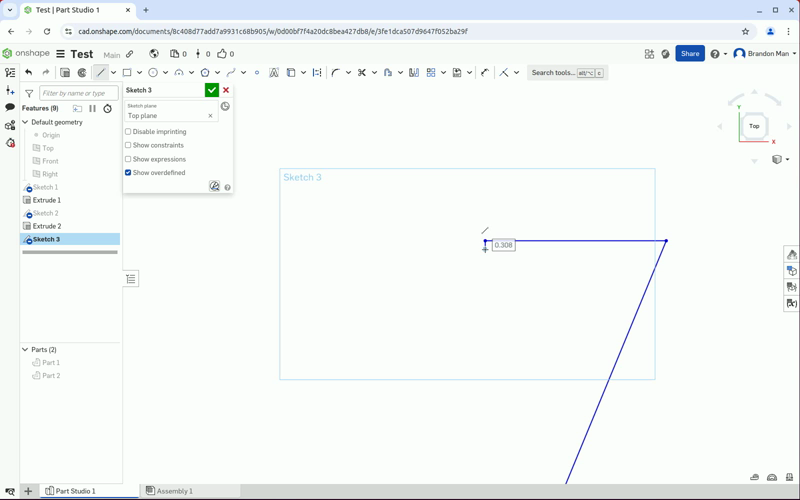
scroll(-6)
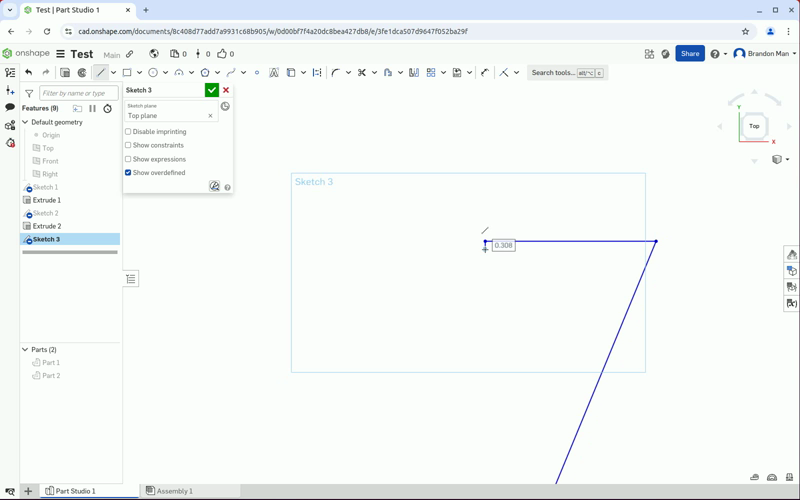
scroll(-6)
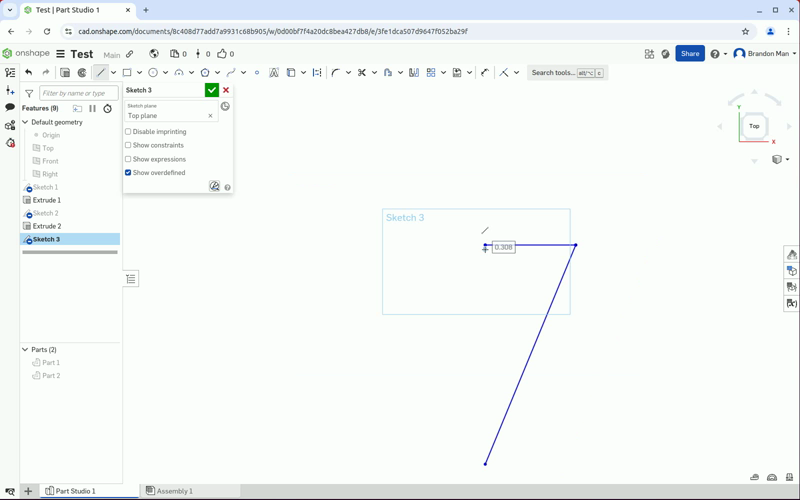
scroll(-6)
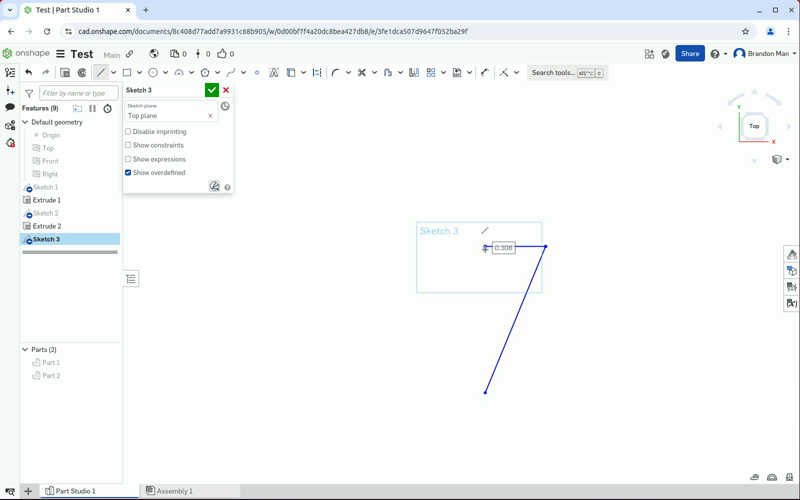
scroll(-6)
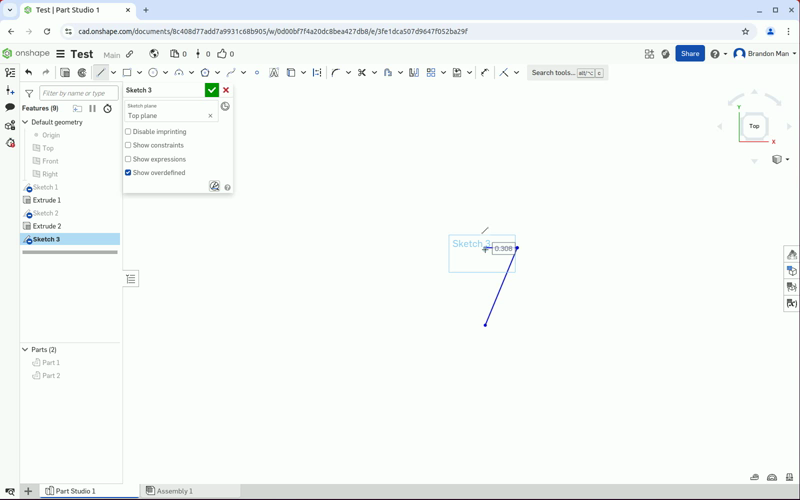
key_up(shift)
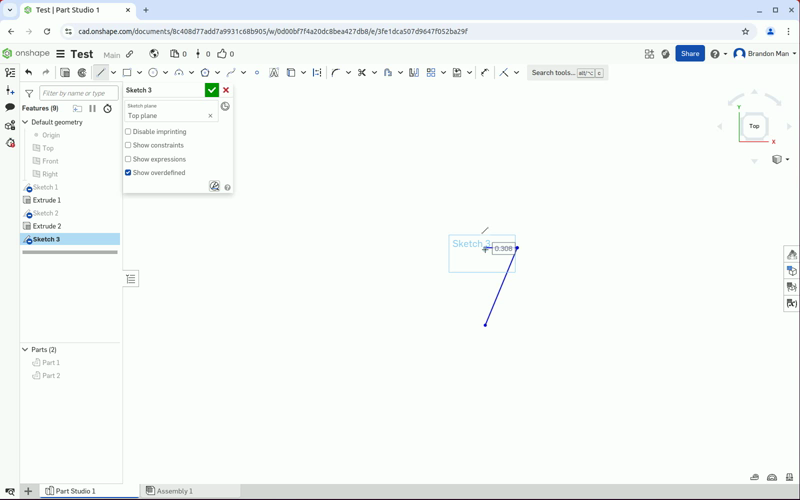
key_down(shift)
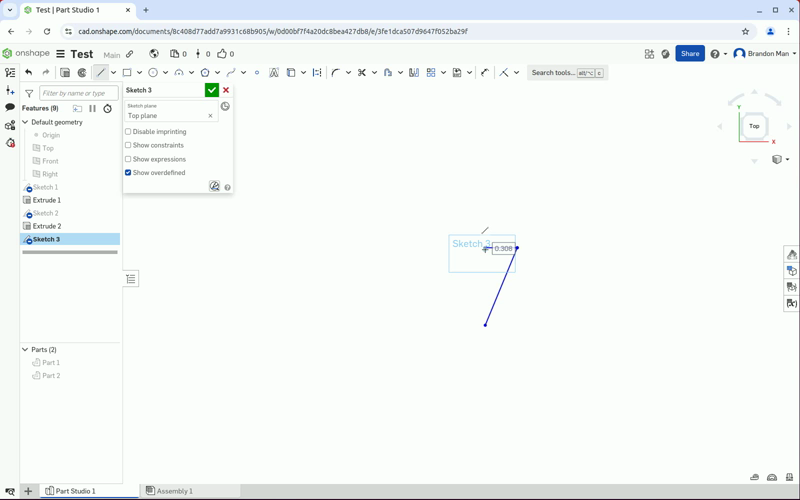
mouse_move(515, 249)
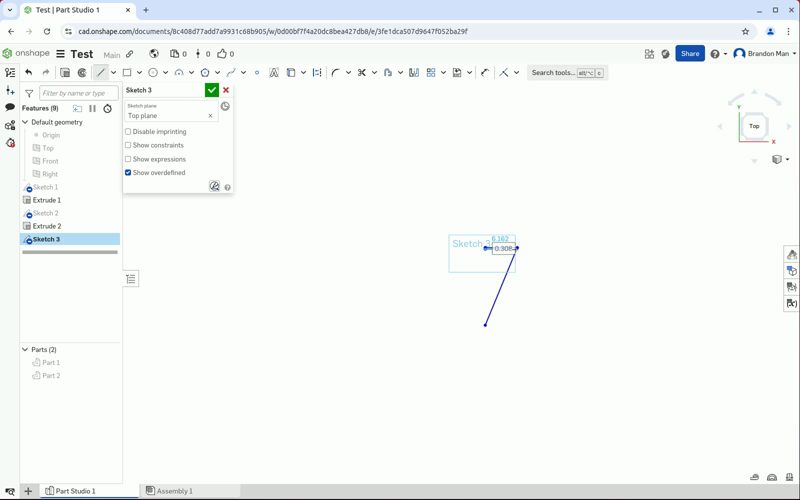
mouse_move(503, 277)
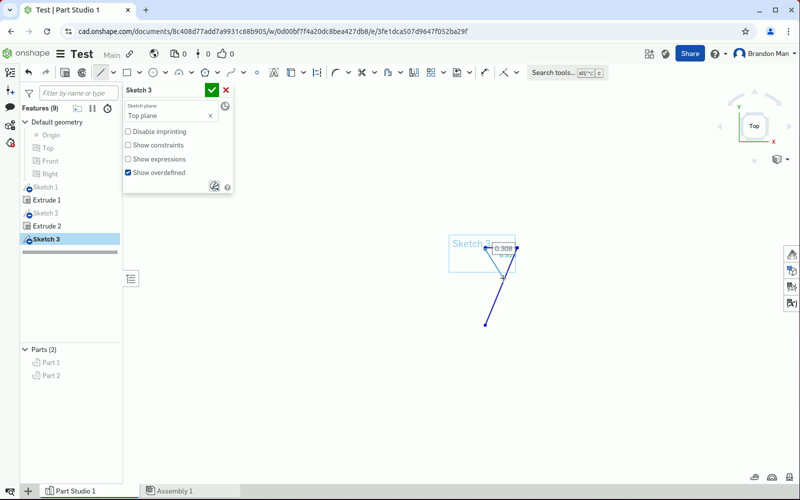
click(503, 277)
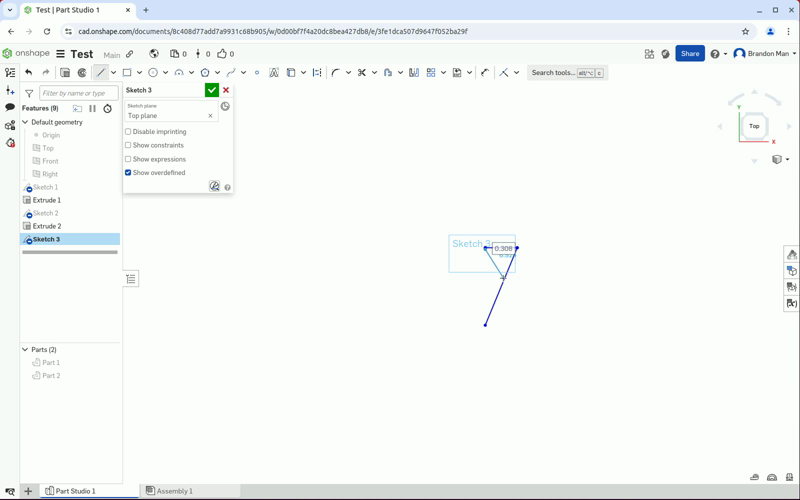
key_up(shift)
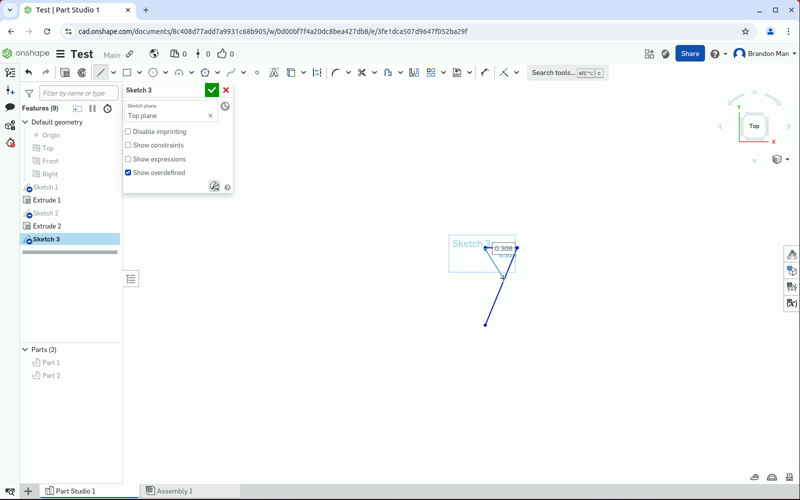
key_down(shift)
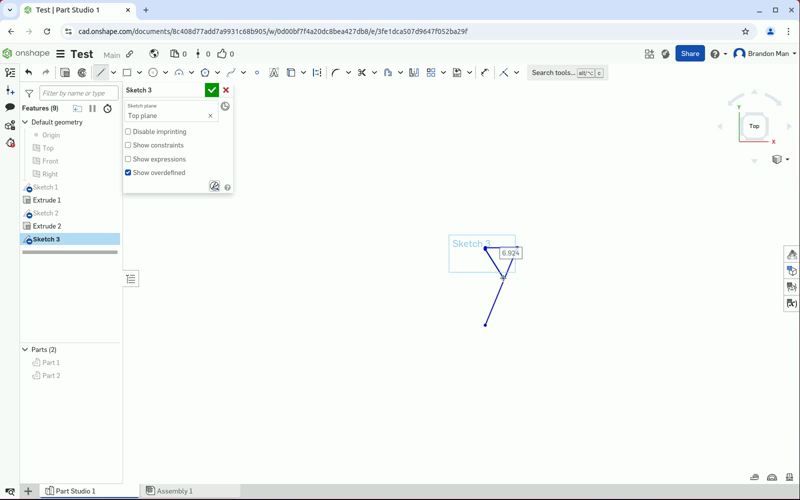
mouse_move(533, 277)
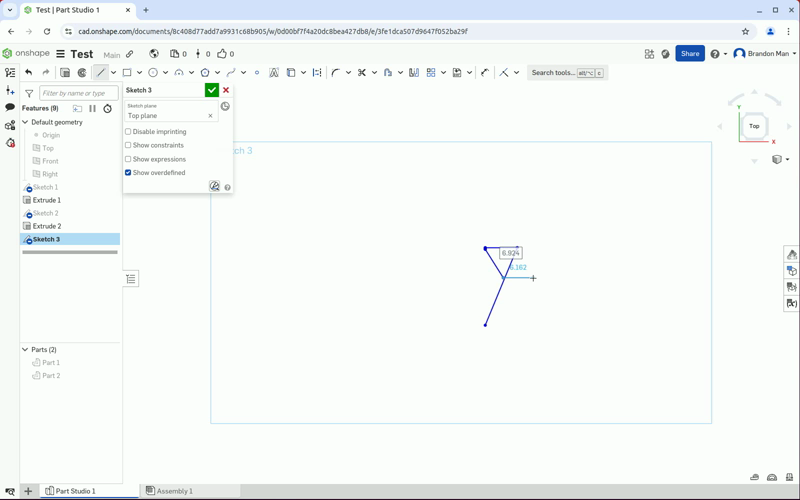
mouse_move(485, 277)
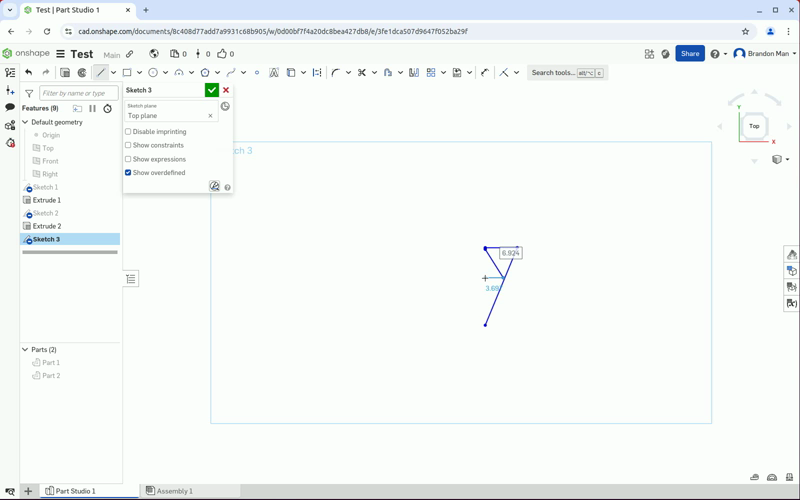
click(485, 277)
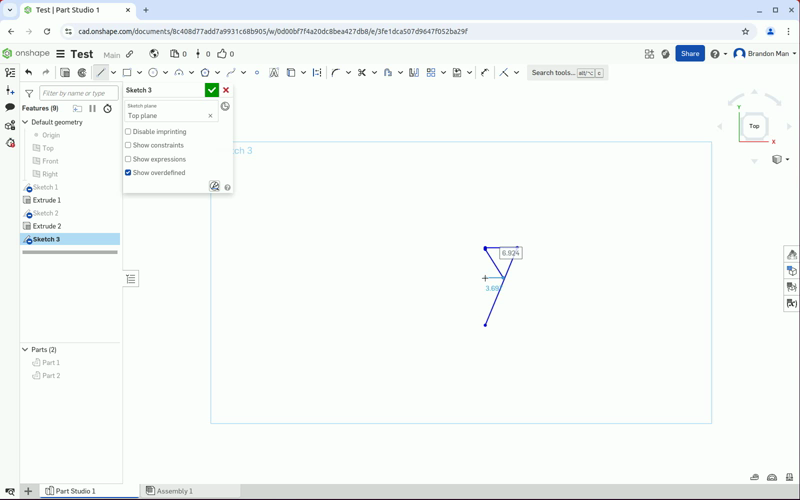
key_up(shift)
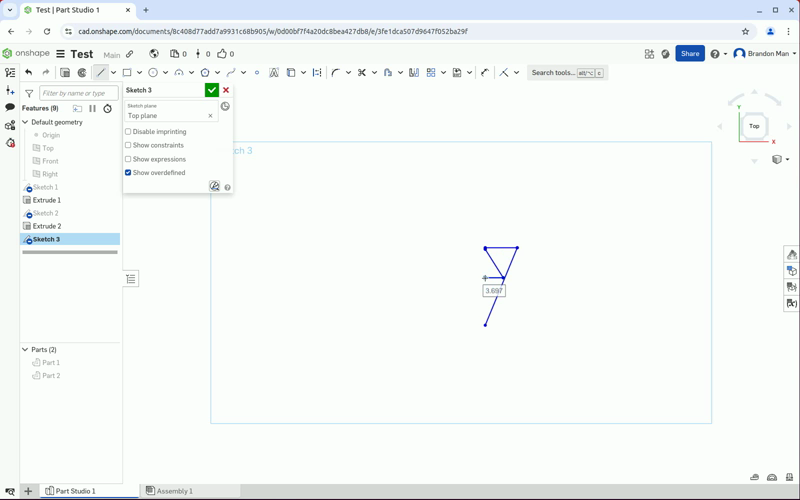
mouse_move(515, 277)
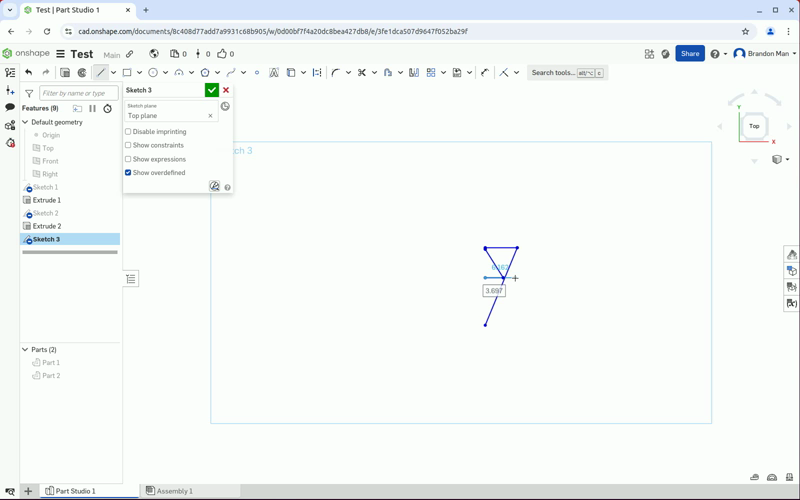
key_down(shift)
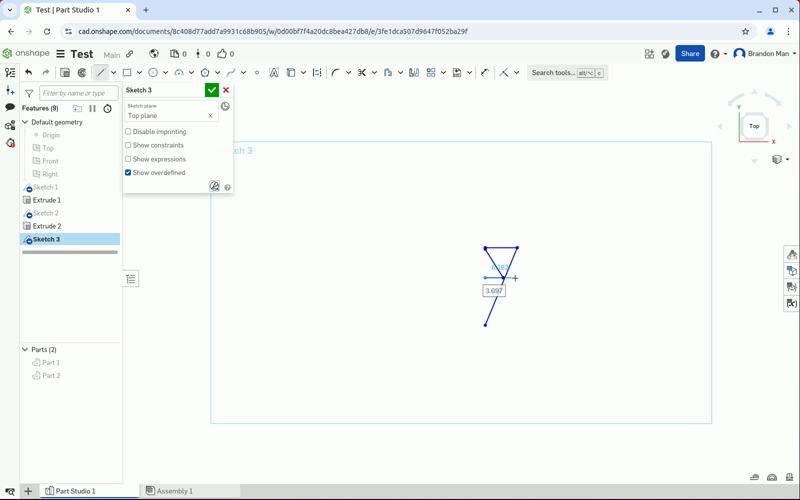
mouse_move(485, 325)
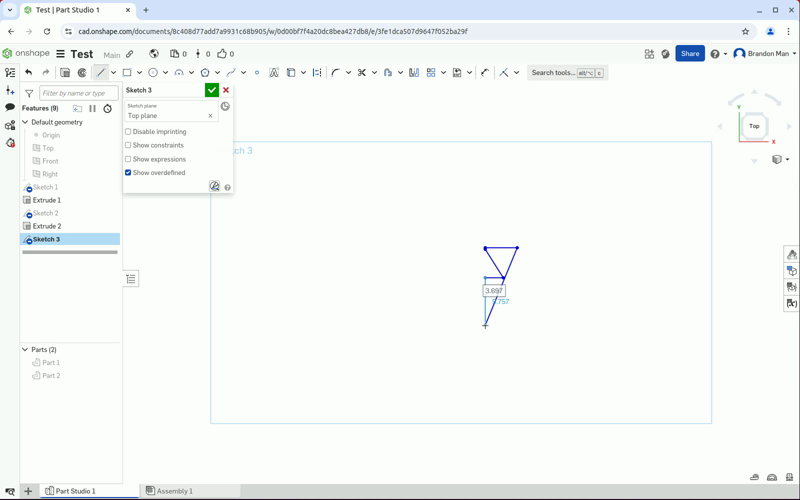
key_up(shift)
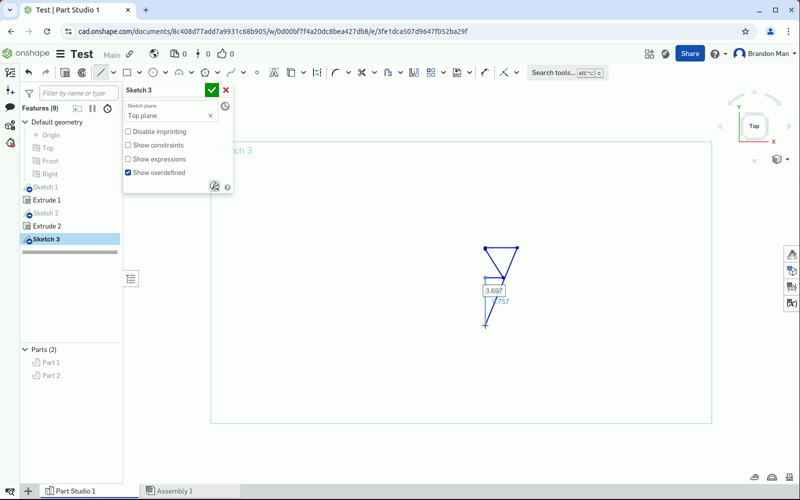
click(485, 325)
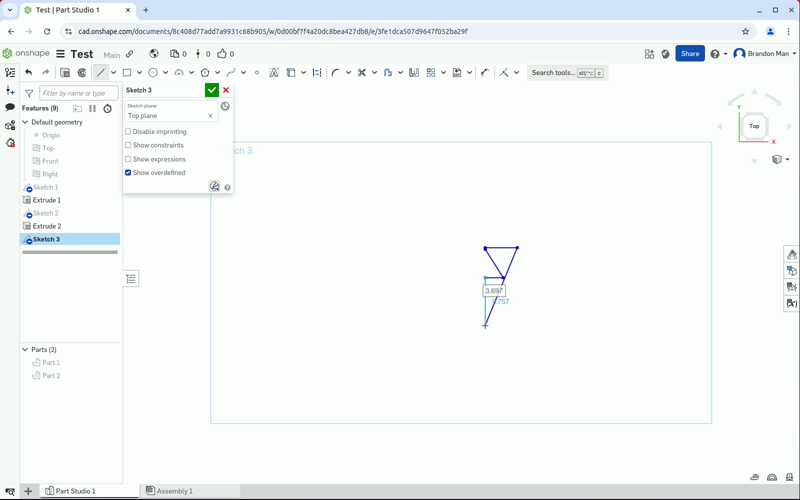
key(esc)
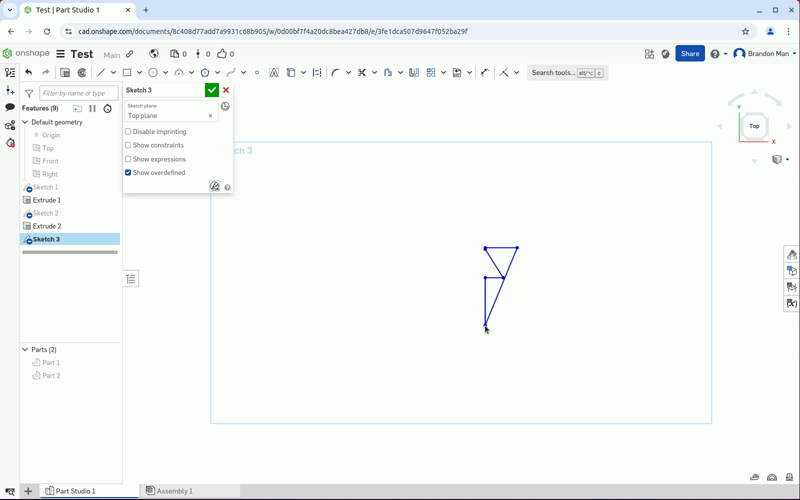
mouse_move(500, 268)
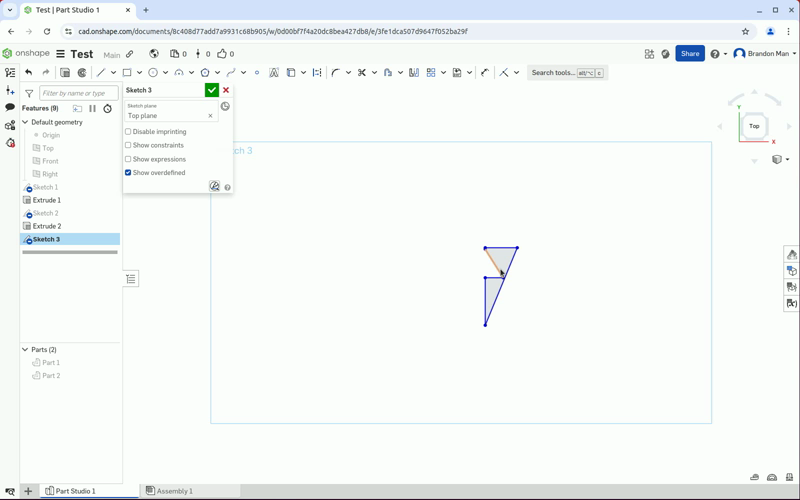
scroll(6)
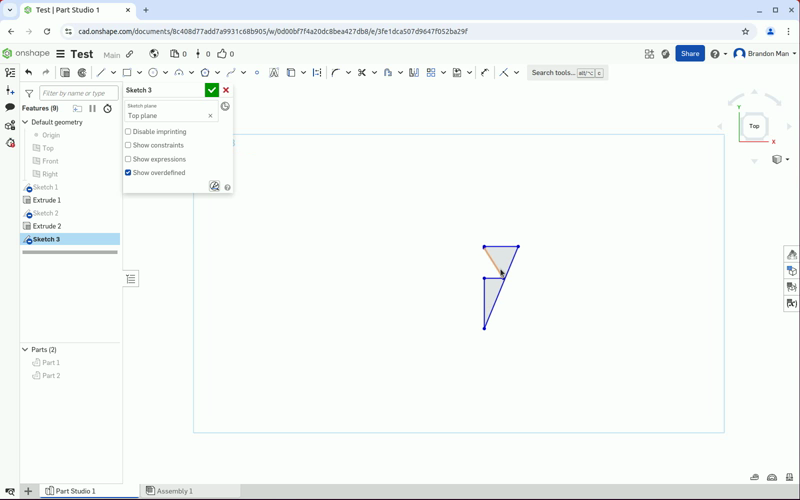
scroll(6)
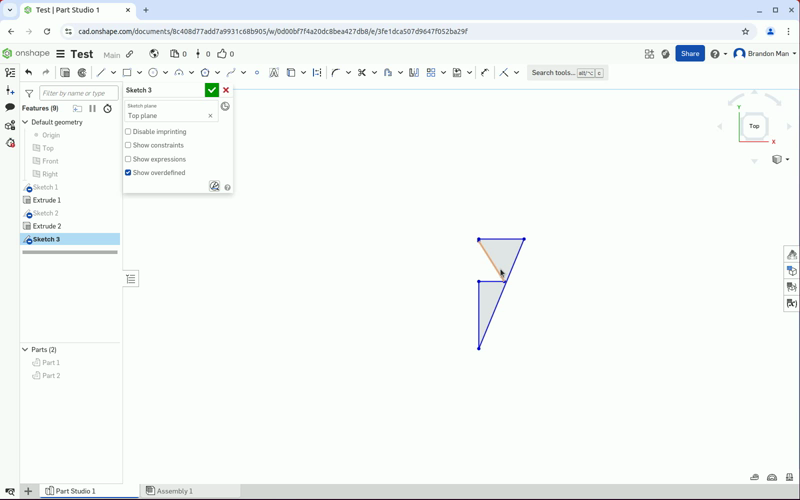
scroll(6)
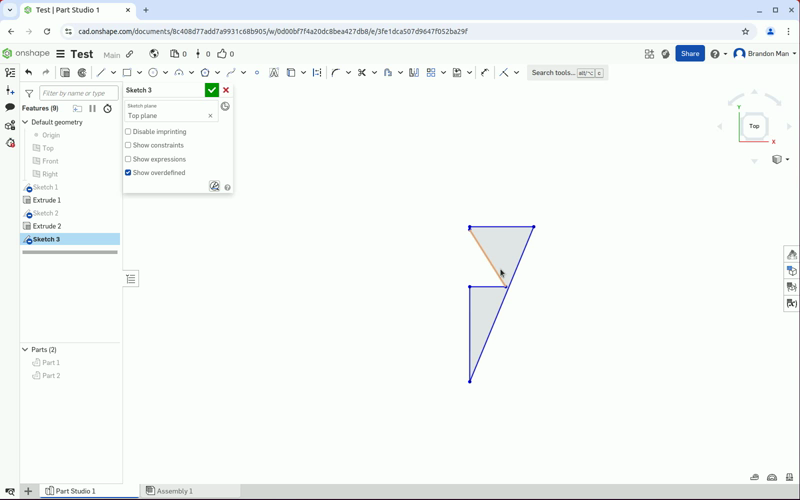
scroll(6)
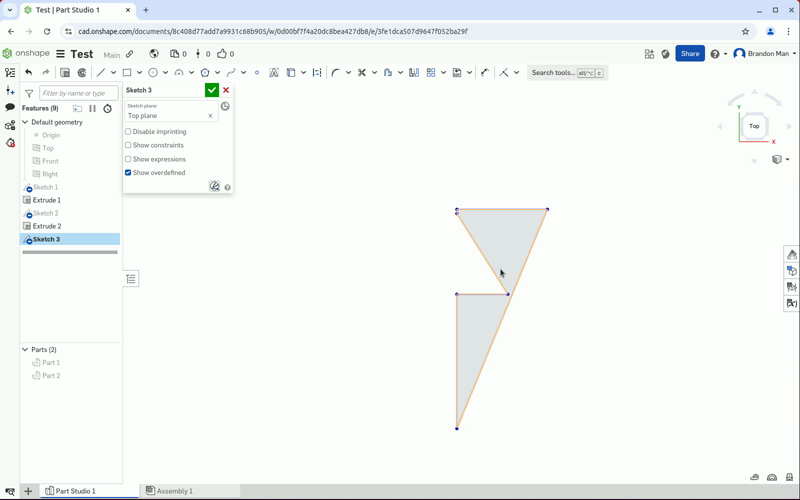
scroll(6)
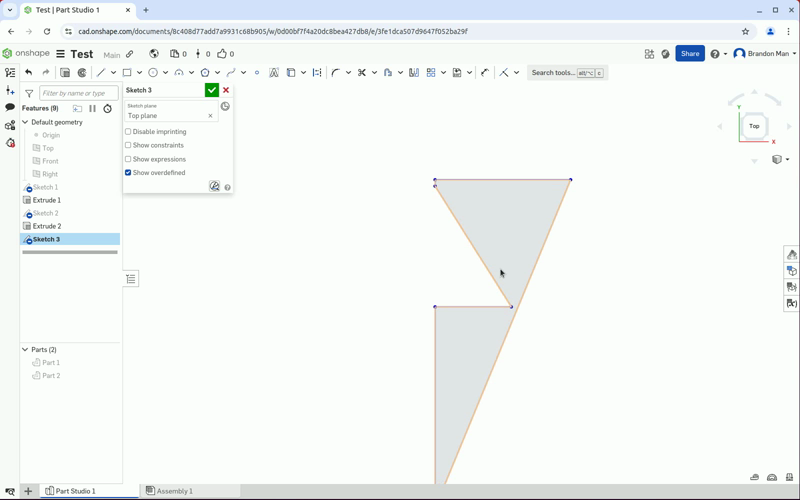
scroll(6)
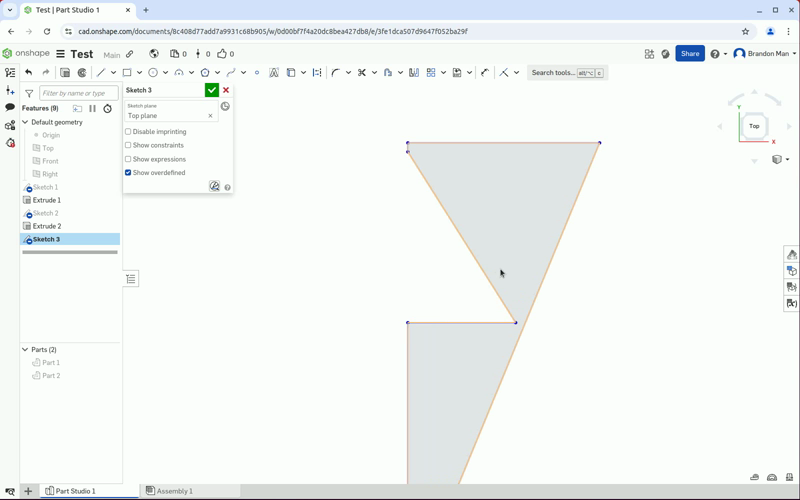
scroll(6)
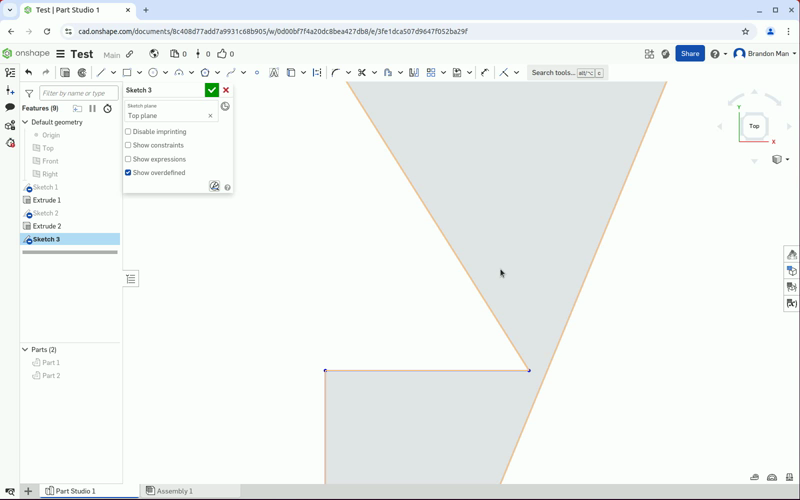
click(500, 268)
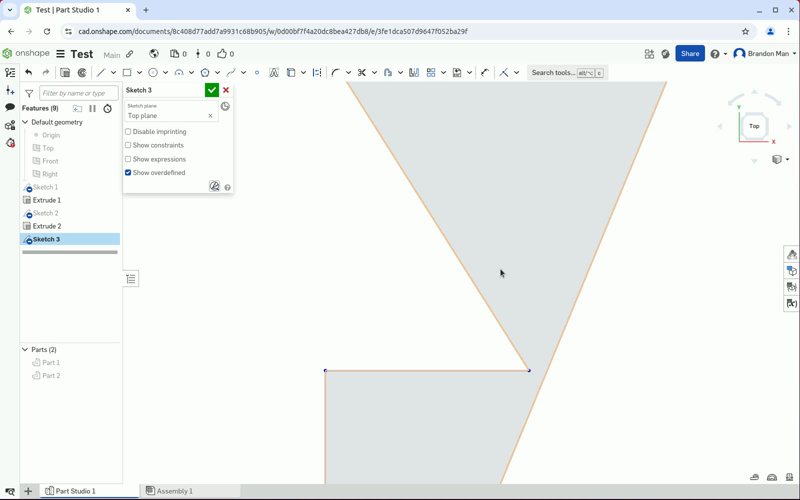
scroll(-6)
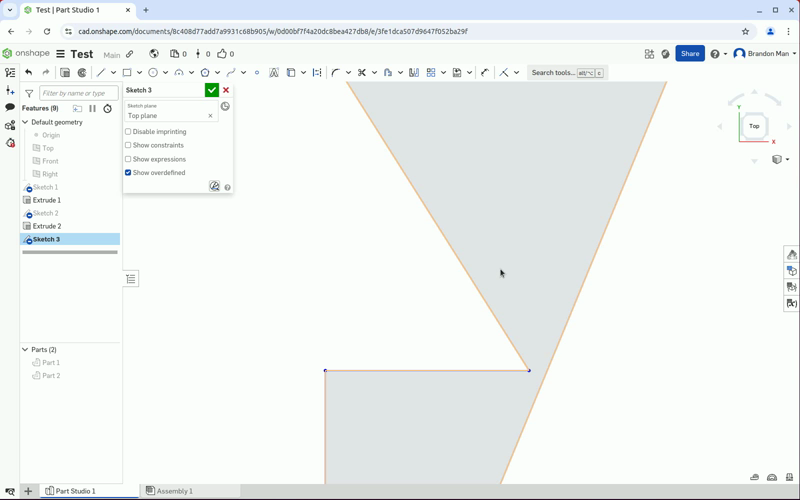
scroll(-6)
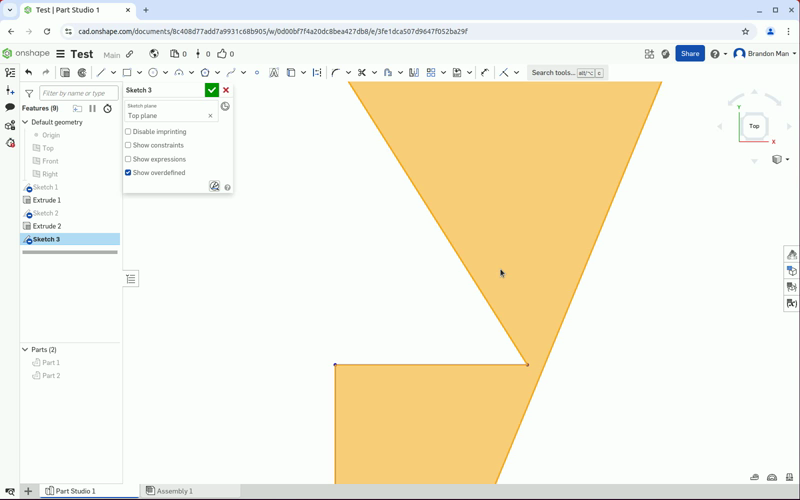
scroll(-6)
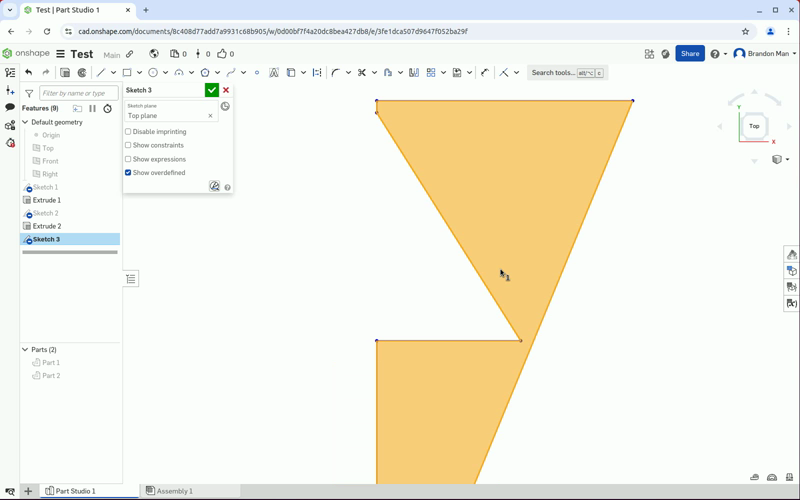
scroll(-6)
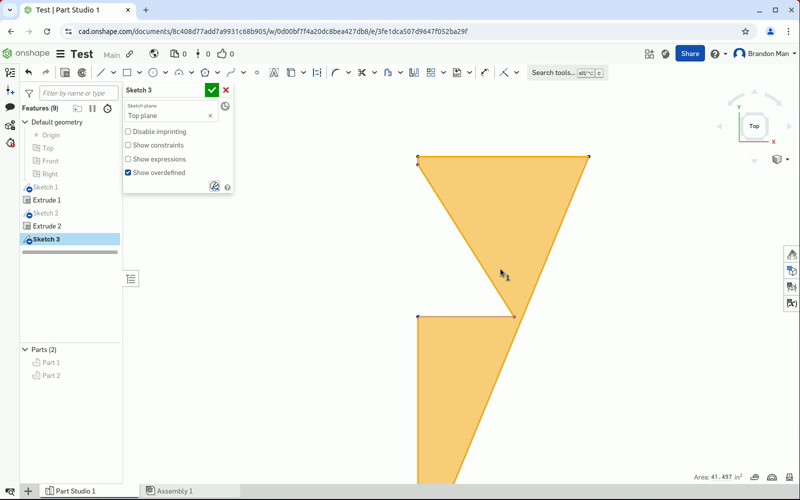
scroll(-6)
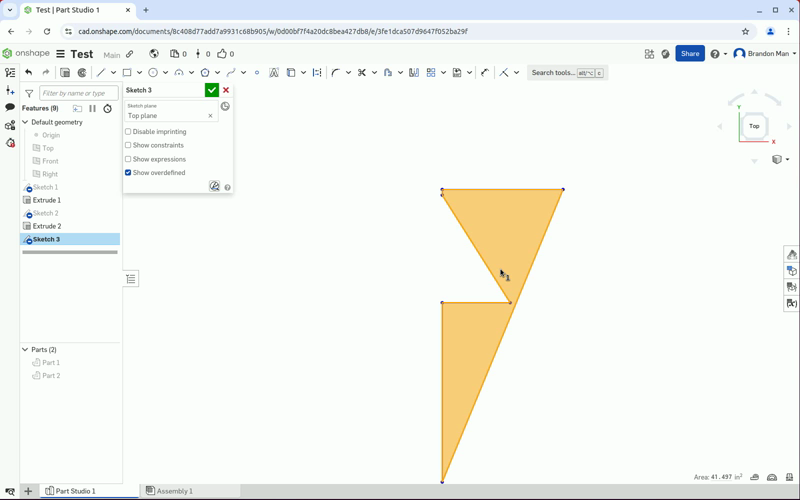
scroll(-6)
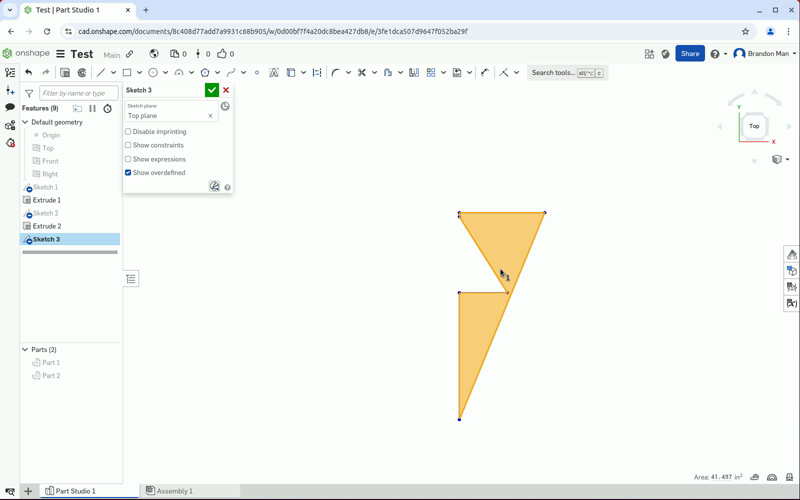
scroll(-6)
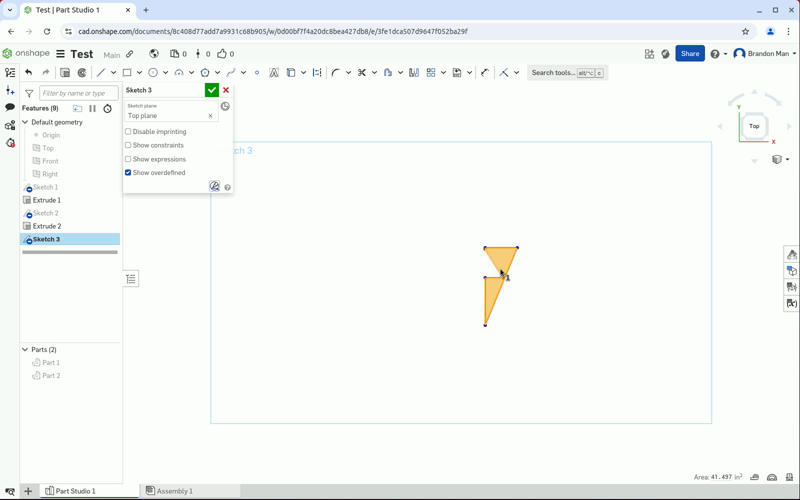
mouse_move(73, 352)
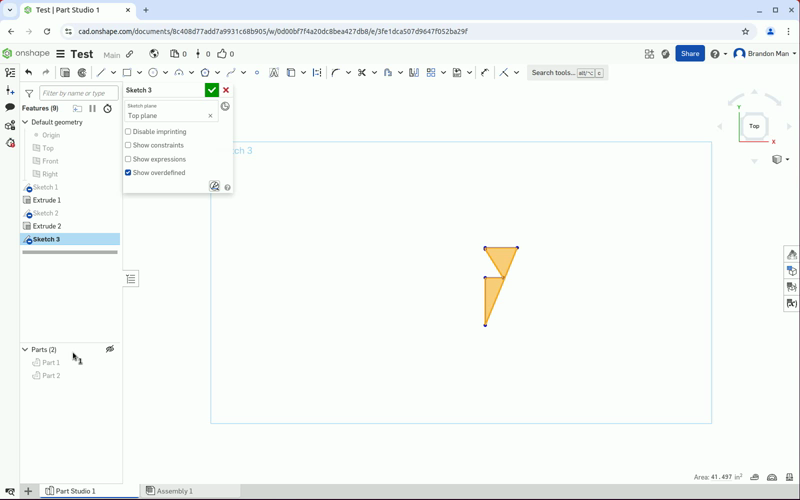
key(shift+y)
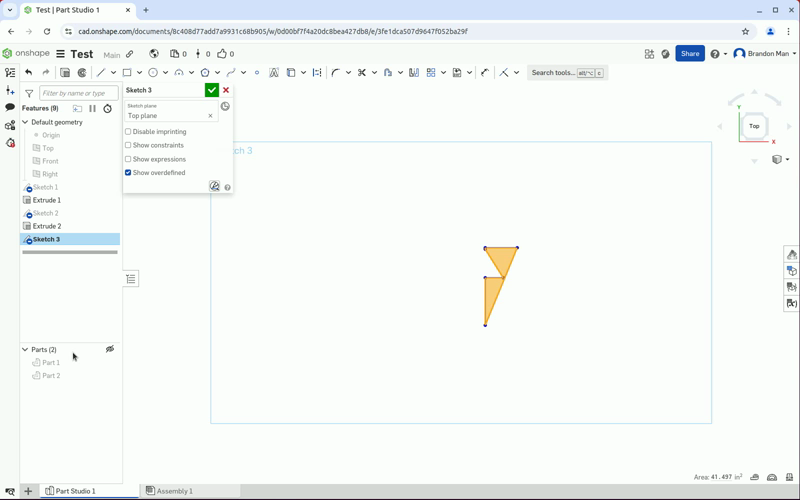
key(shift+e)
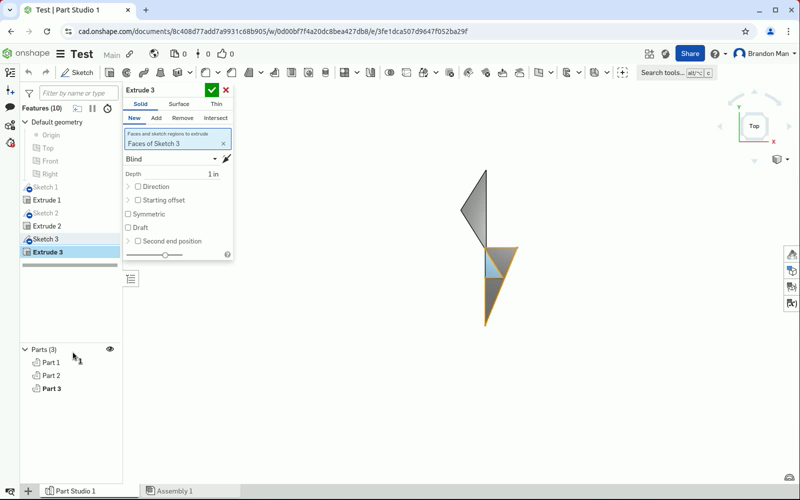
mouse_move(143, 106)
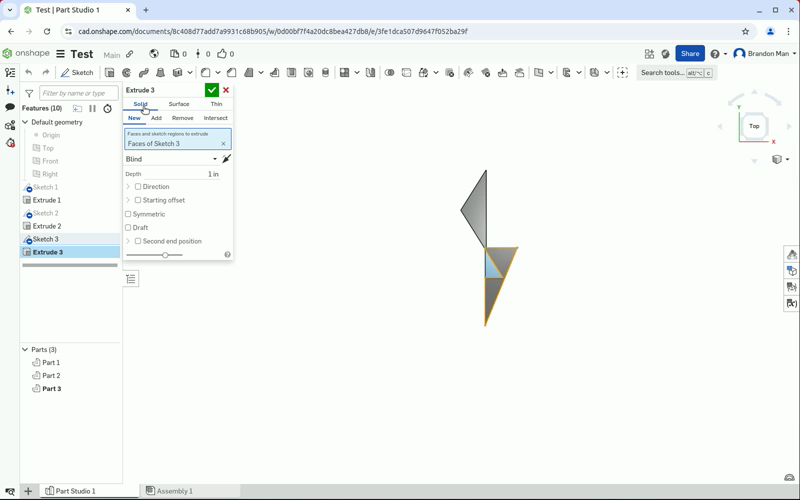
click(143, 106)
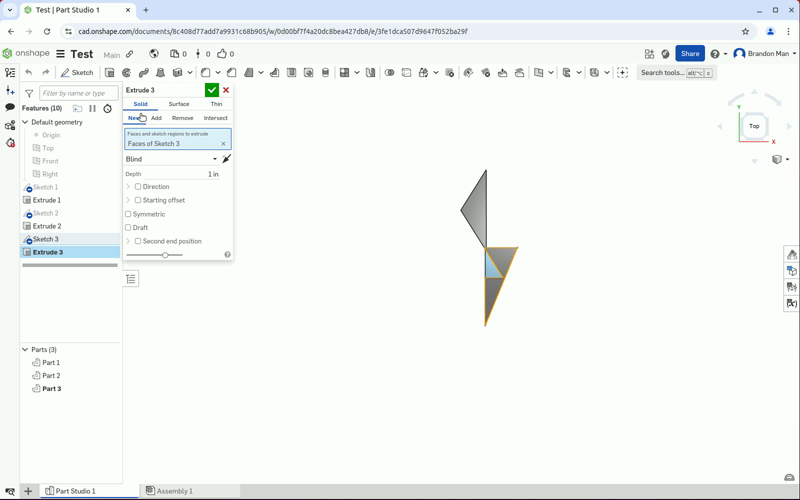
mouse_move(137, 120)
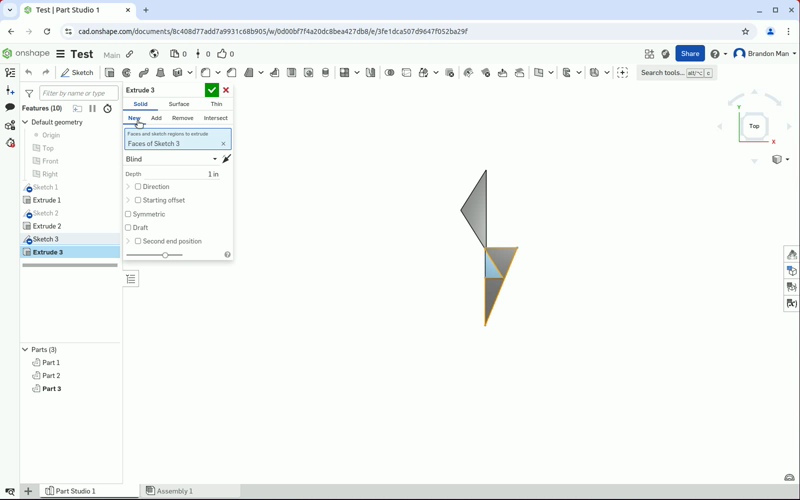
click(137, 120)
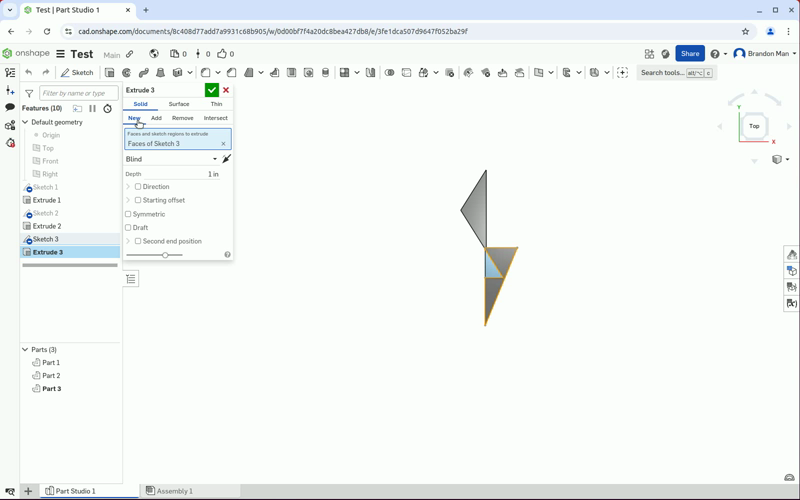
key(tab, 4)
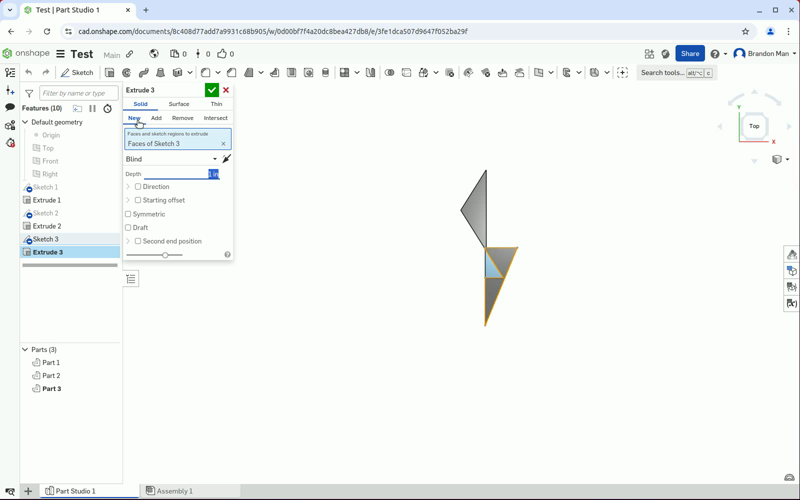
text(4.333)
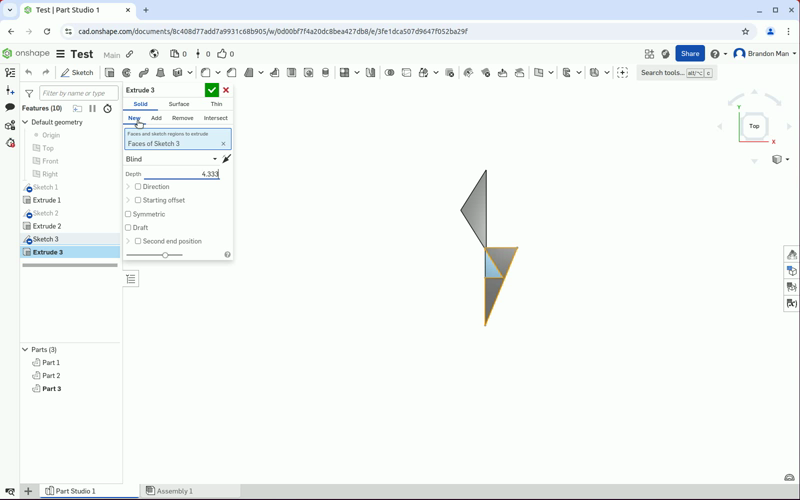
key(enter)
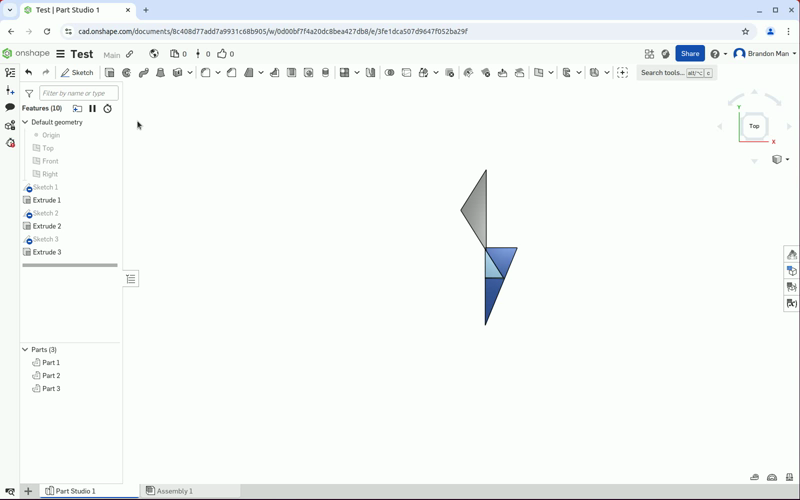
key(shift+h)
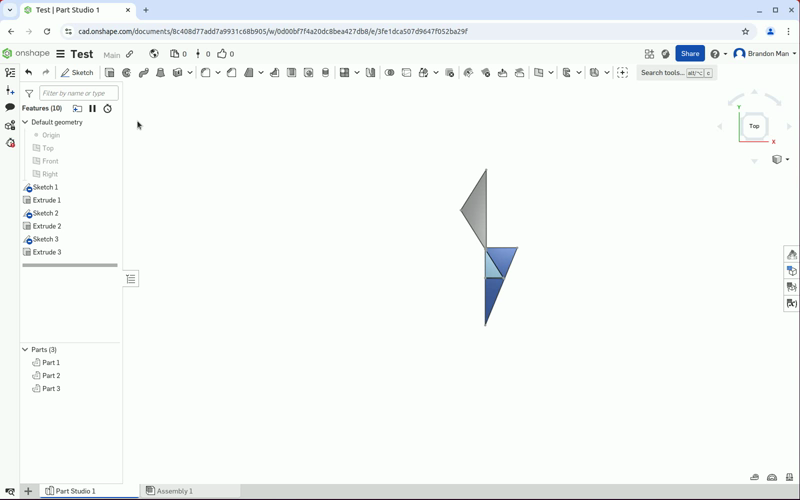
key(shift+h)
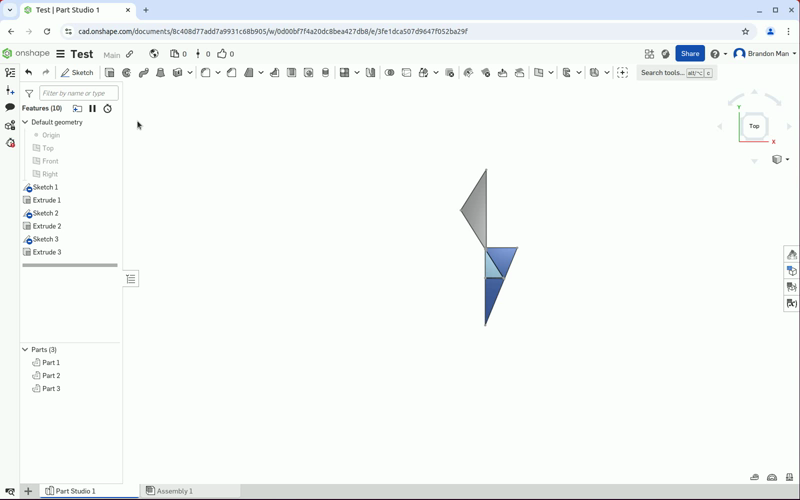
key(shift+7)
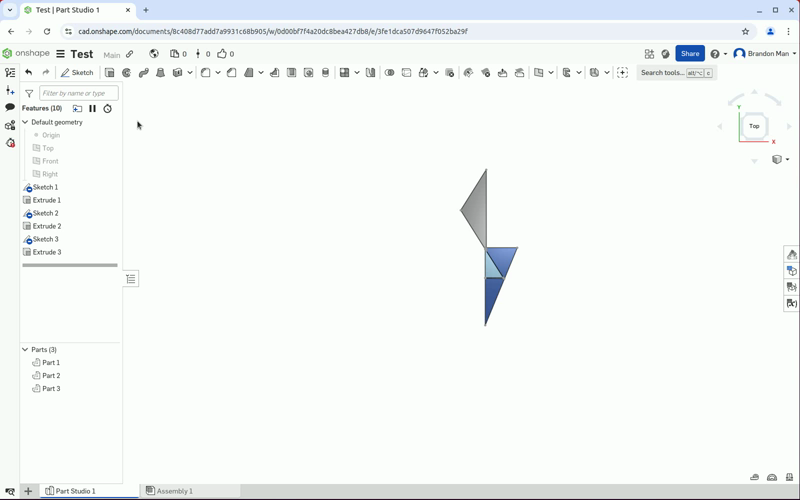
key(up, 3)
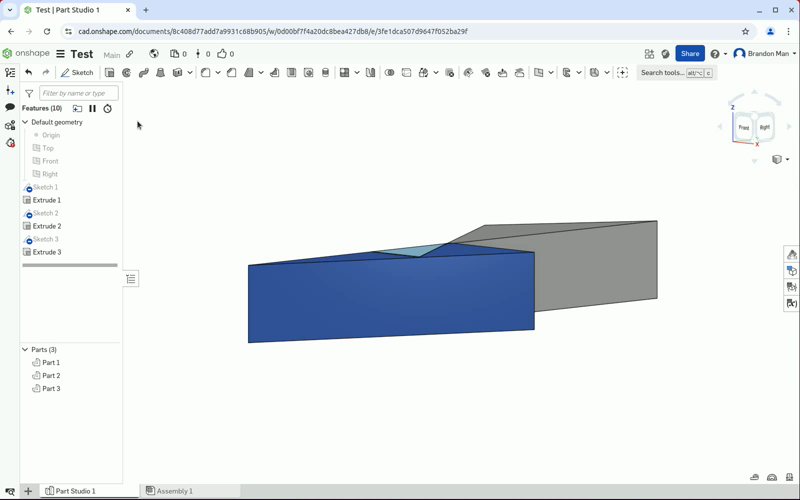
key(left, 3)
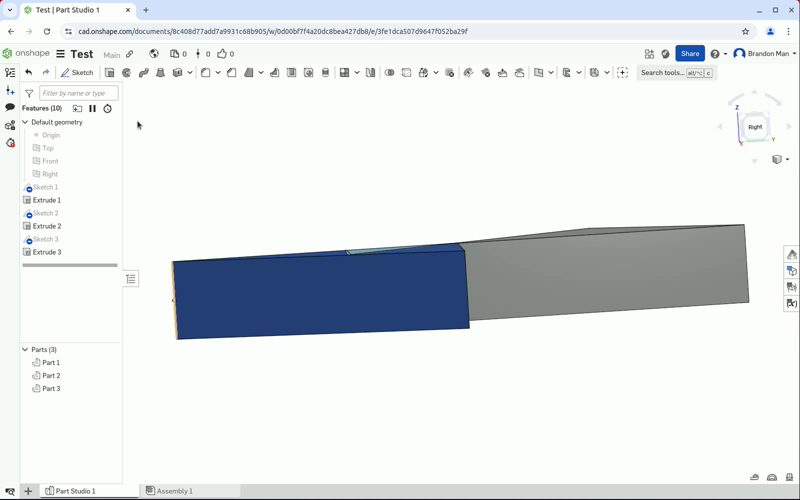
key(right, 3)
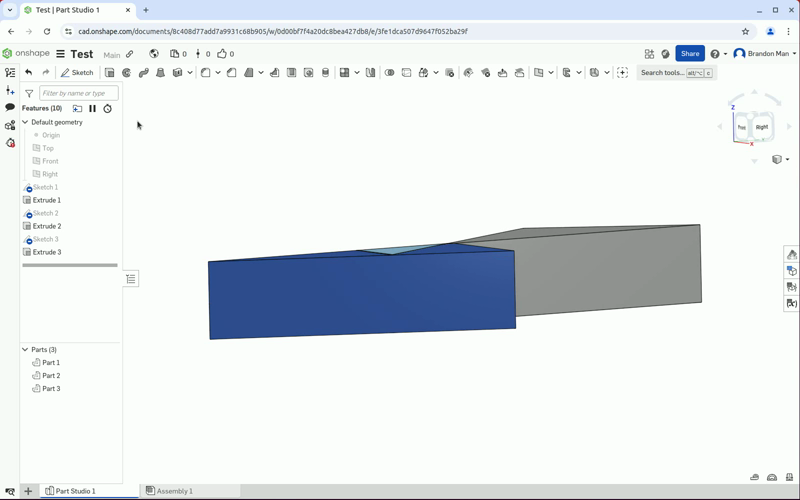
key(down, 3)
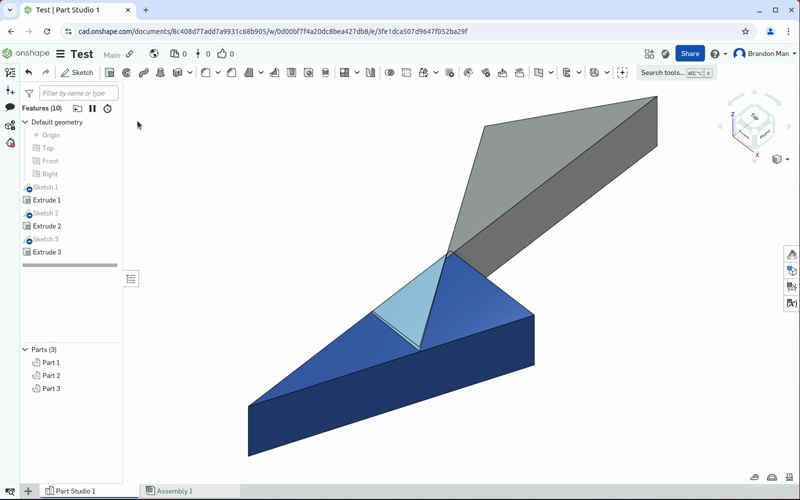
mouse_move(73, 189)
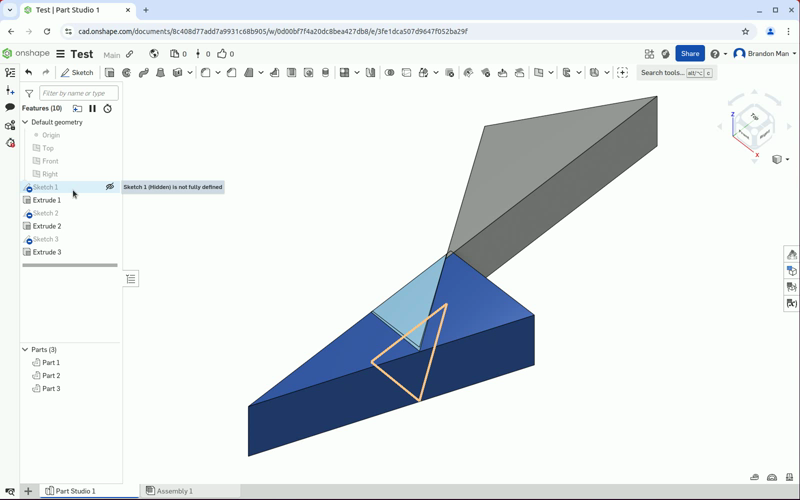
click(73, 189)